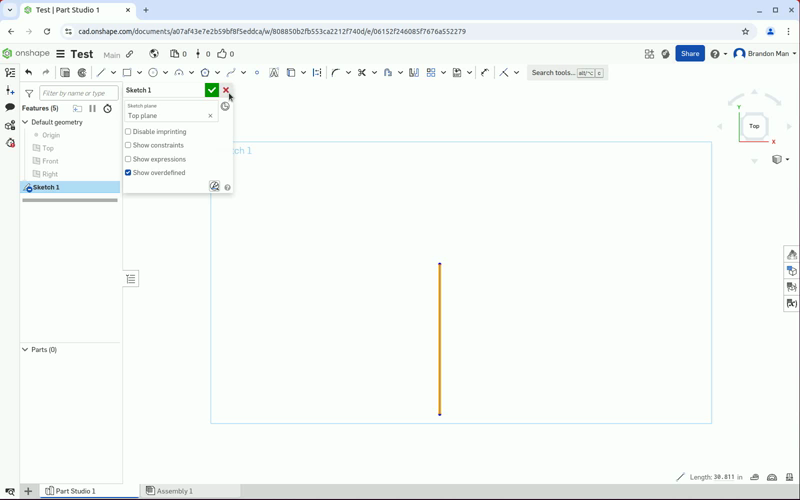
key(shift+h)
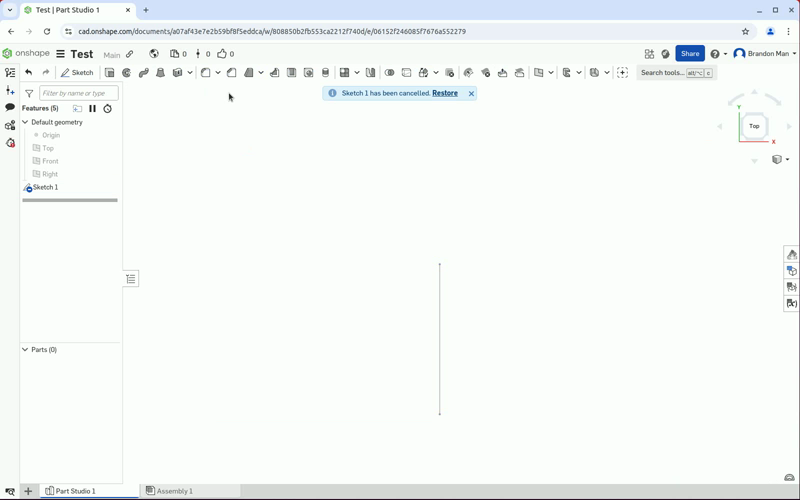
key(shift+s)
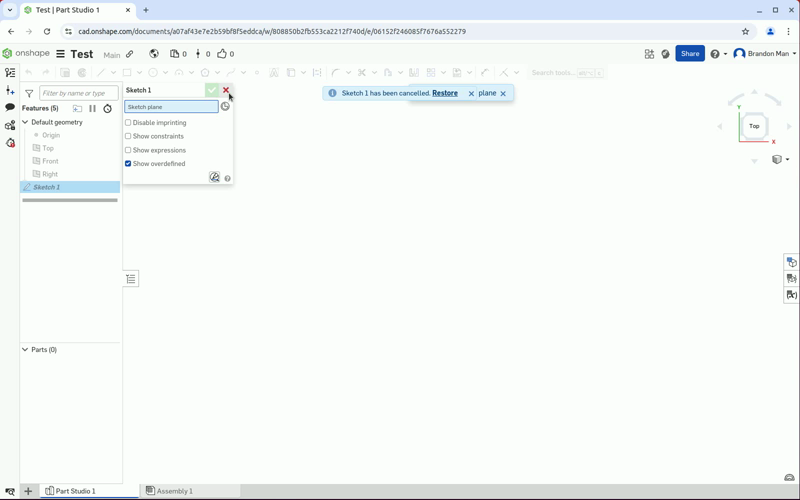
mouse_move(73, 150)
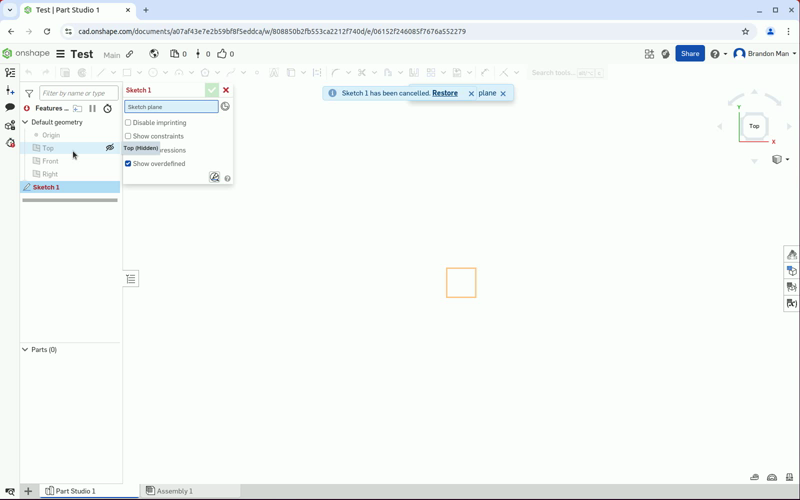
click(73, 150)
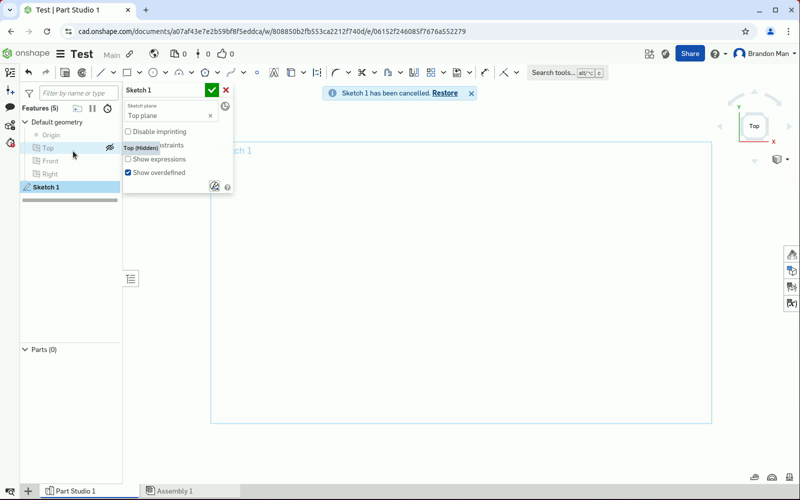
mouse_move(73, 352)
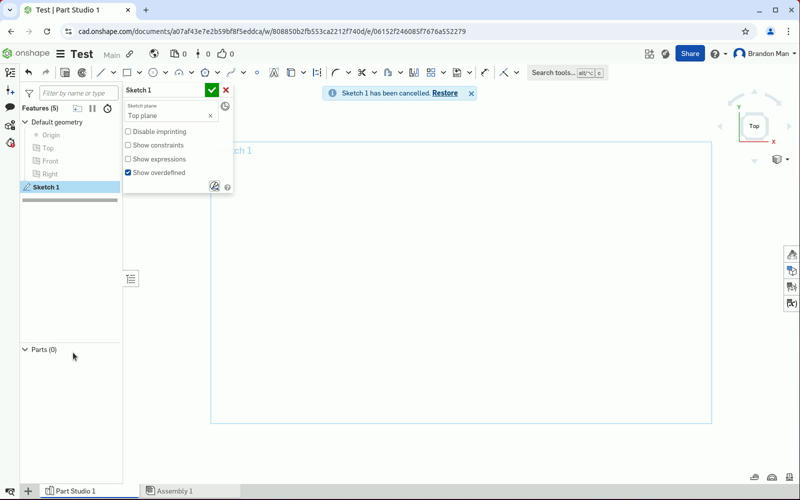
key(y)
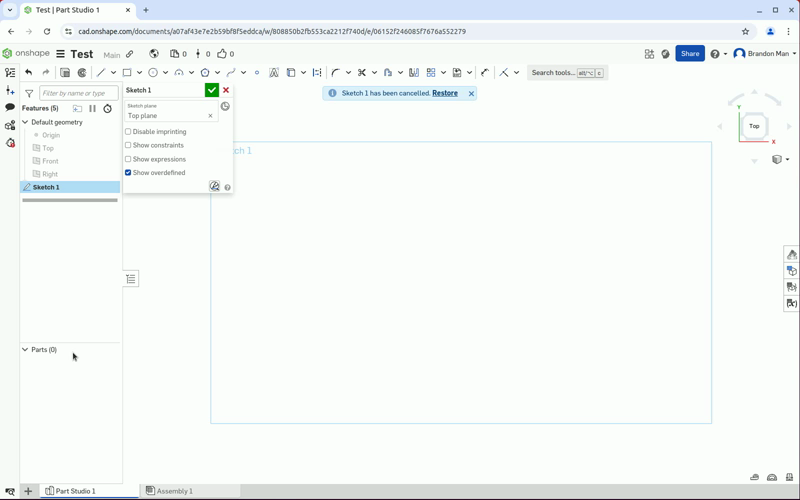
key(l)
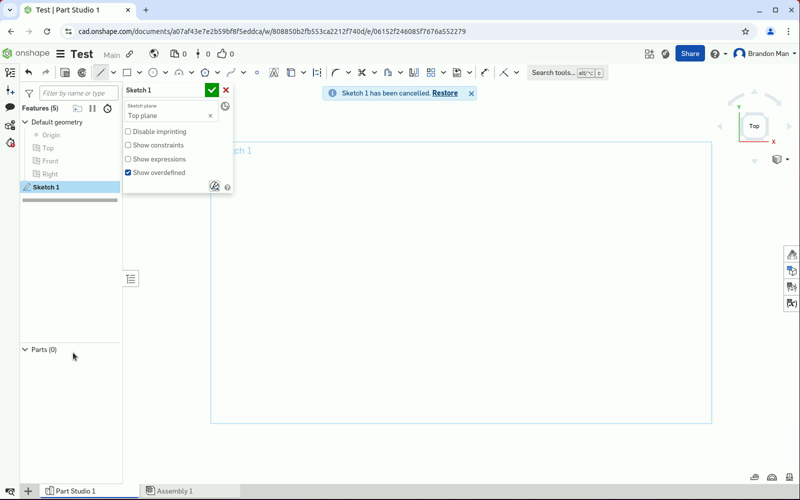
key_down(shift)
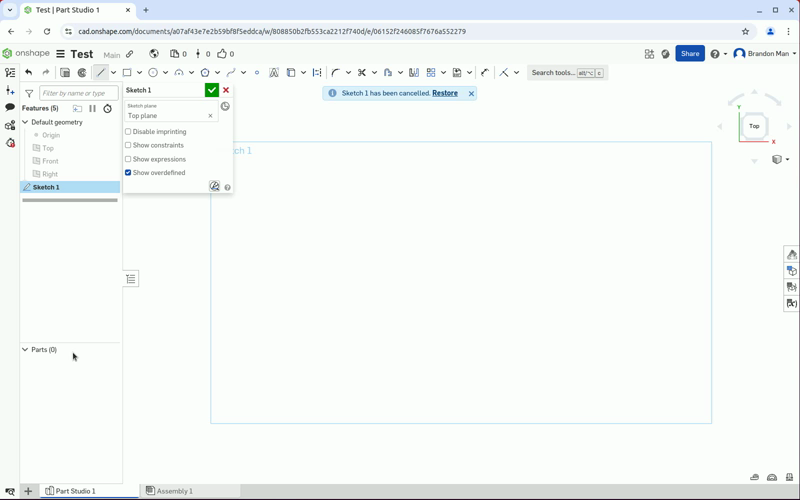
mouse_move(460, 282)
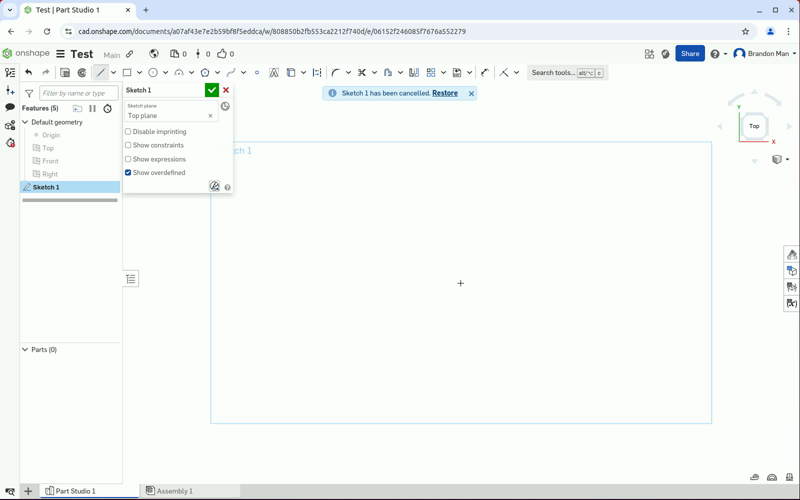
click(460, 282)
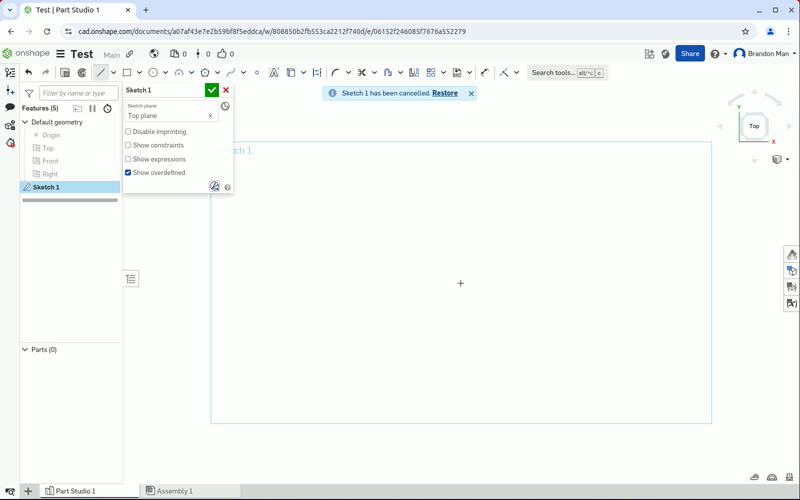
key_up(shift)
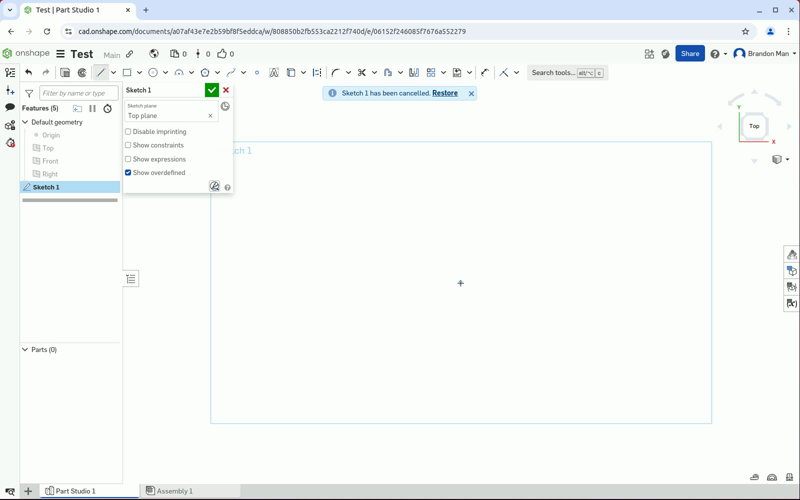
key_down(shift)
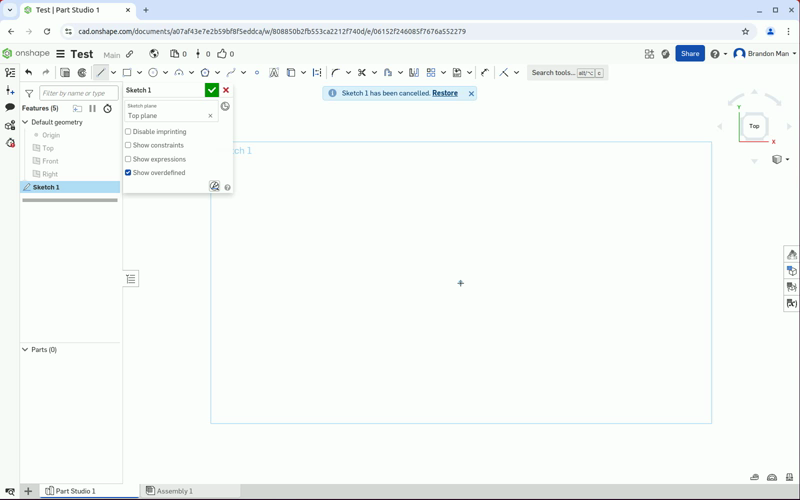
mouse_move(490, 282)
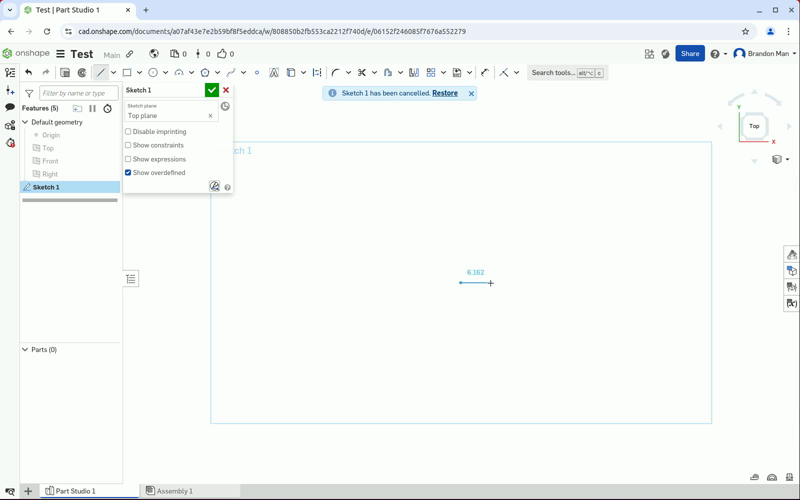
mouse_move(474, 282)
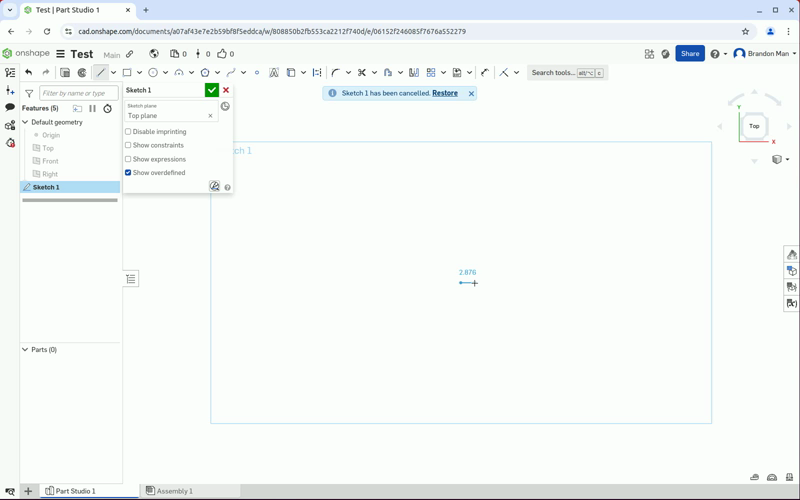
click(474, 282)
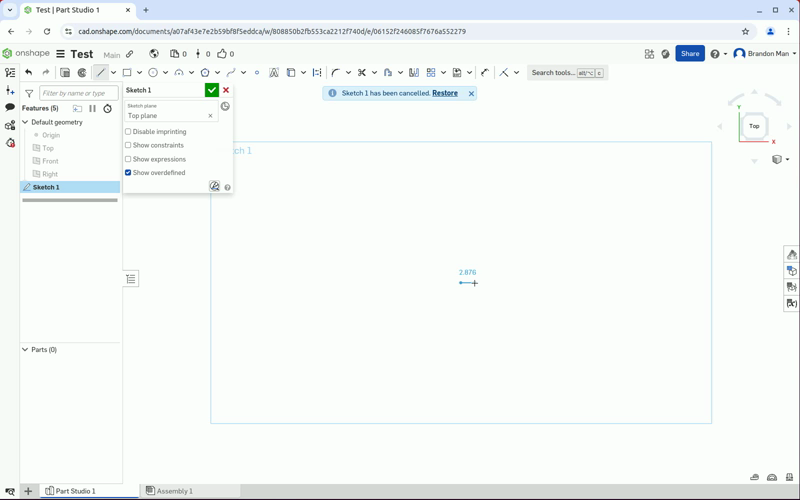
key_up(shift)
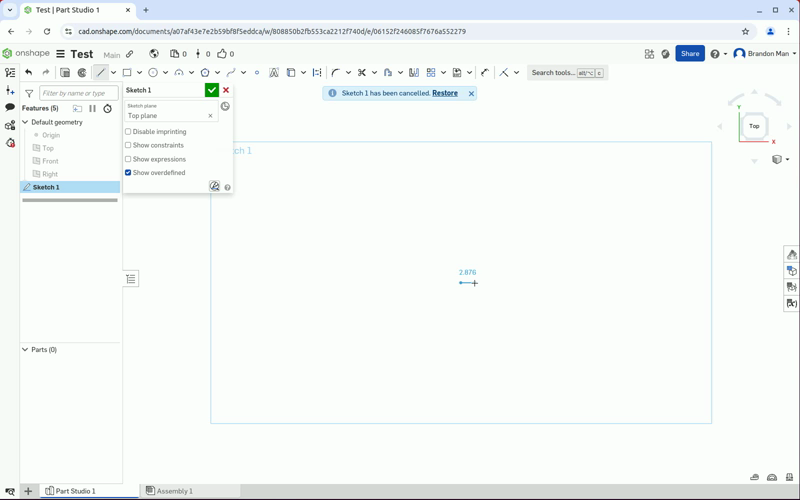
key_down(shift)
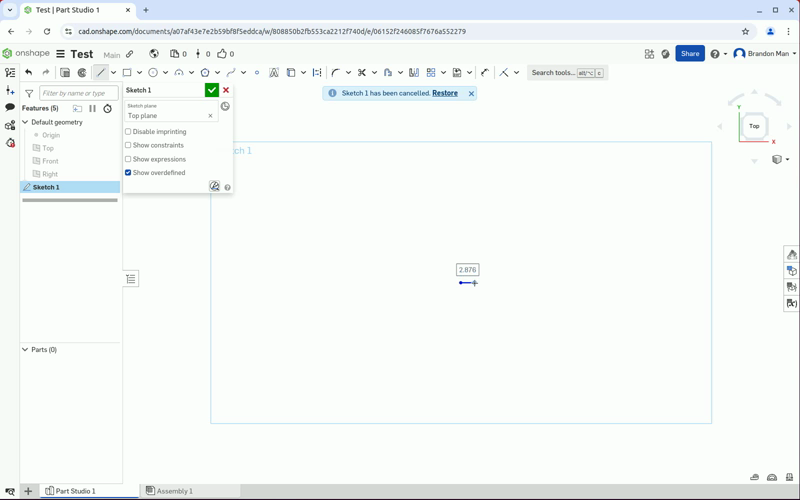
mouse_move(474, 180)
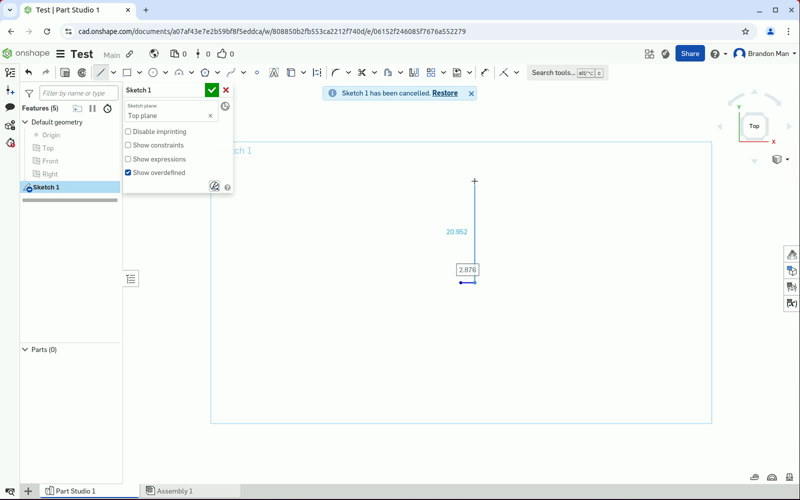
click(474, 180)
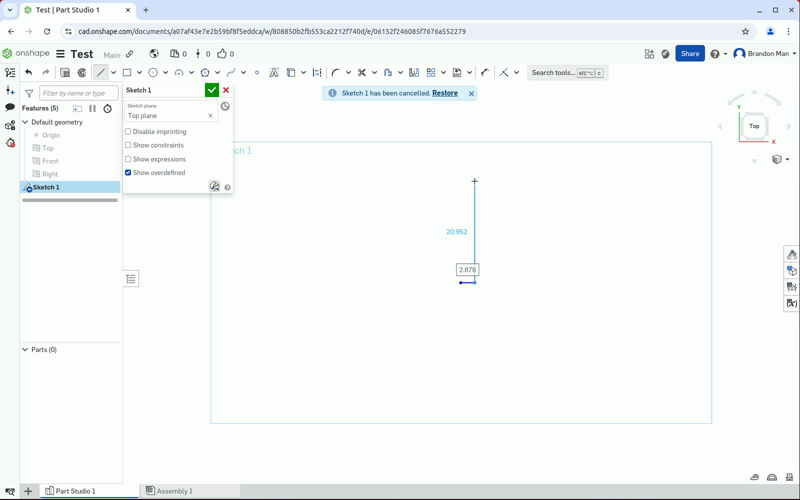
key_up(shift)
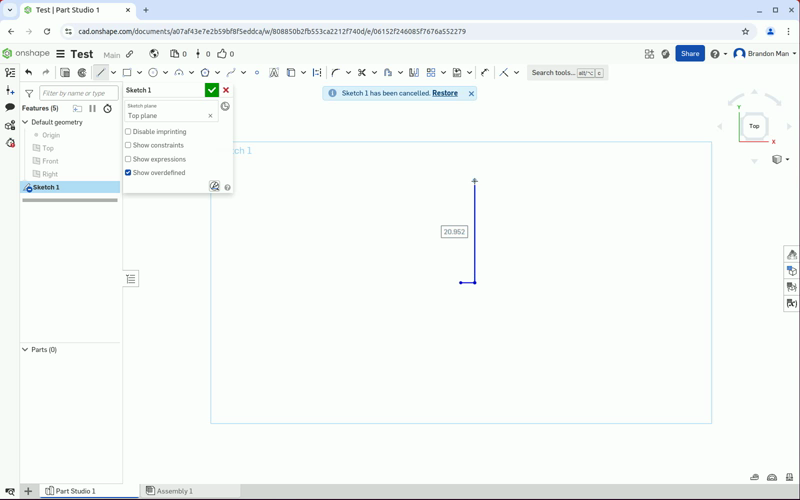
key_down(shift)
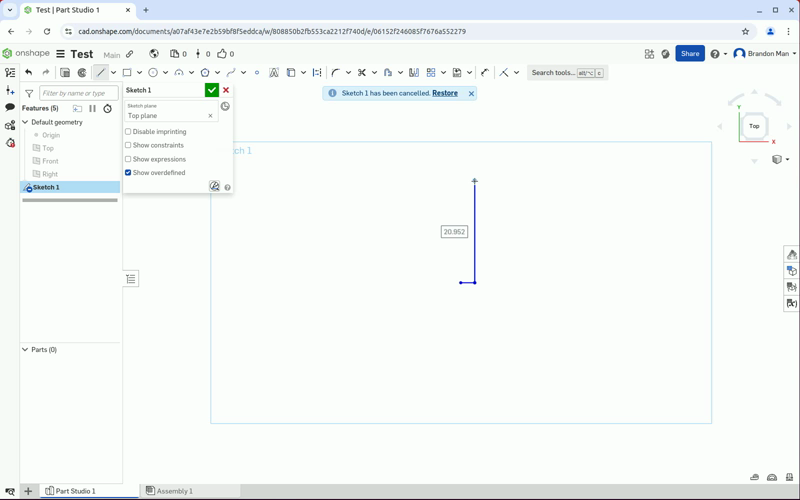
mouse_move(504, 180)
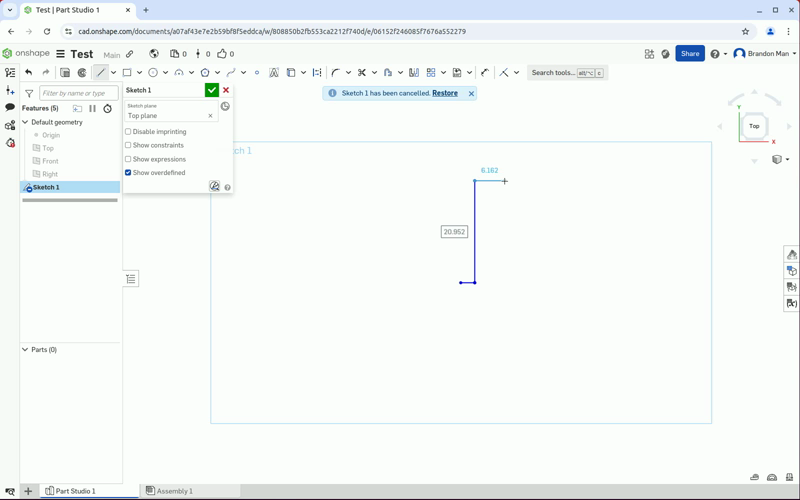
mouse_move(460, 180)
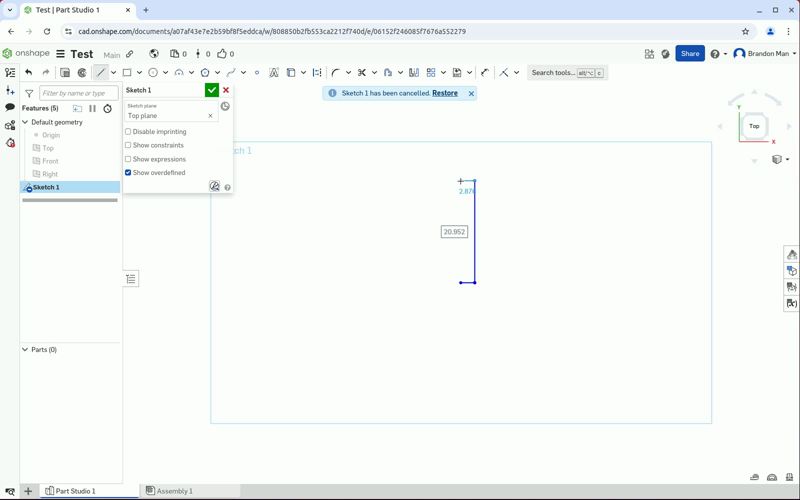
click(460, 180)
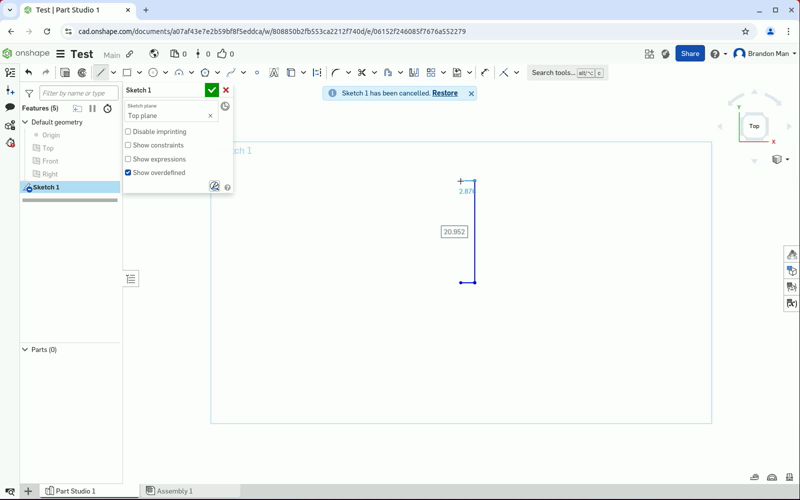
key_up(shift)
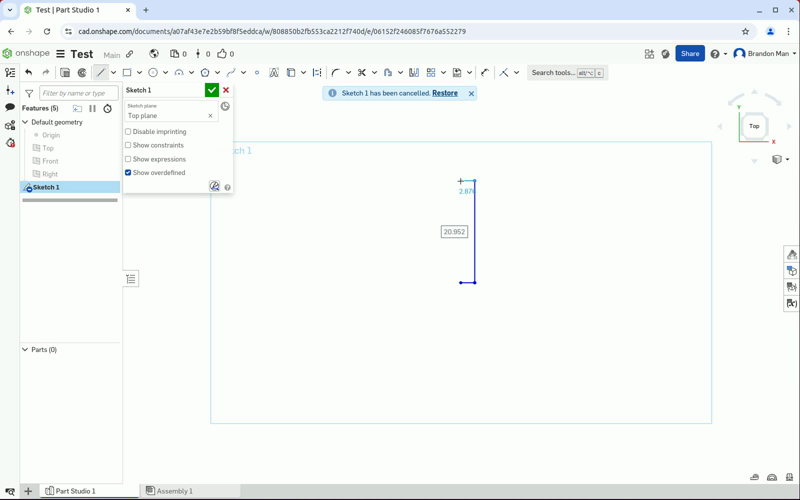
key_down(shift)
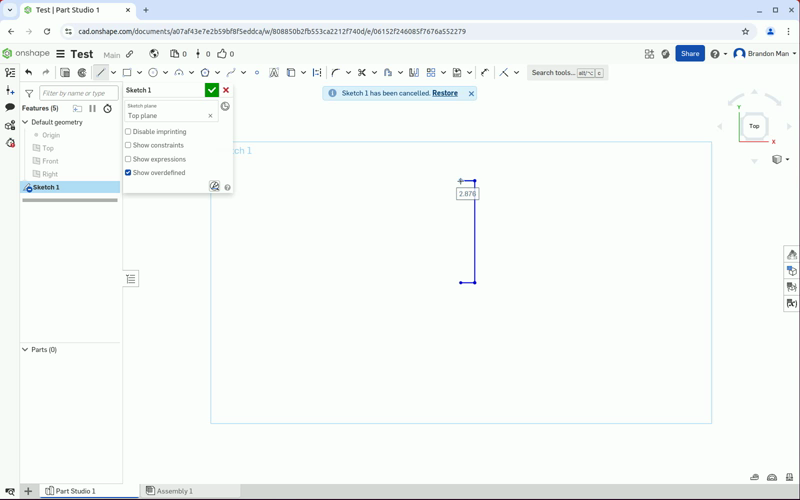
mouse_move(460, 282)
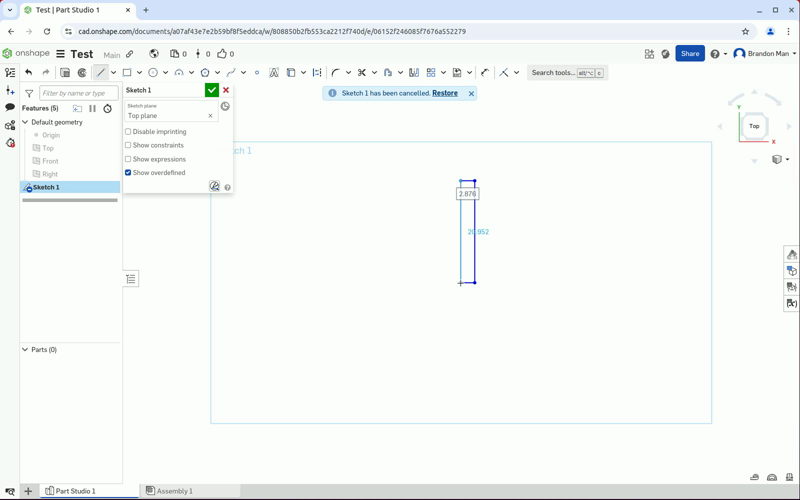
key_up(shift)
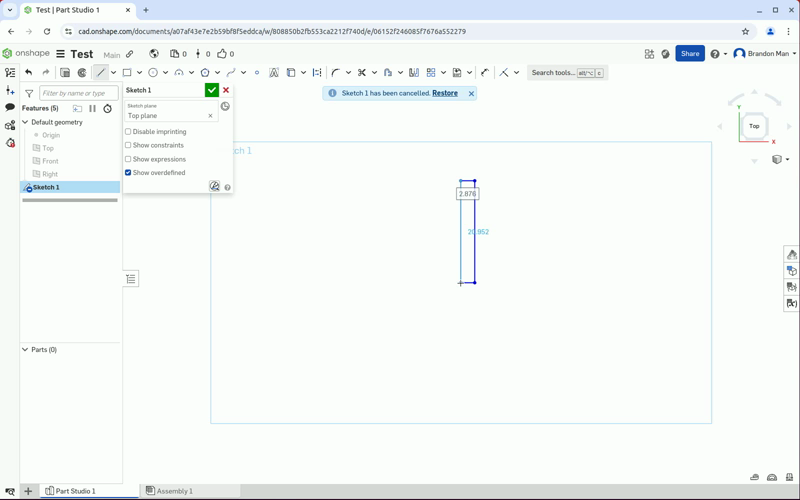
click(460, 282)
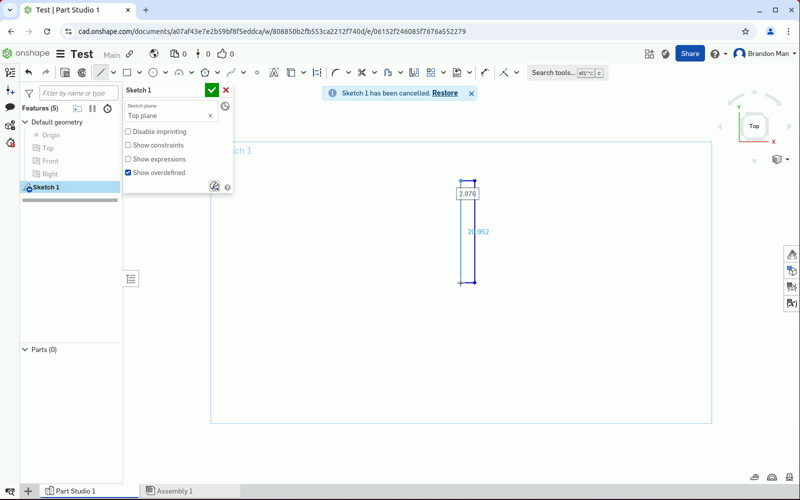
key(esc)
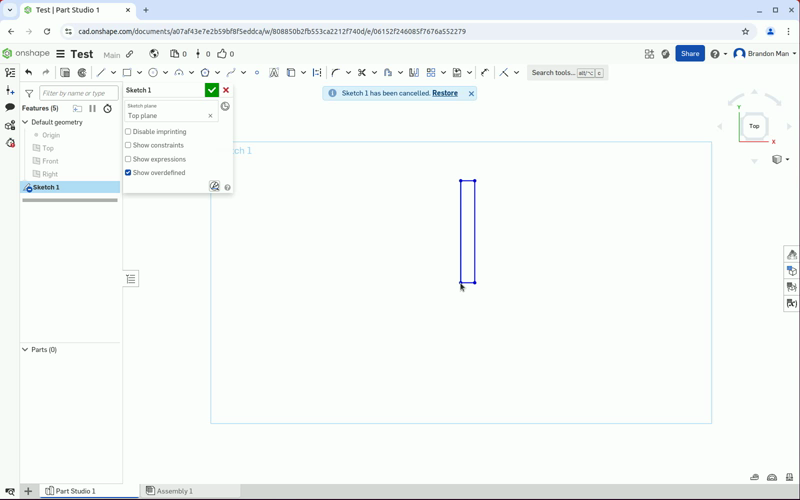
mouse_move(469, 234)
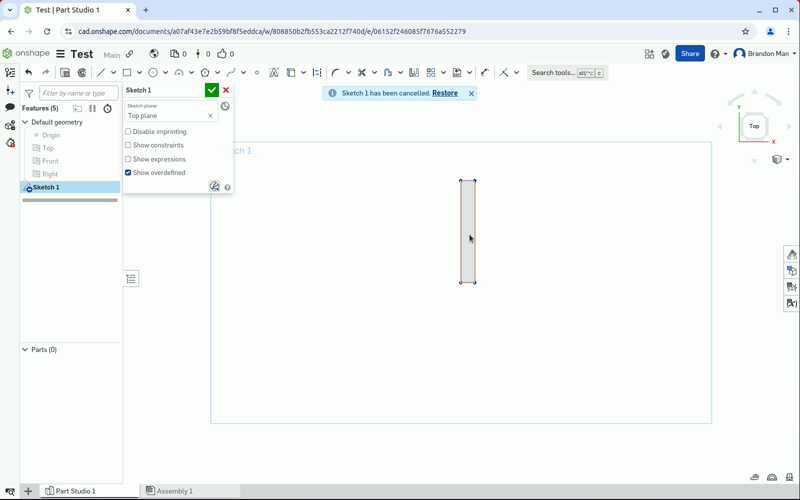
scroll(6)
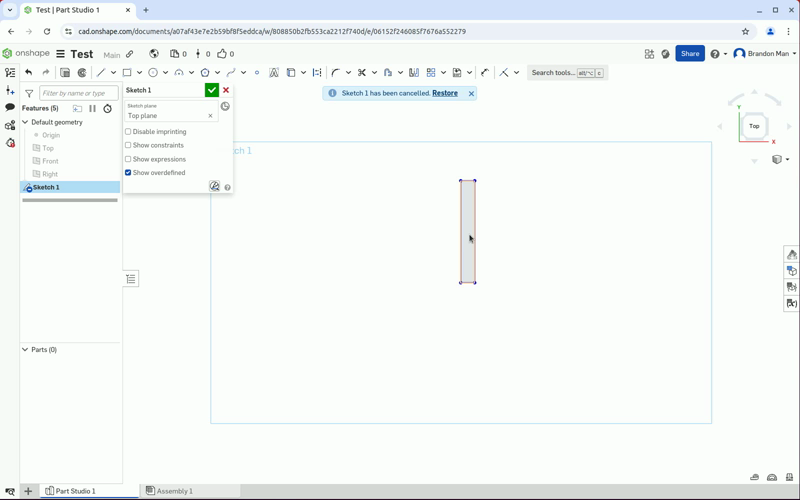
scroll(6)
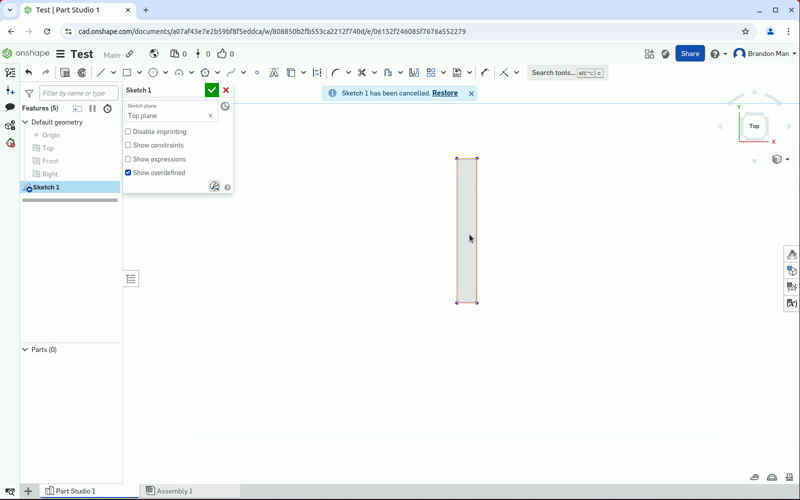
scroll(6)
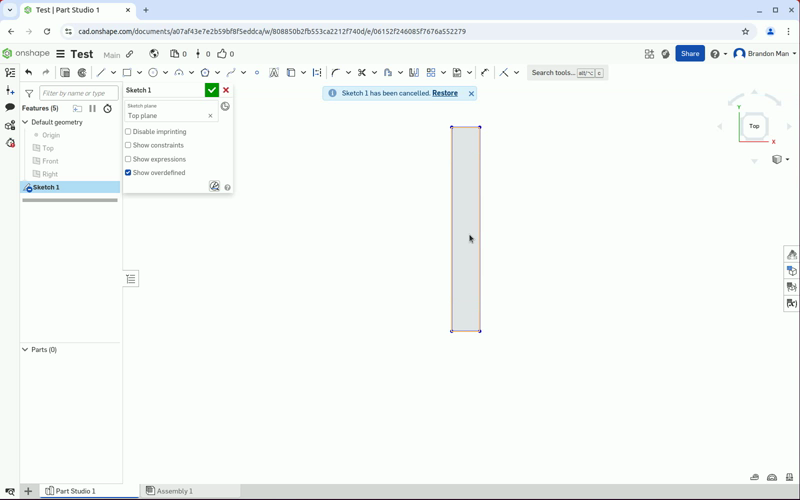
scroll(6)
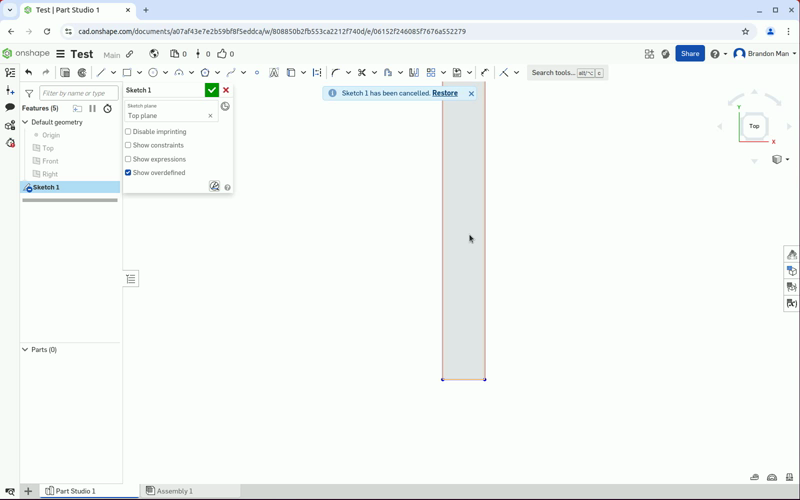
scroll(6)
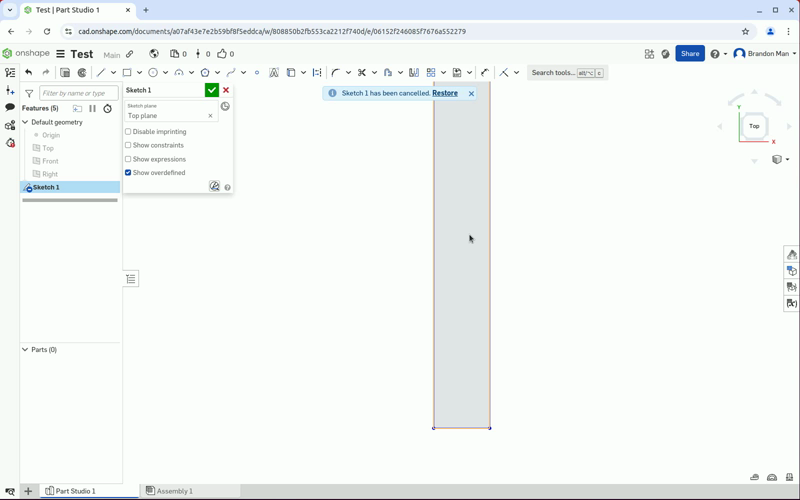
scroll(6)
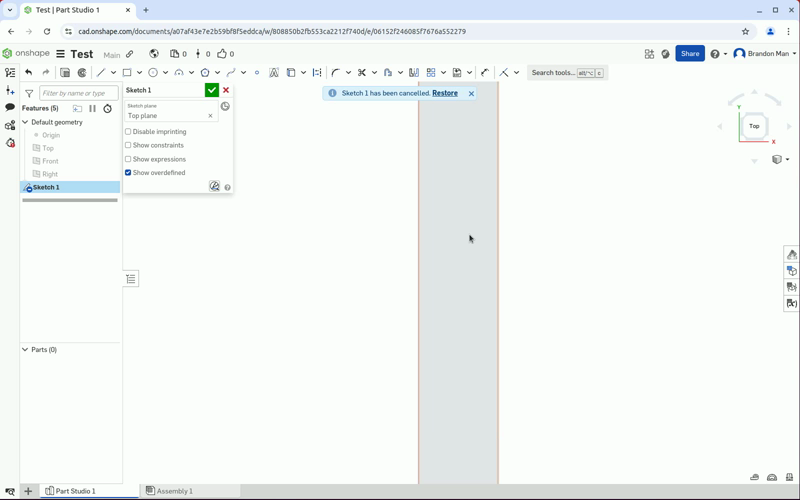
scroll(6)
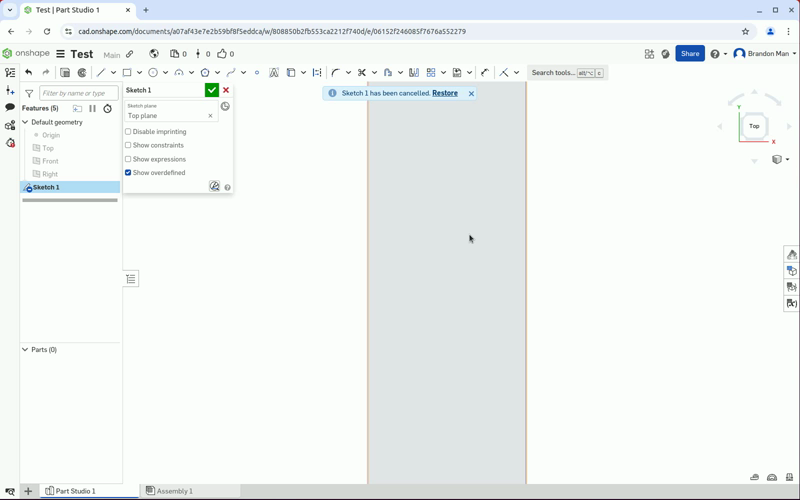
click(469, 234)
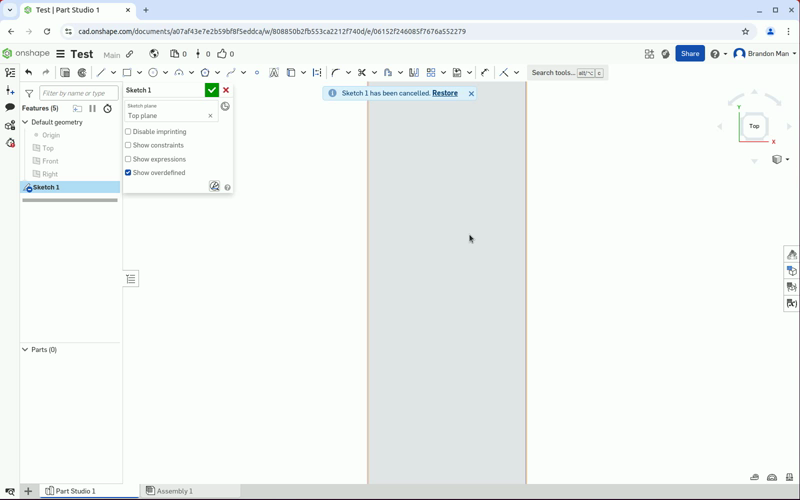
scroll(-6)
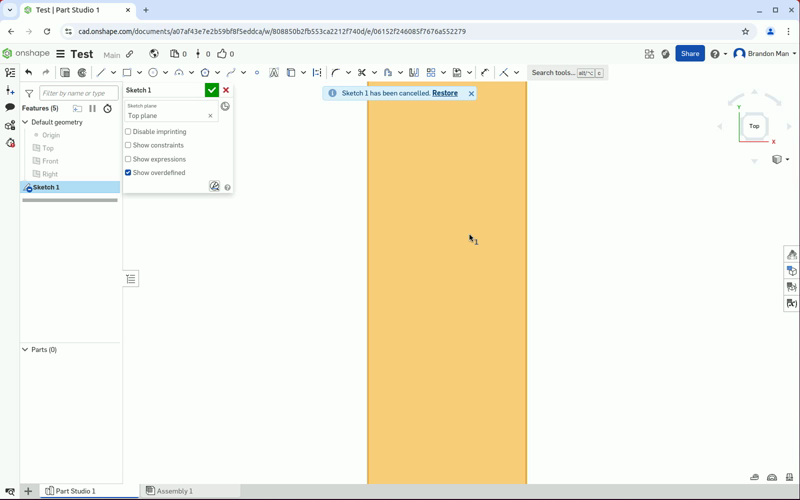
scroll(-6)
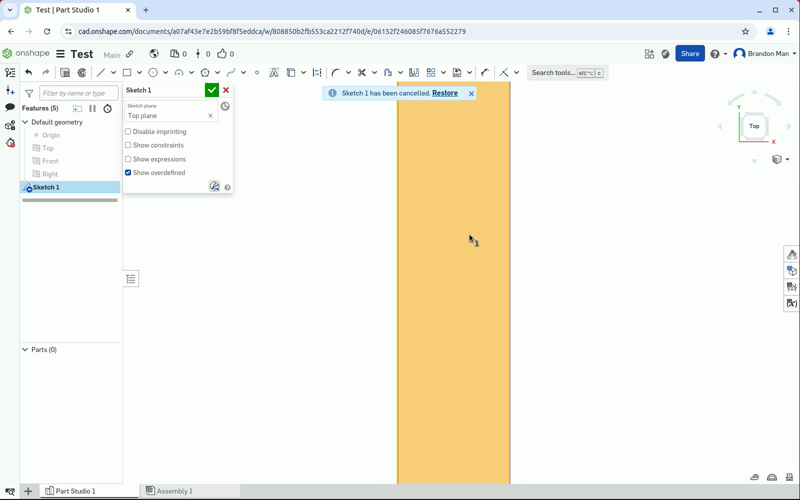
scroll(-6)
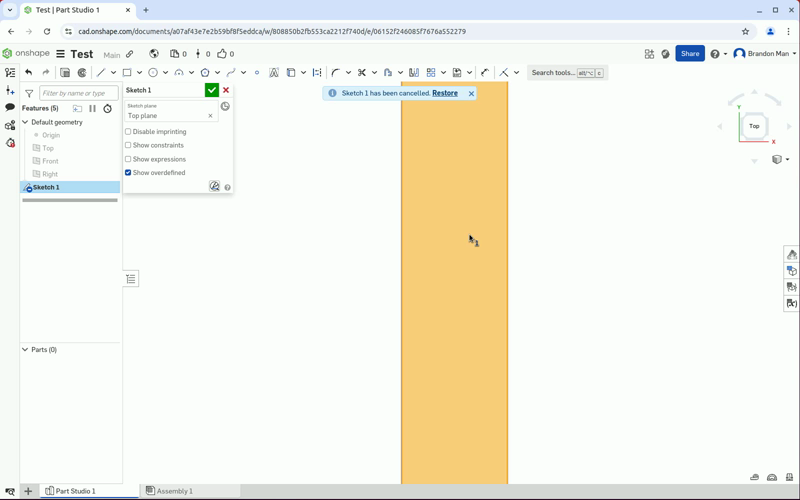
scroll(-6)
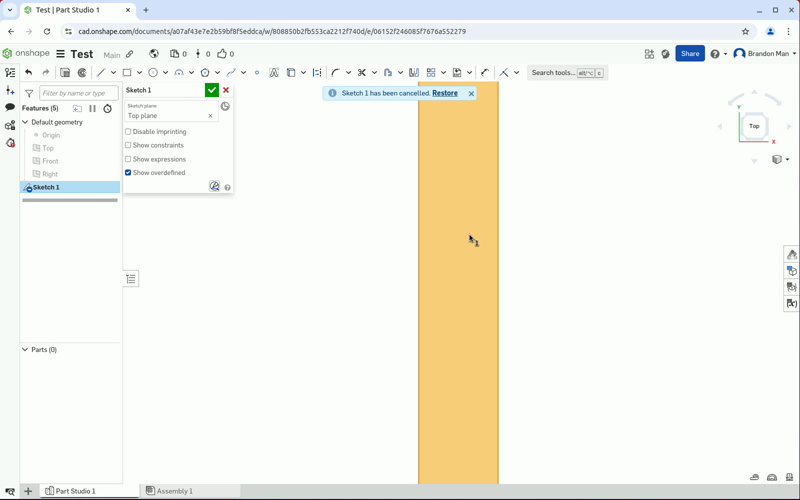
scroll(-6)
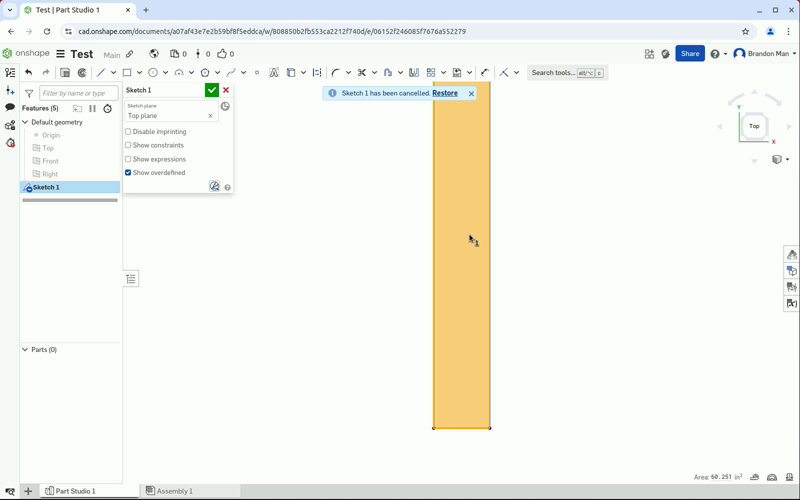
scroll(-6)
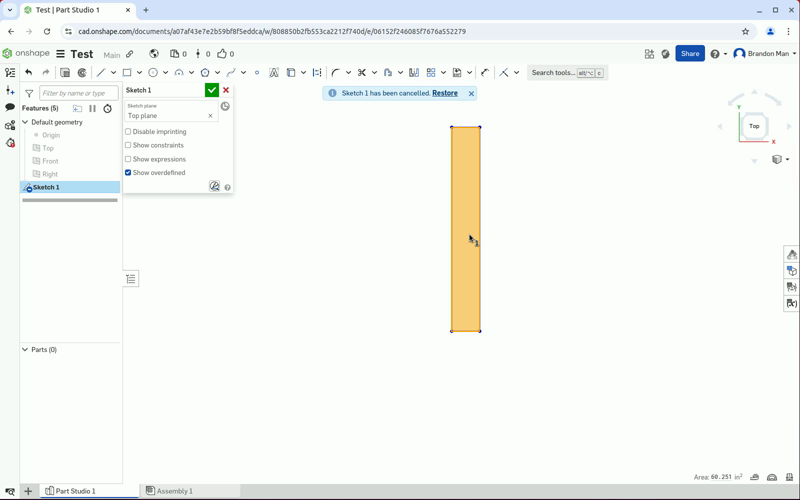
scroll(-6)
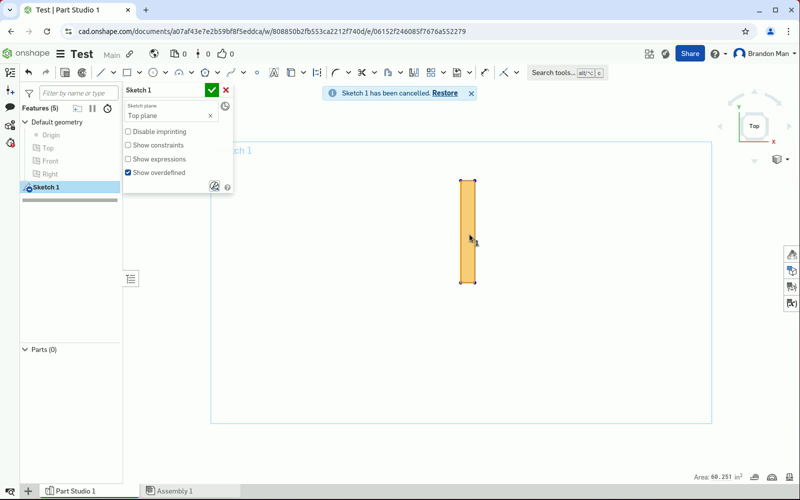
mouse_move(73, 352)
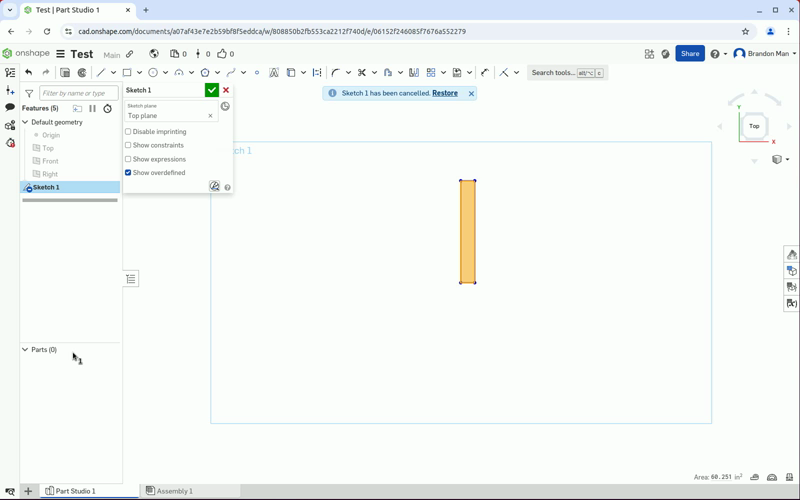
key(shift+y)
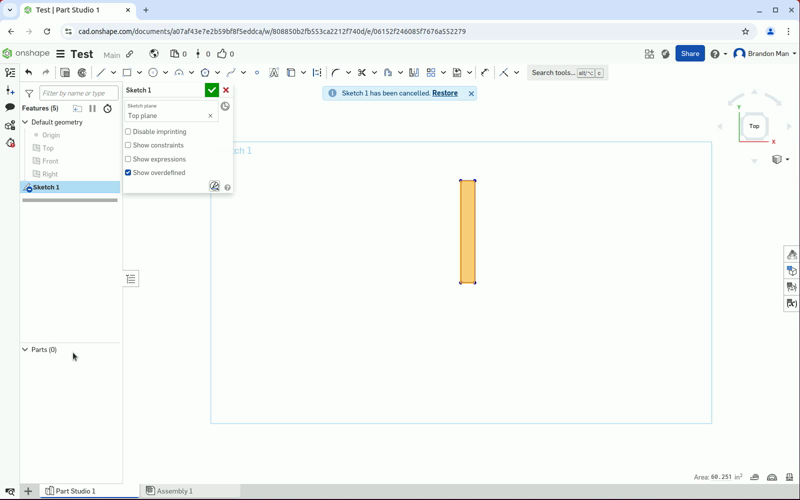
key(shift+e)
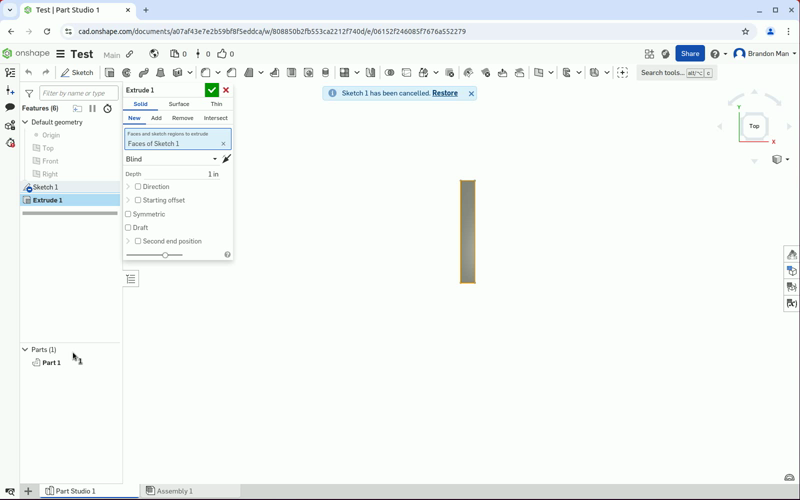
mouse_move(143, 106)
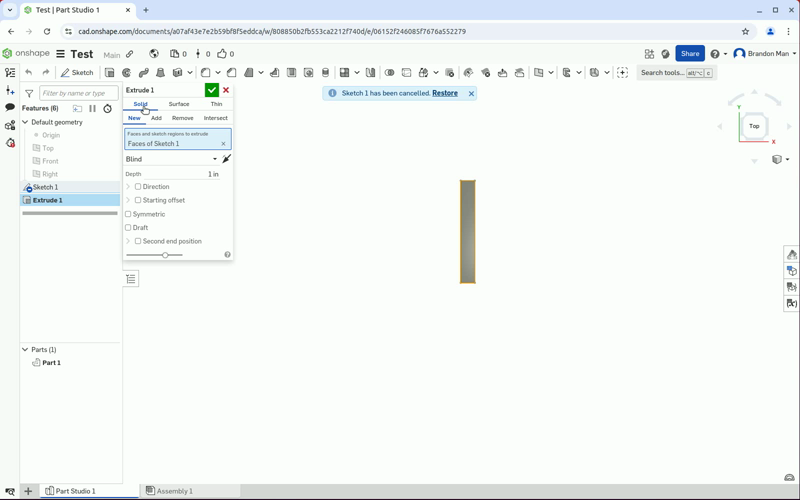
click(143, 106)
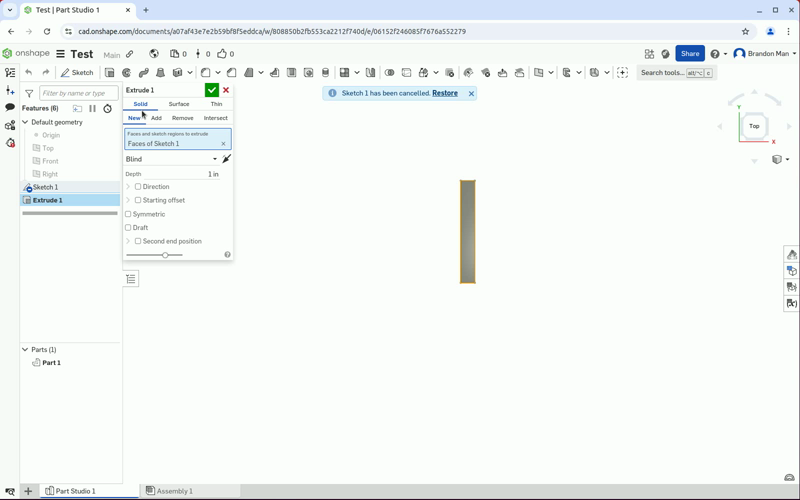
mouse_move(137, 120)
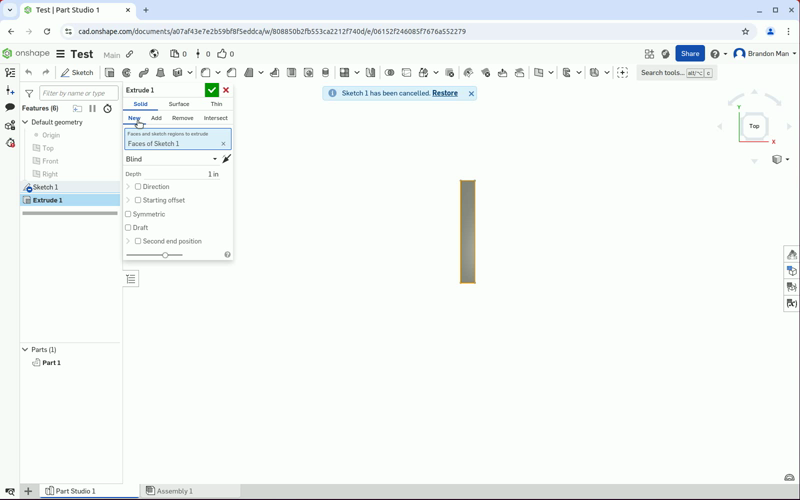
click(137, 120)
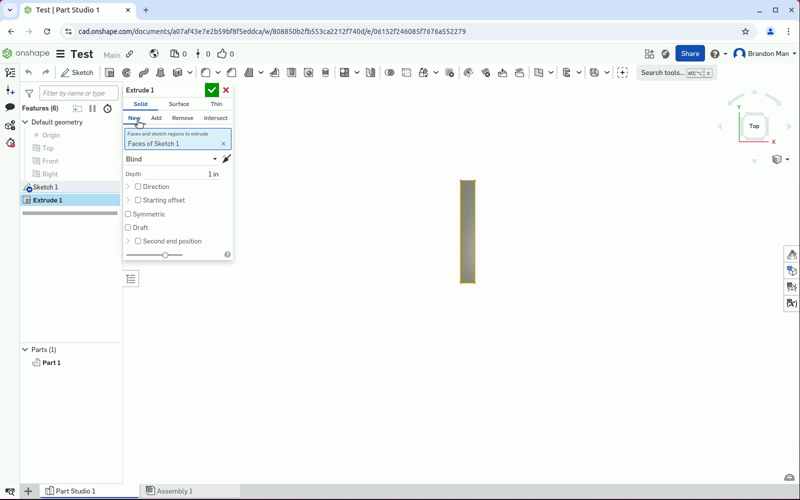
key(tab, 4)
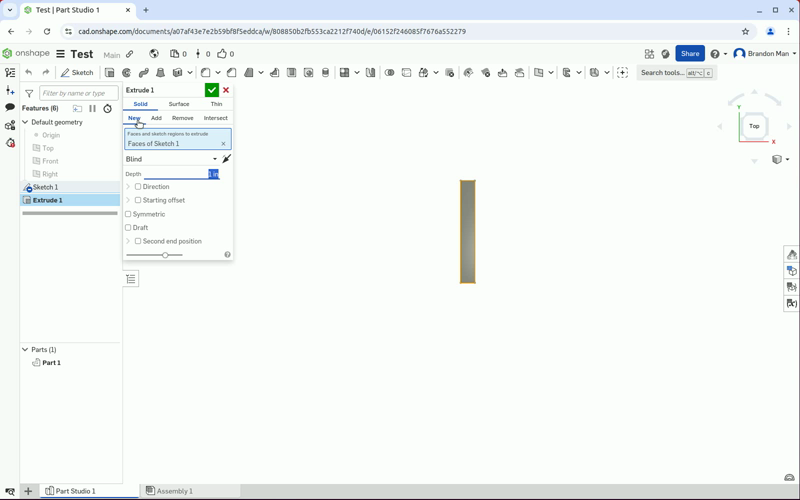
text(0.963)
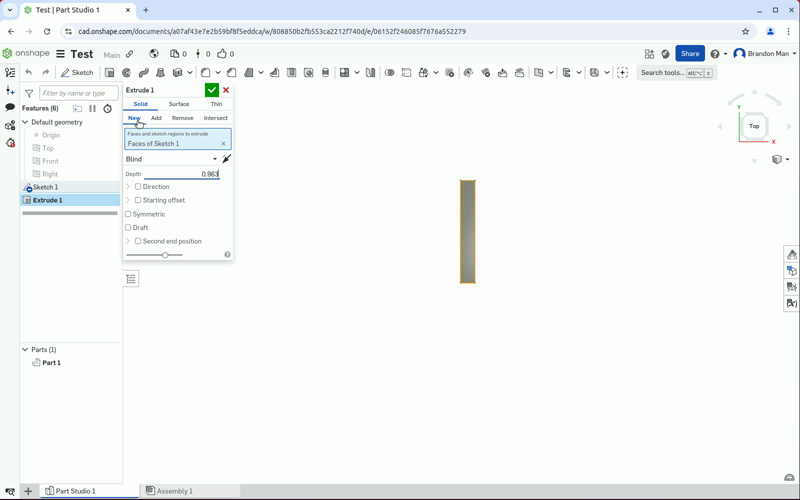
key(enter)
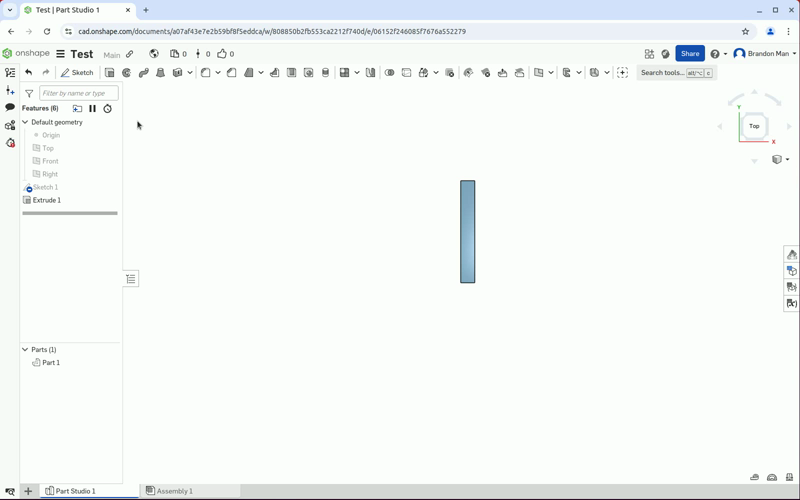
key(shift+h)
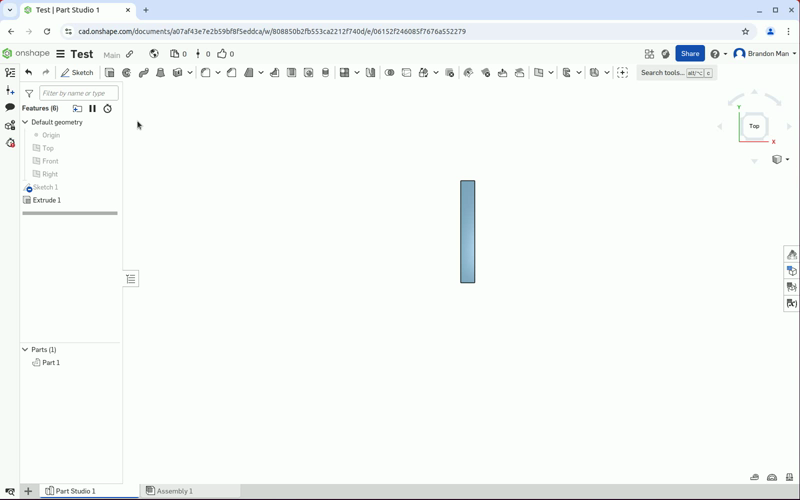
key(shift+h)
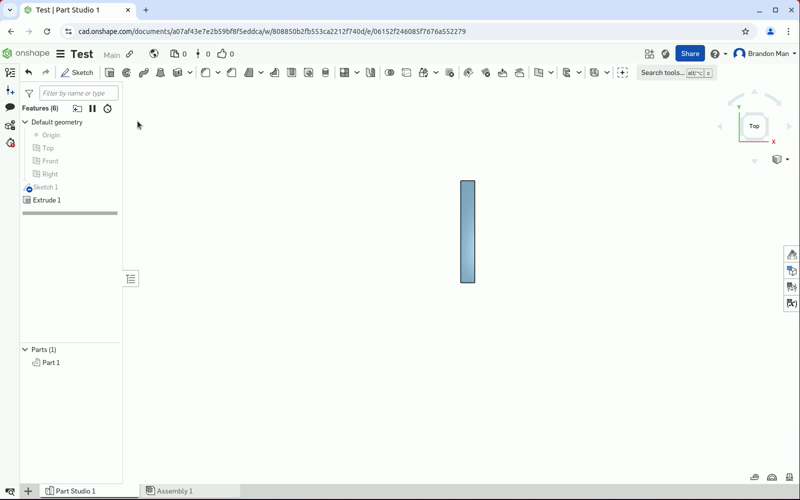
mouse_move(73, 189)
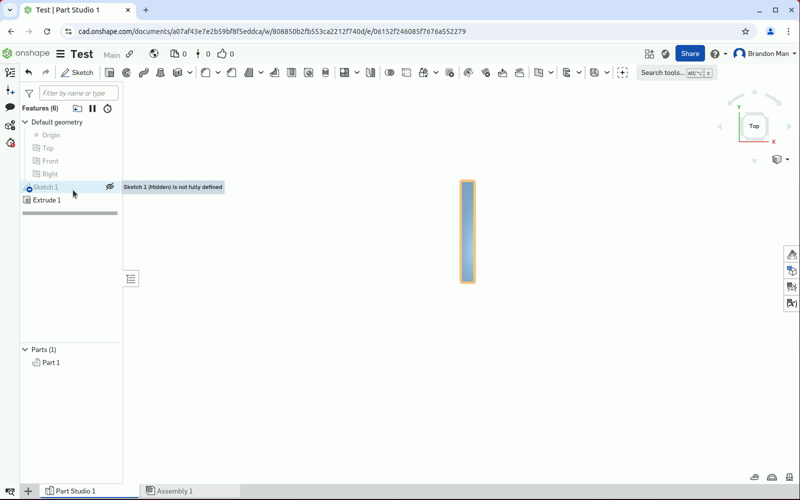
click(73, 189)
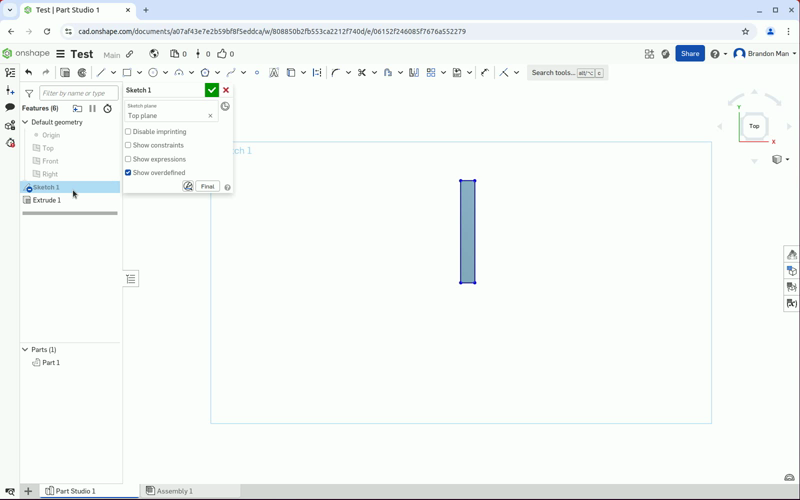
mouse_move(229, 92)
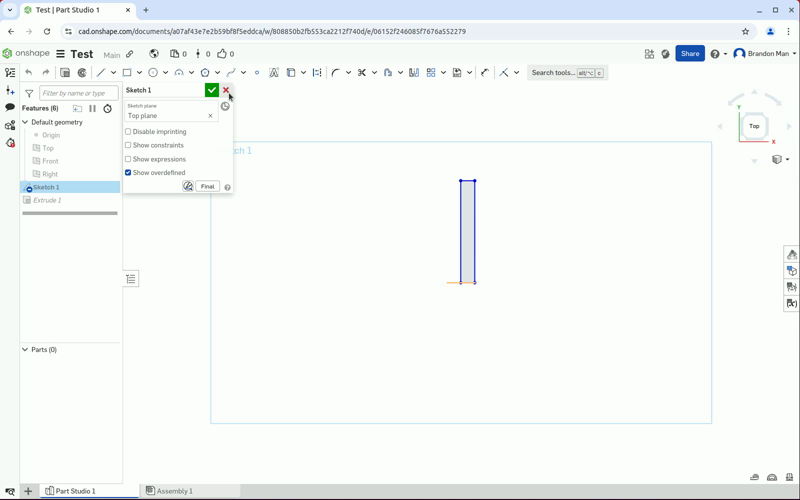
click(229, 92)
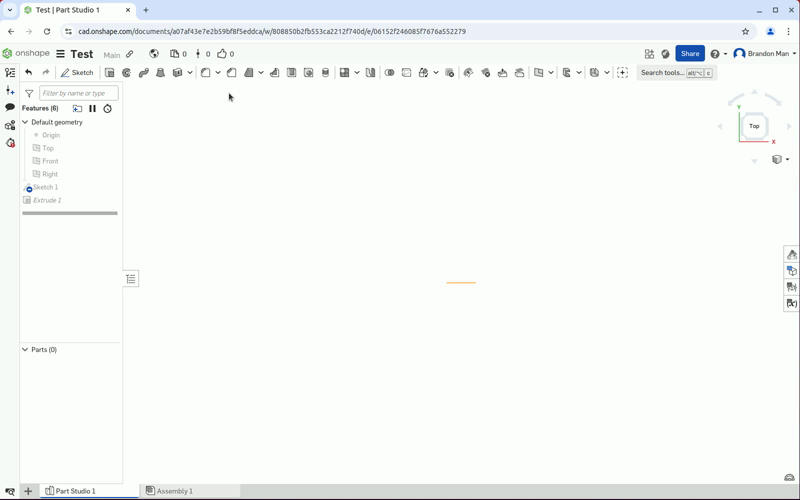
mouse_move(73, 352)
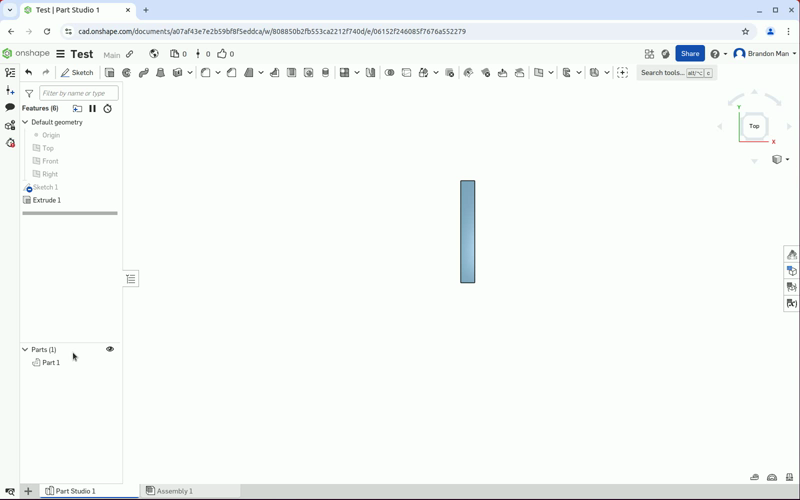
key(y)
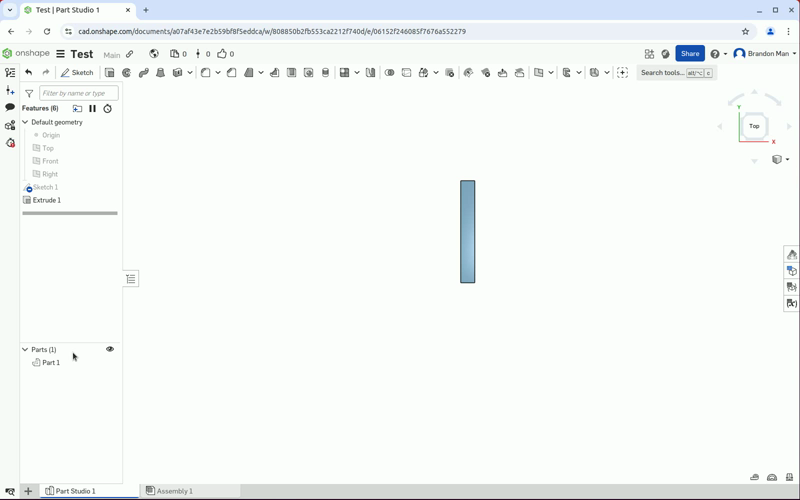
key(shift+p)
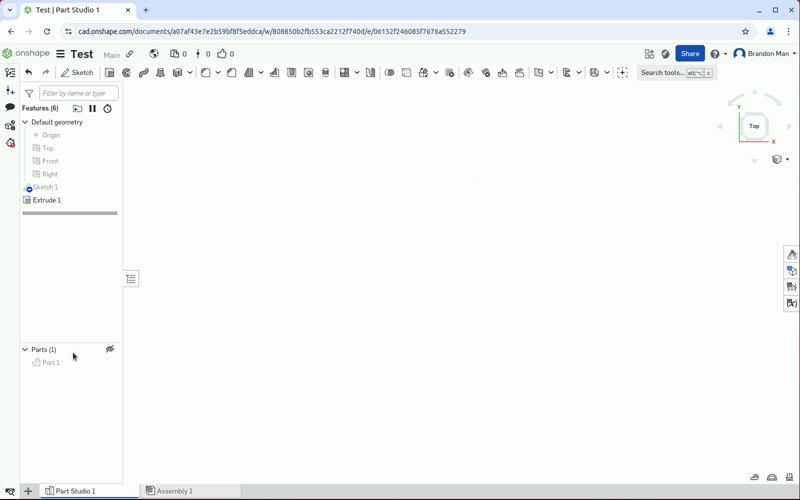
key(space)
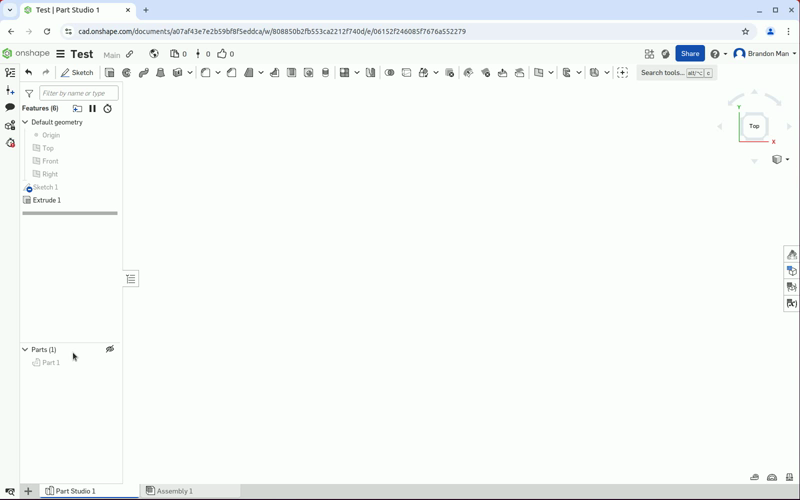
key_down(shift)
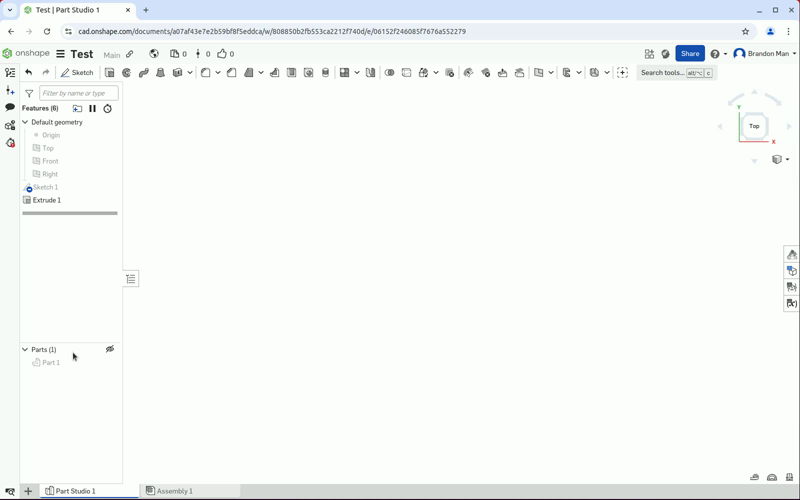
key(up)
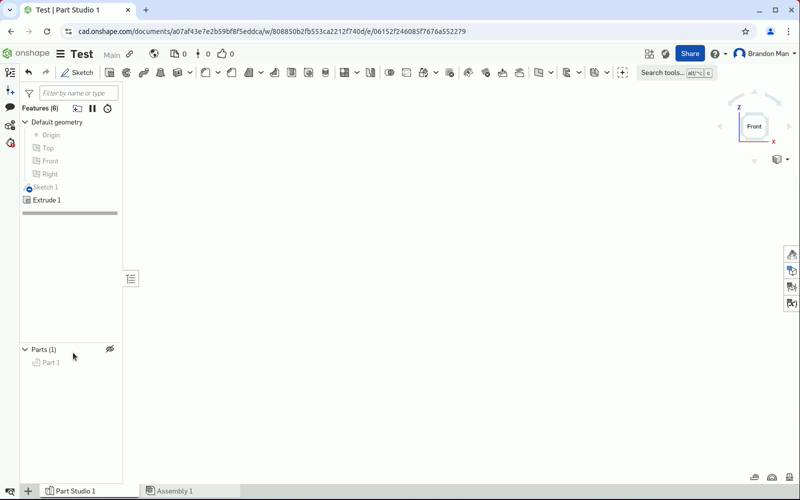
key_up(shift)
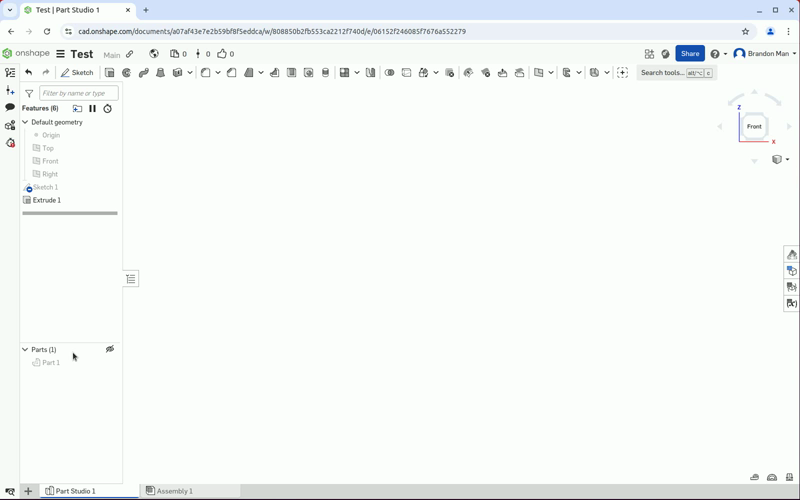
key(space)
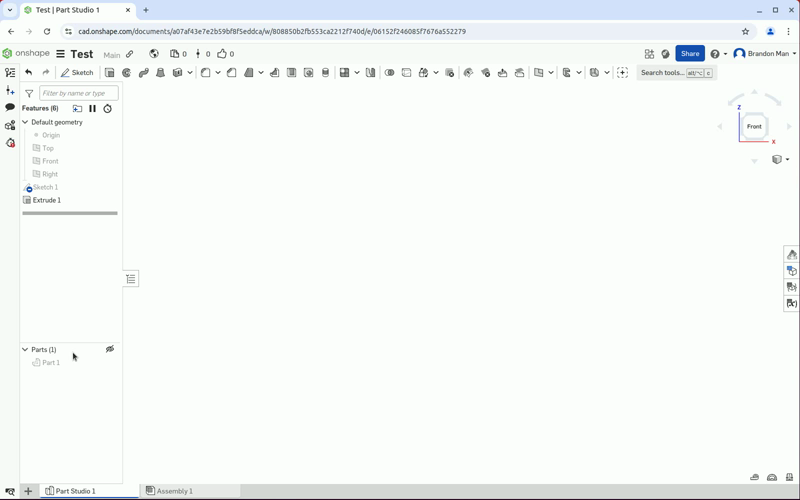
key_down(shift)
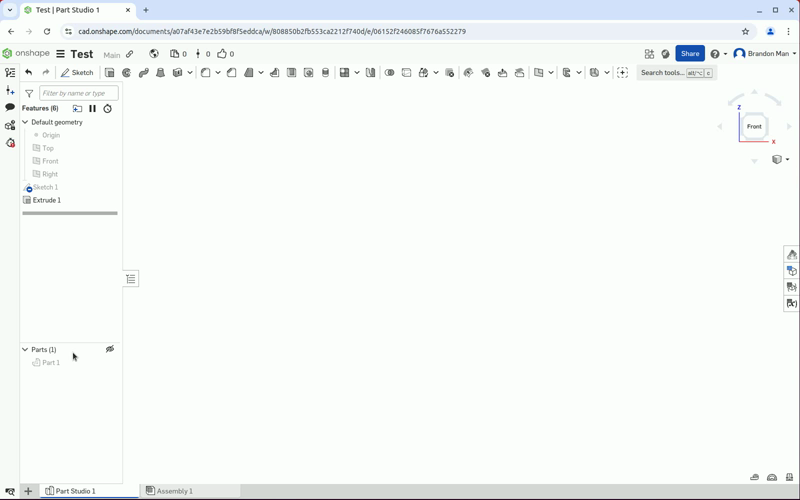
key(left)
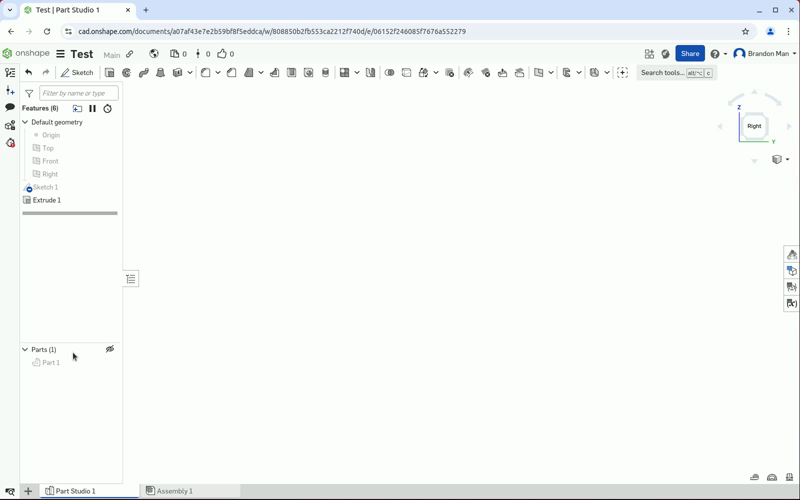
key_up(shift)
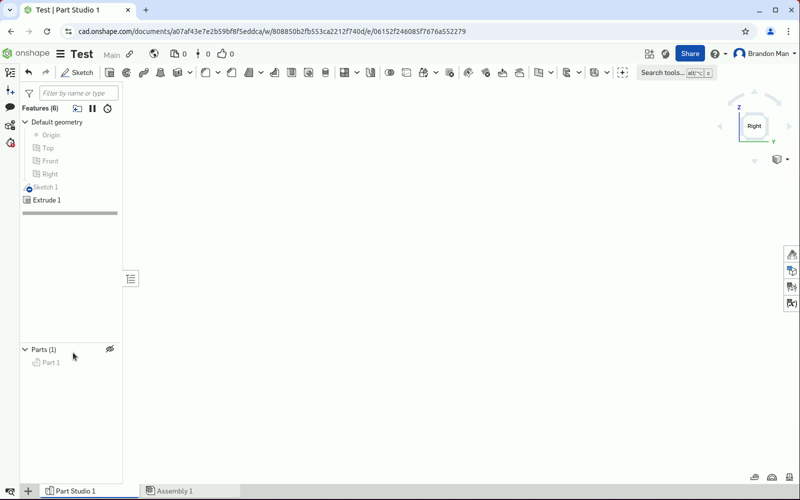
mouse_move(73, 352)
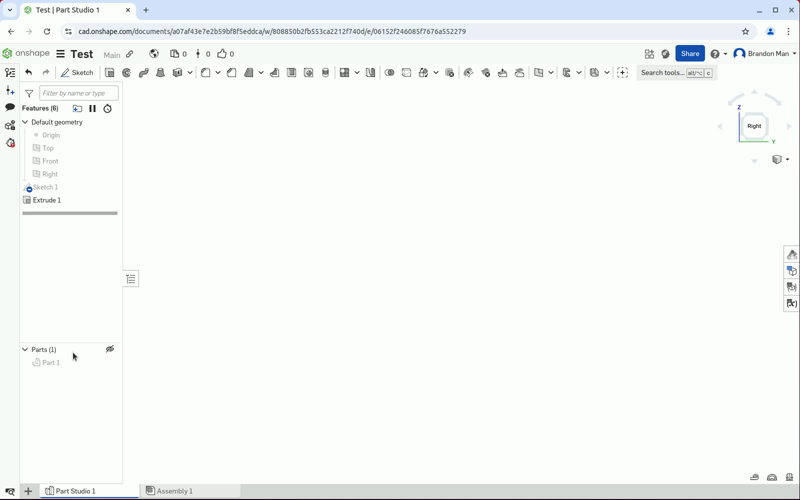
key(shift+y)
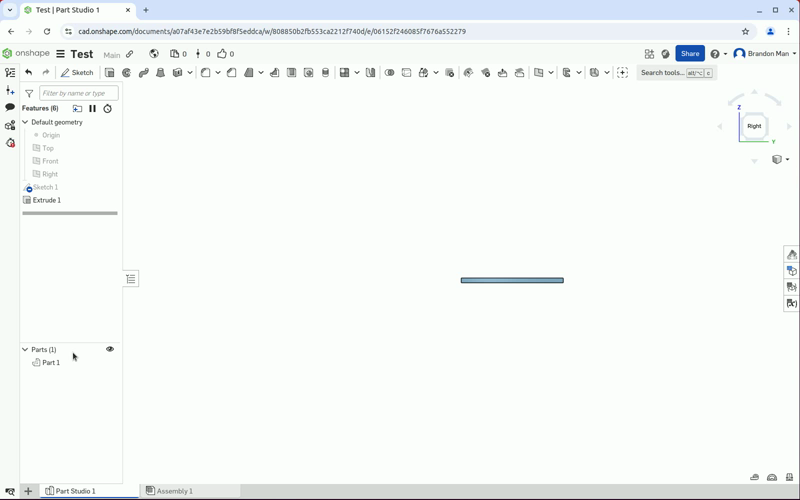
mouse_move(541, 75)
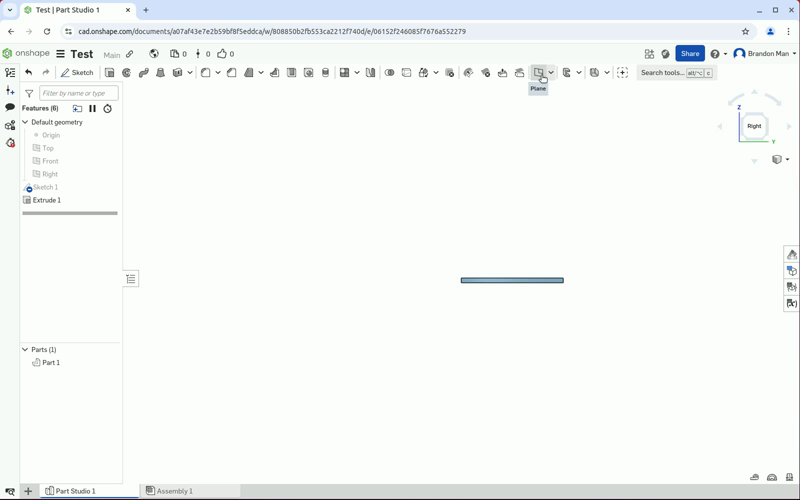
click(541, 75)
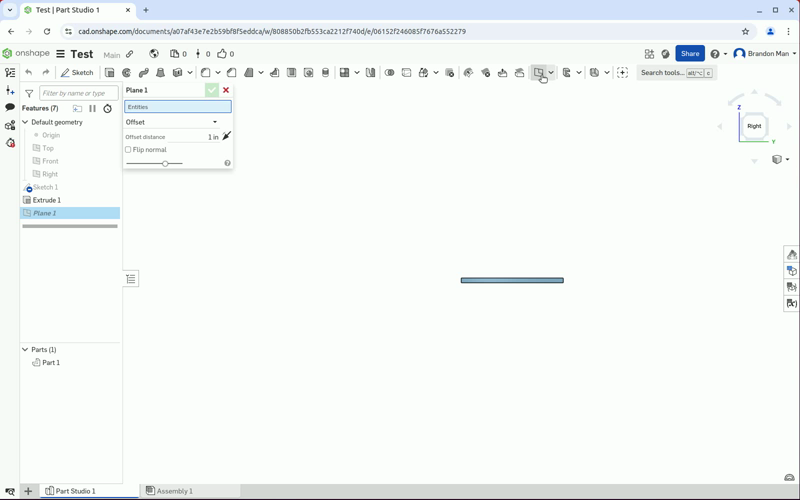
mouse_move(73, 176)
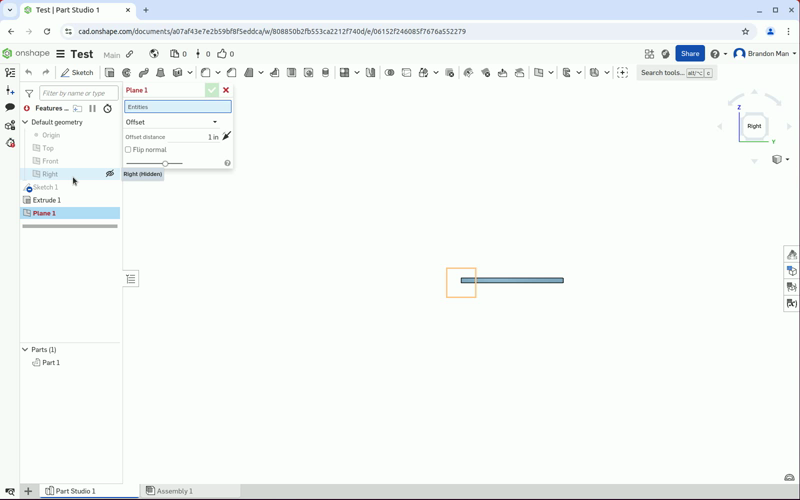
click(73, 176)
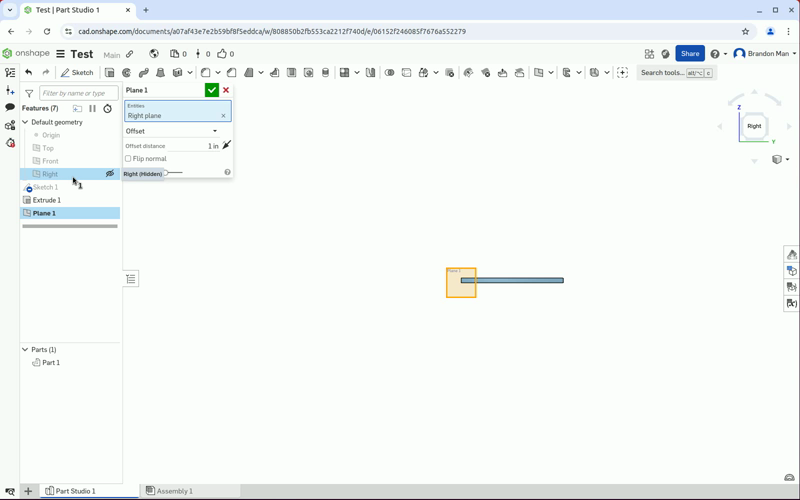
key(tab, 2)
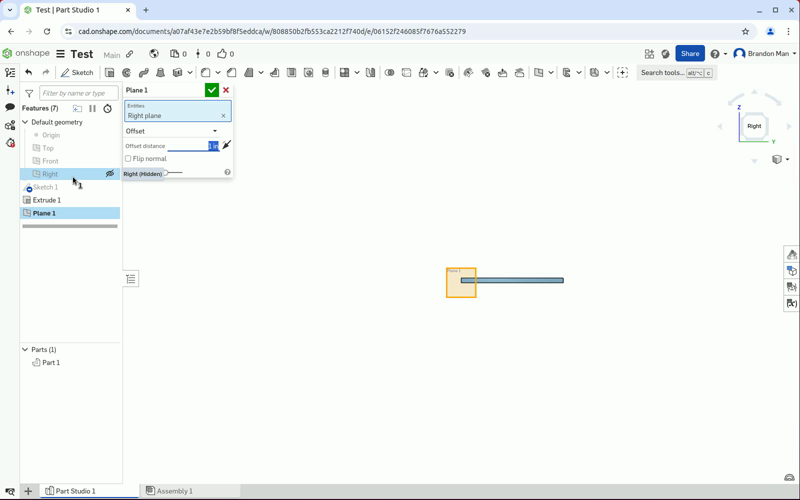
text(2.896)
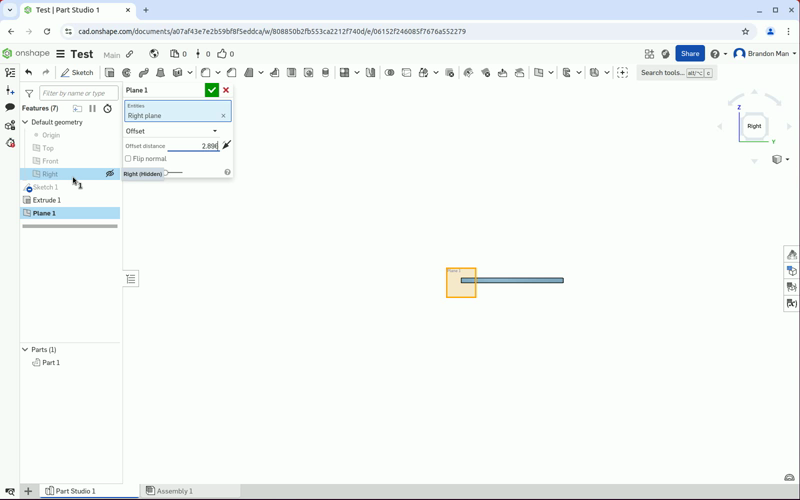
key(enter, 2)
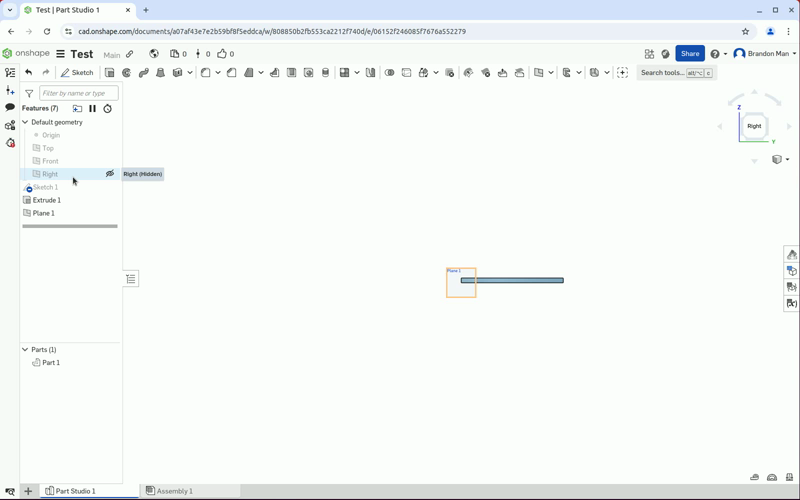
key(shift+s)
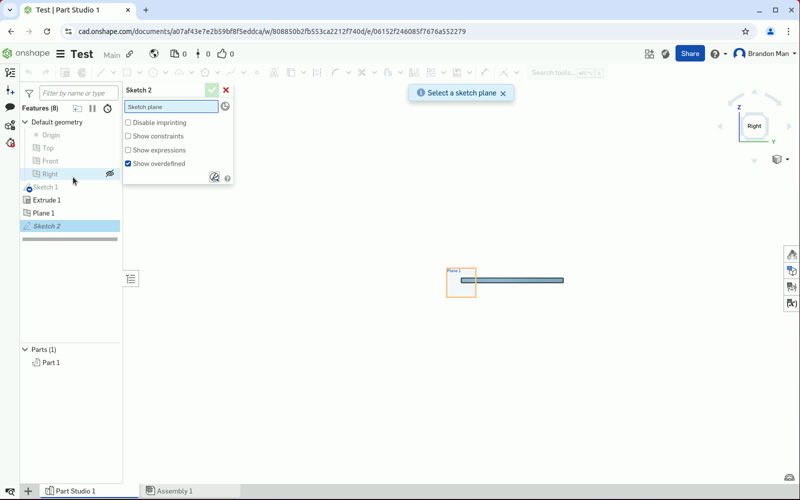
mouse_move(73, 215)
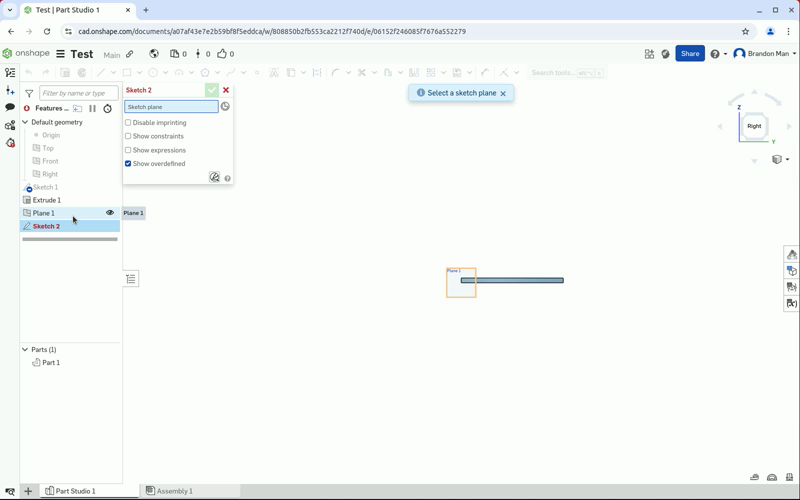
click(73, 215)
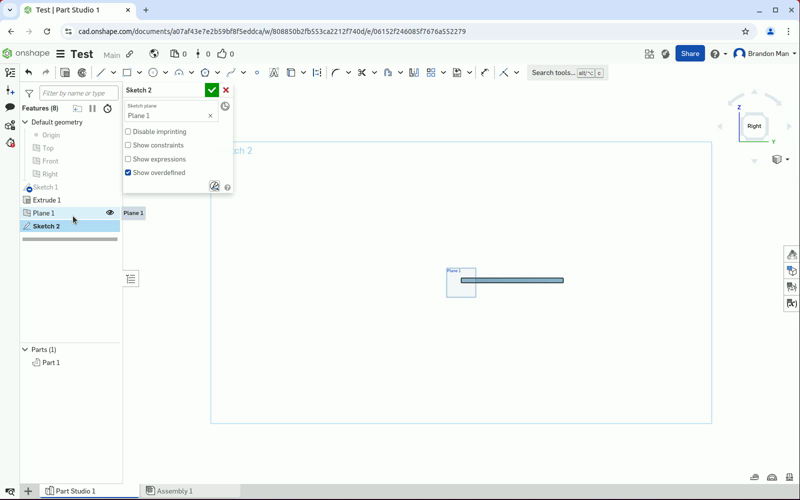
mouse_move(73, 352)
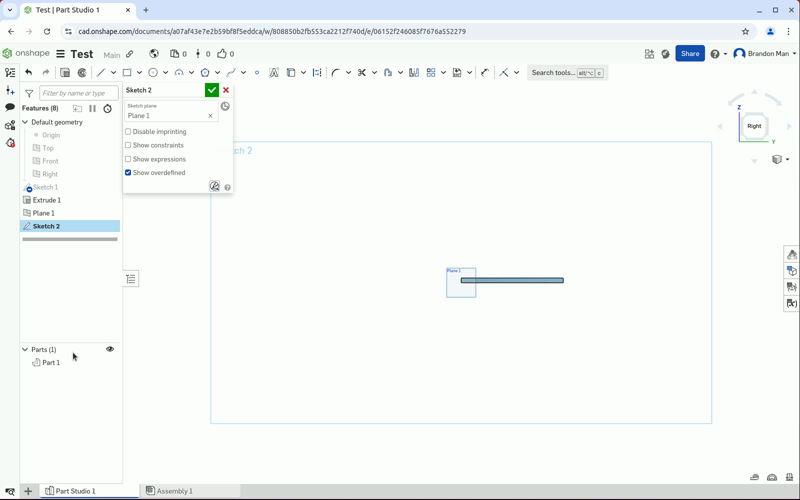
key(y)
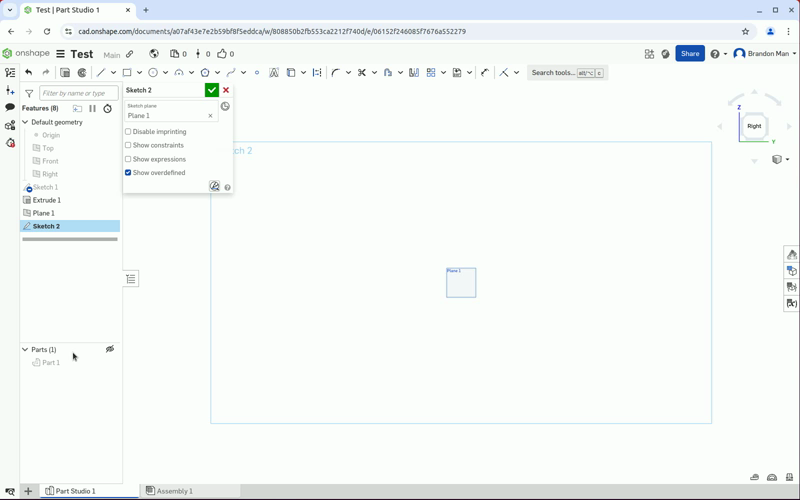
key(l)
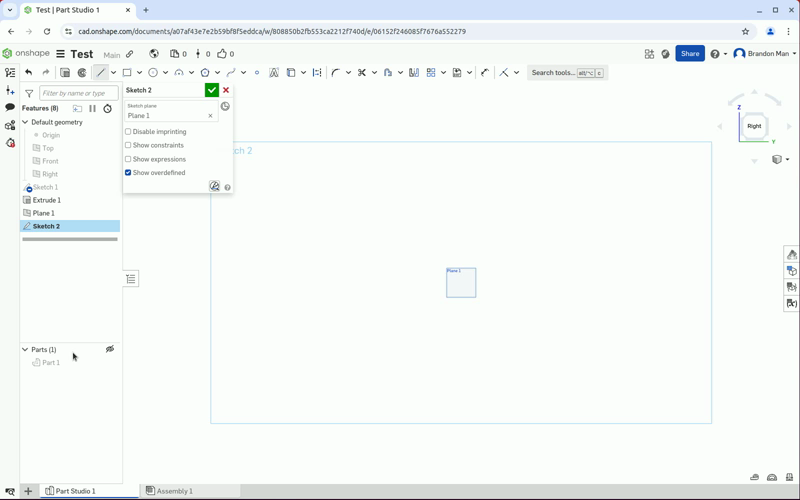
key_down(shift)
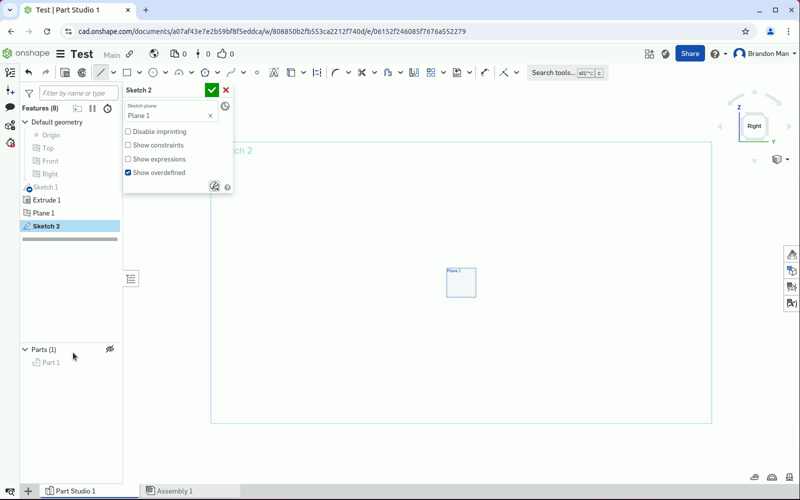
mouse_move(548, 282)
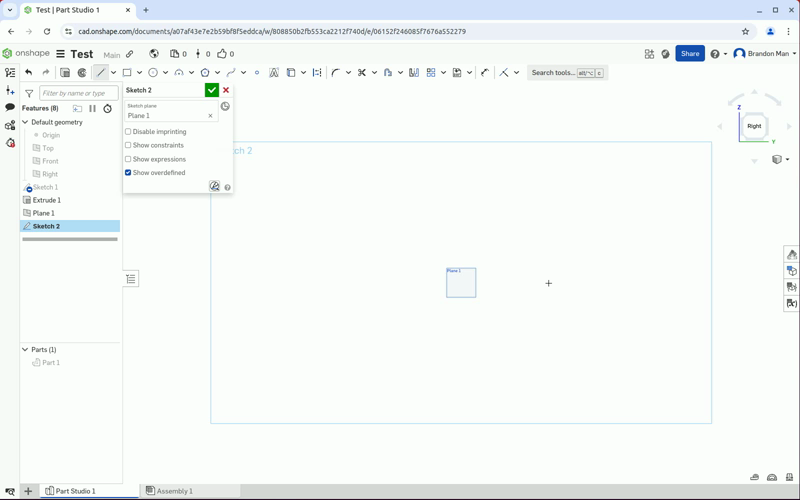
click(548, 282)
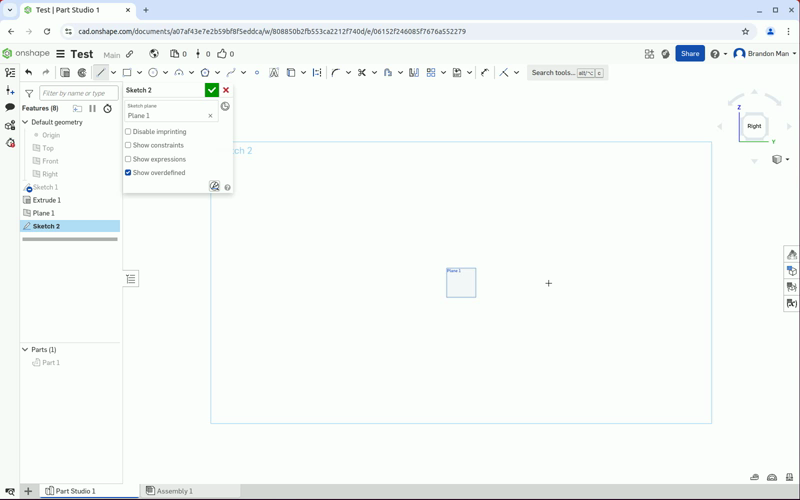
key_up(shift)
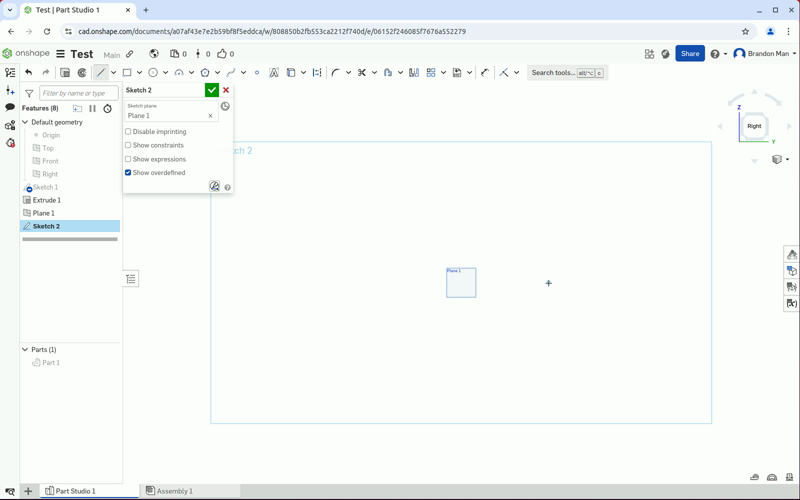
key_down(shift)
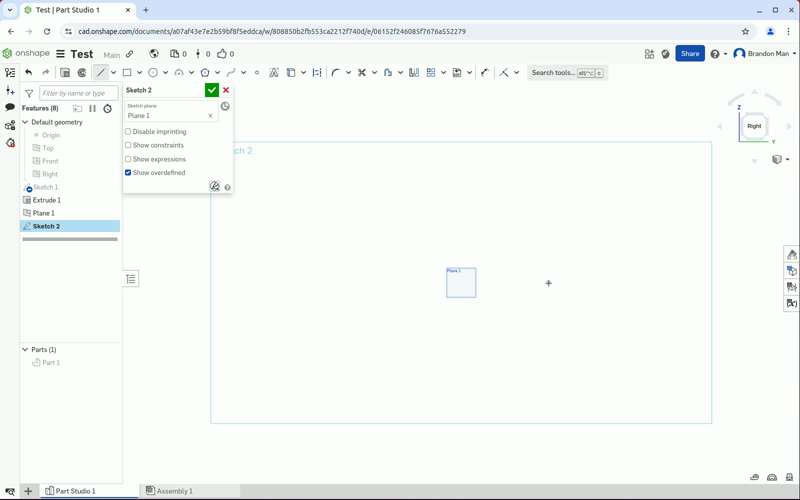
mouse_move(578, 282)
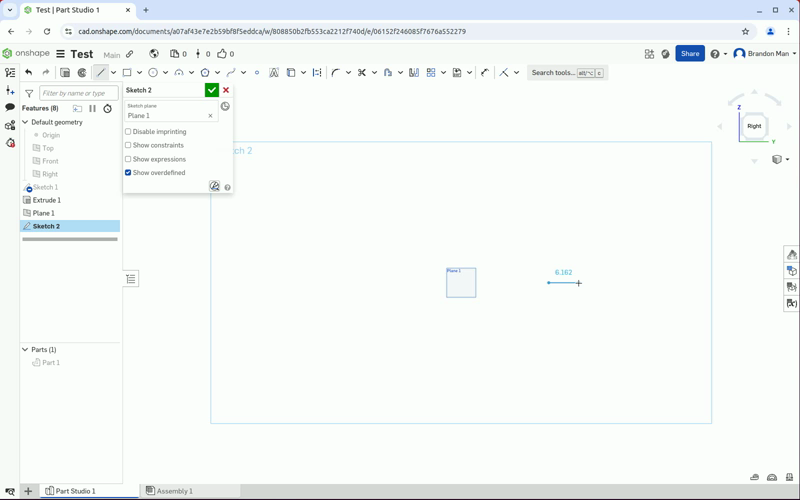
mouse_move(563, 282)
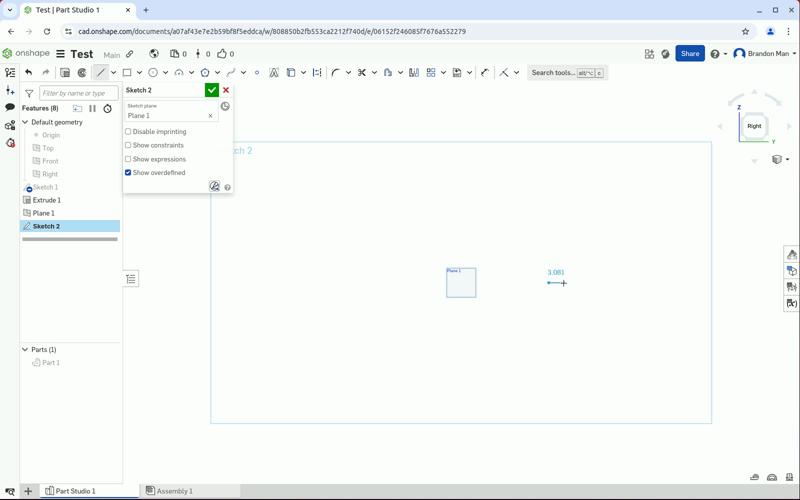
click(563, 282)
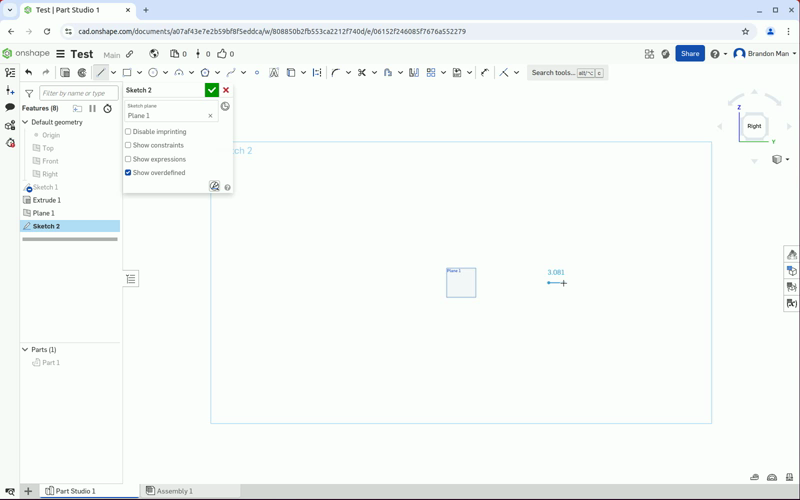
key_up(shift)
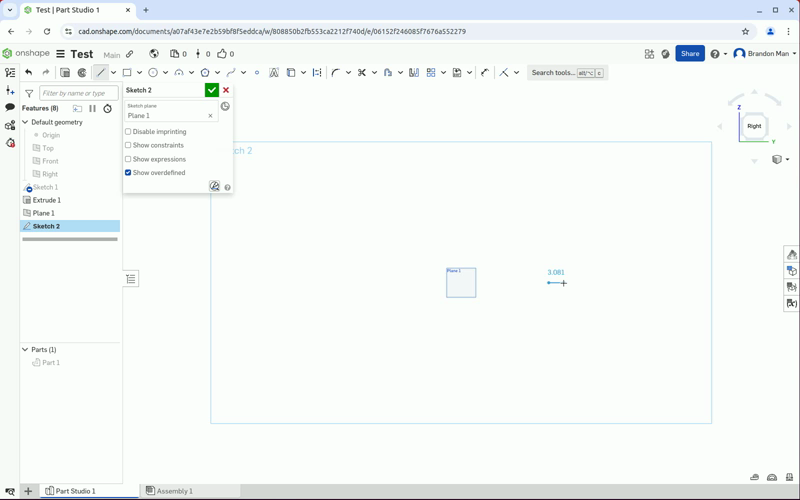
key_down(shift)
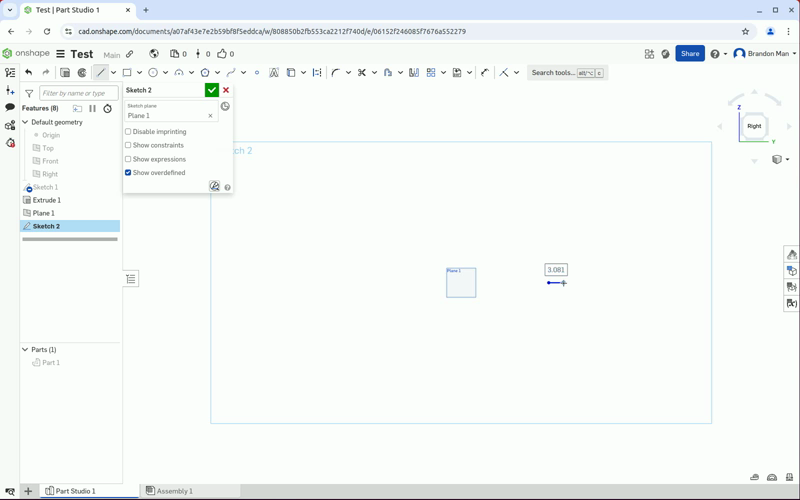
mouse_move(589, 282)
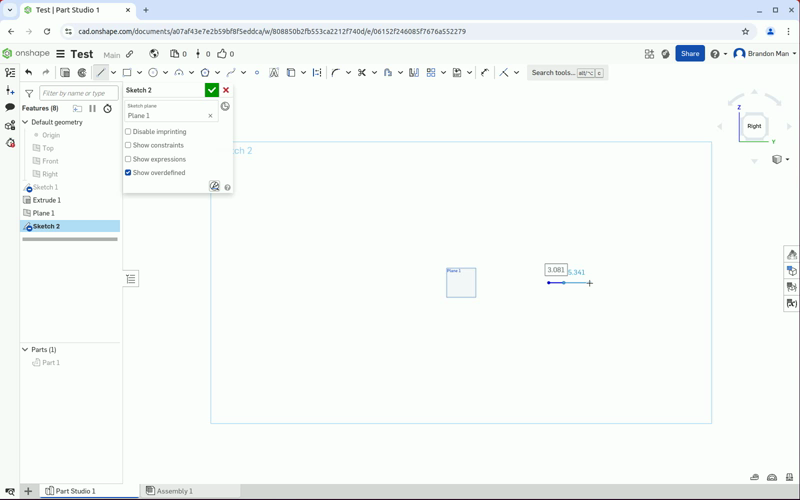
mouse_move(563, 278)
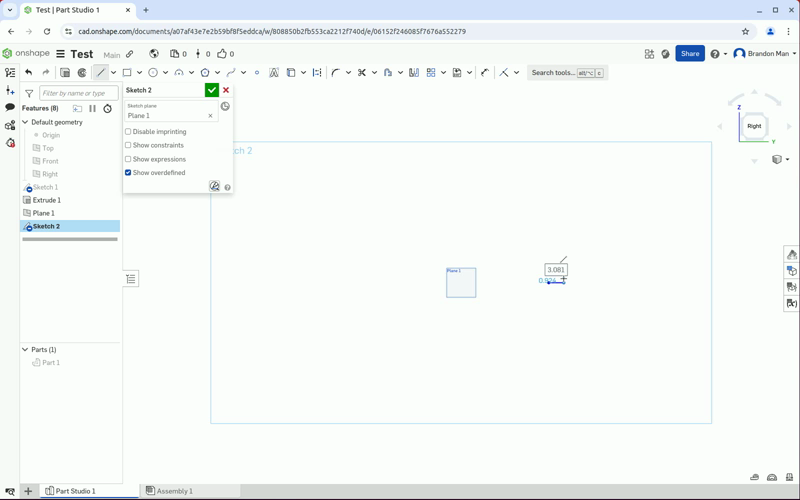
scroll(6)
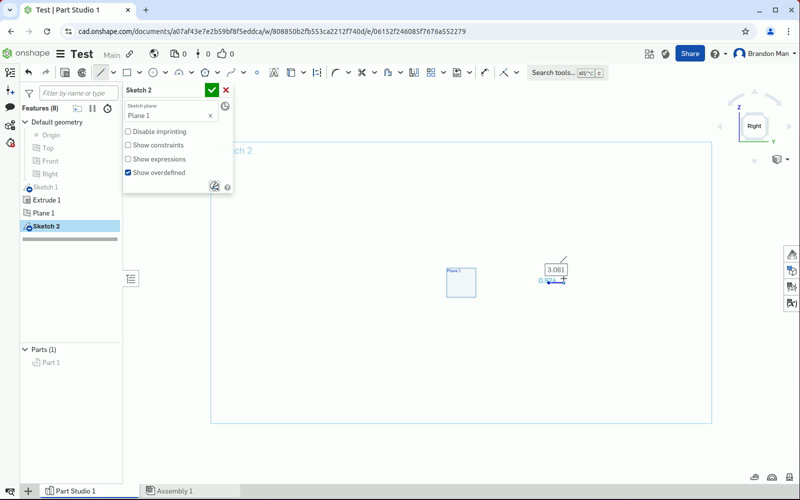
scroll(6)
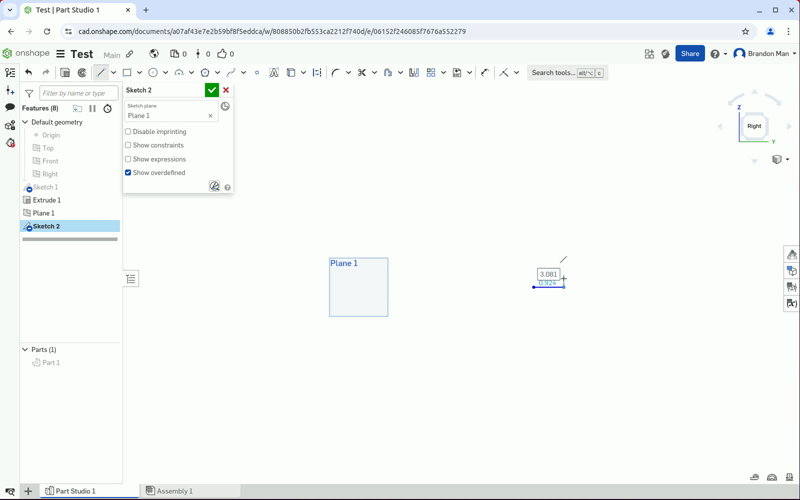
scroll(6)
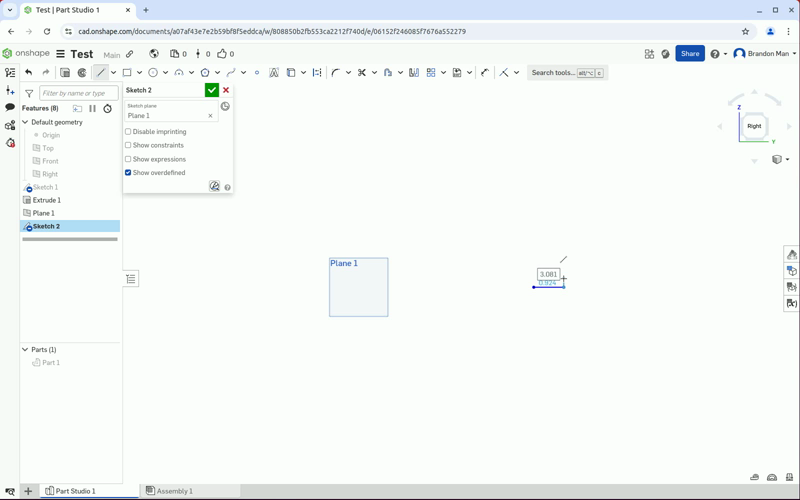
scroll(6)
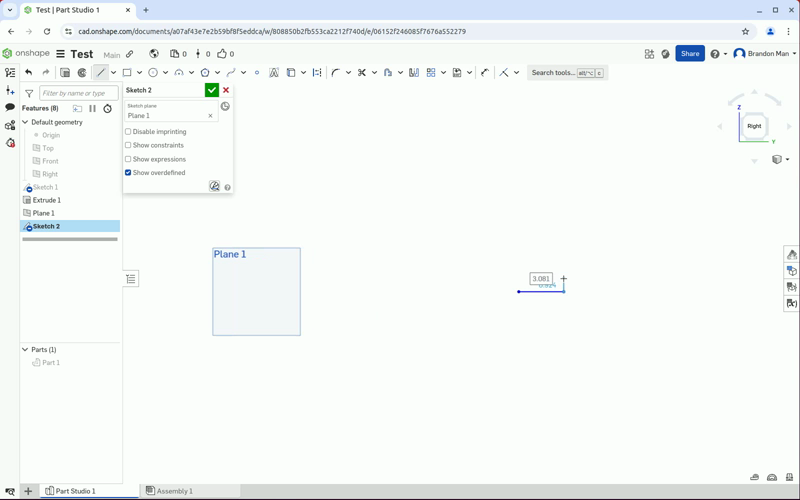
scroll(6)
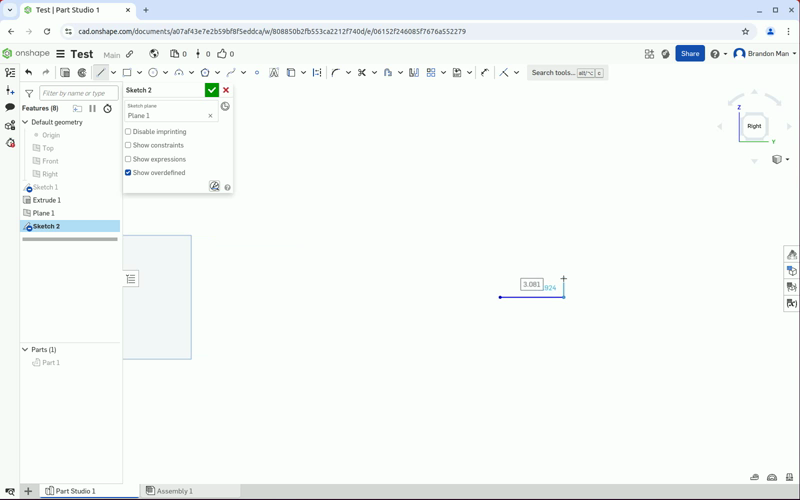
scroll(6)
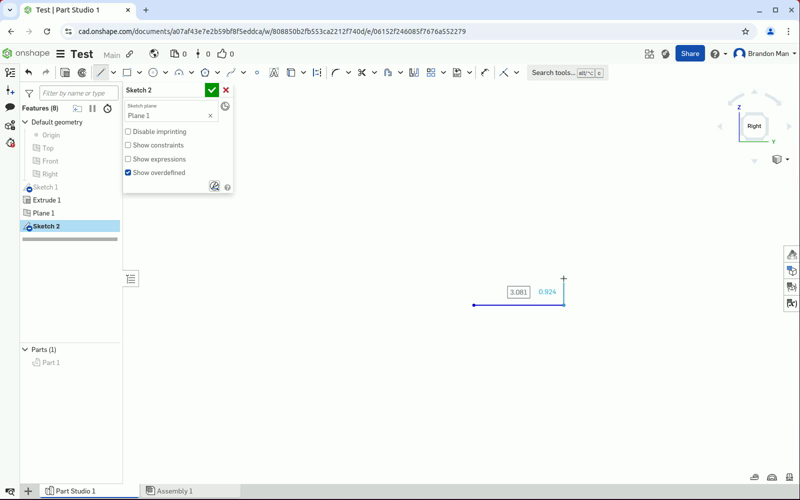
scroll(6)
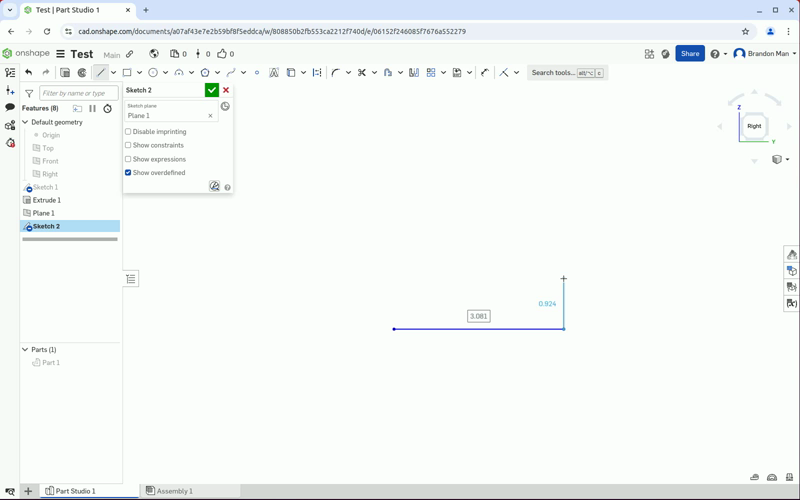
click(563, 278)
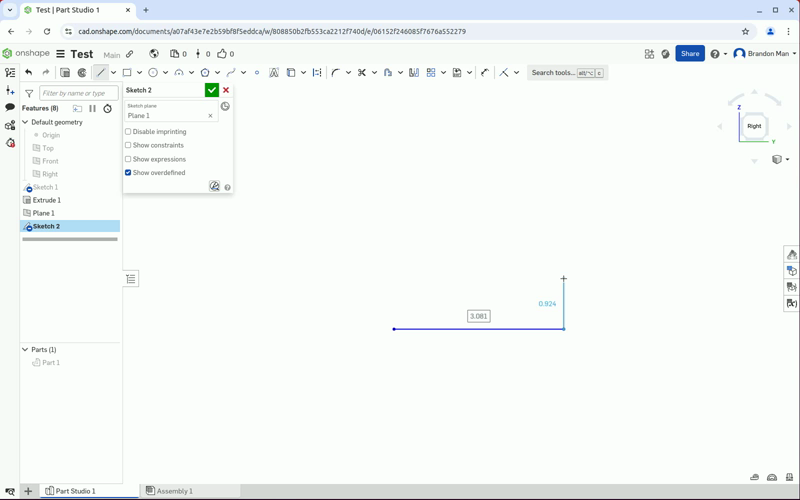
scroll(-6)
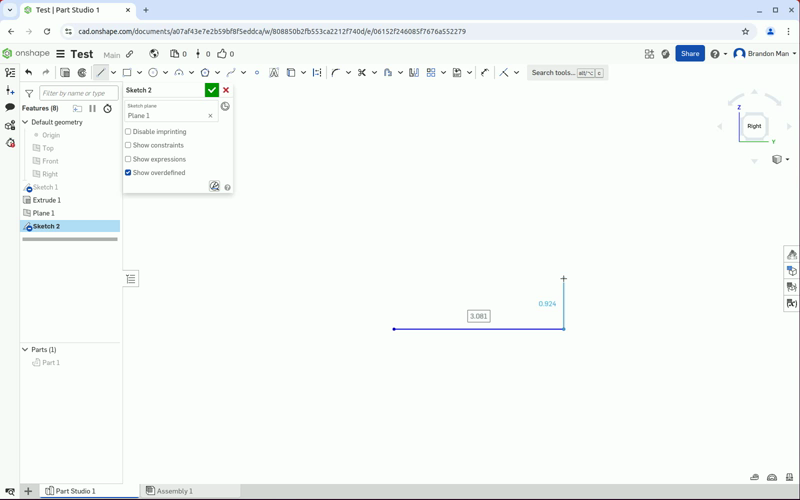
scroll(-6)
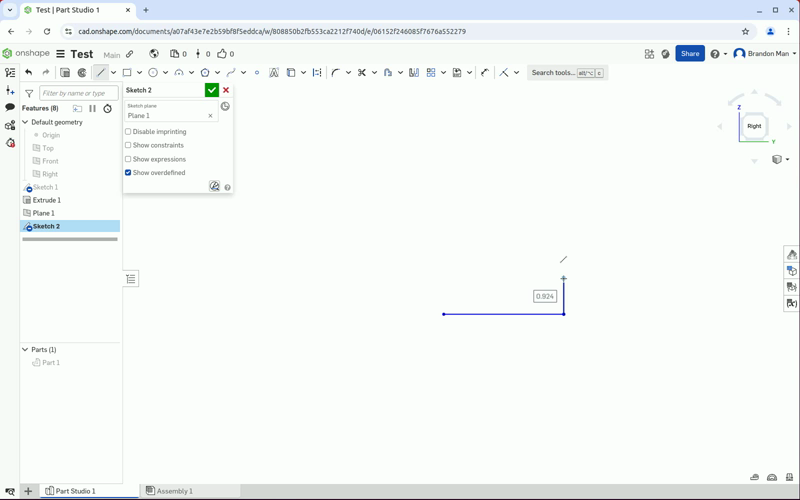
scroll(-6)
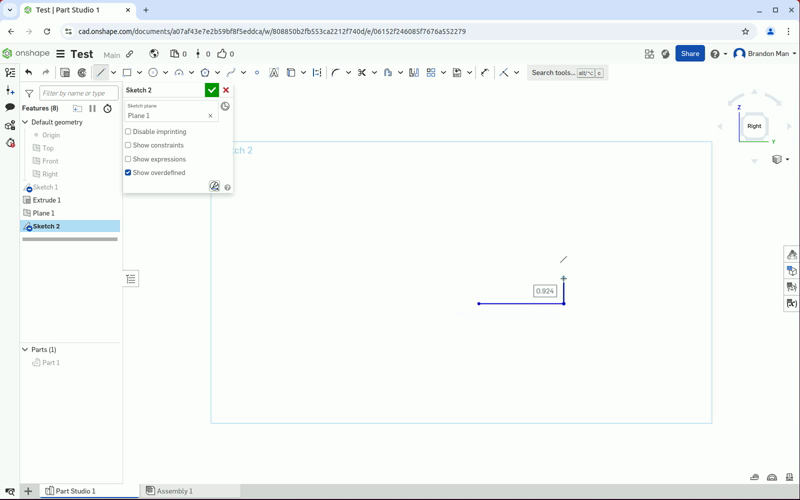
scroll(-6)
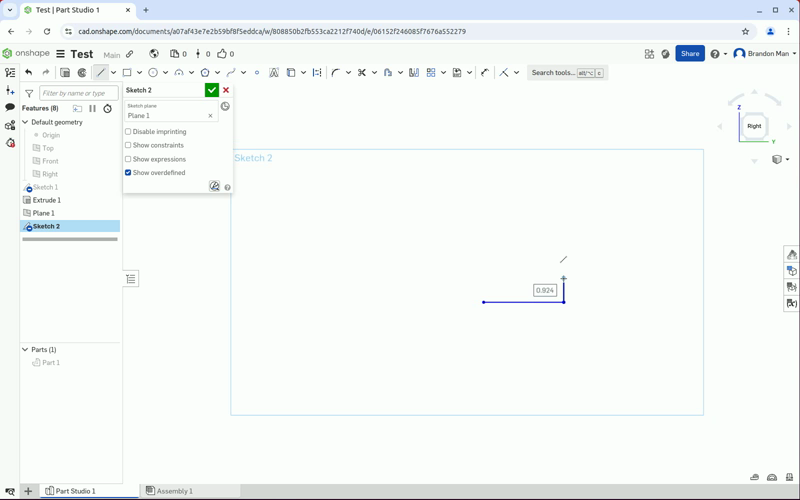
scroll(-6)
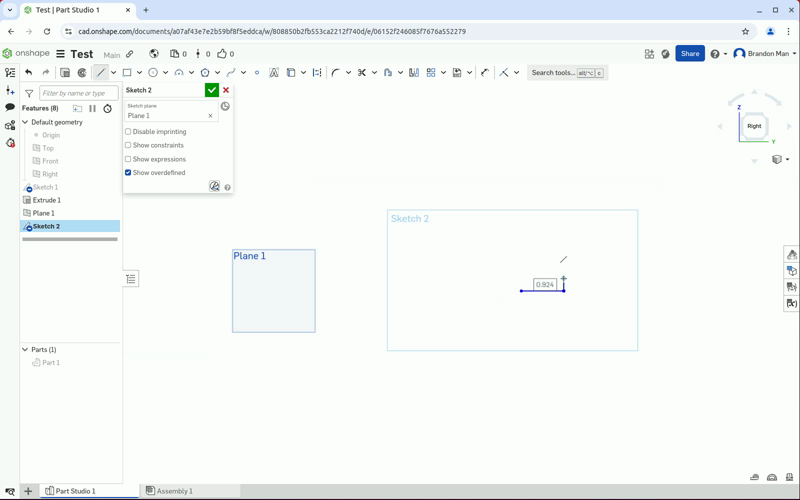
scroll(-6)
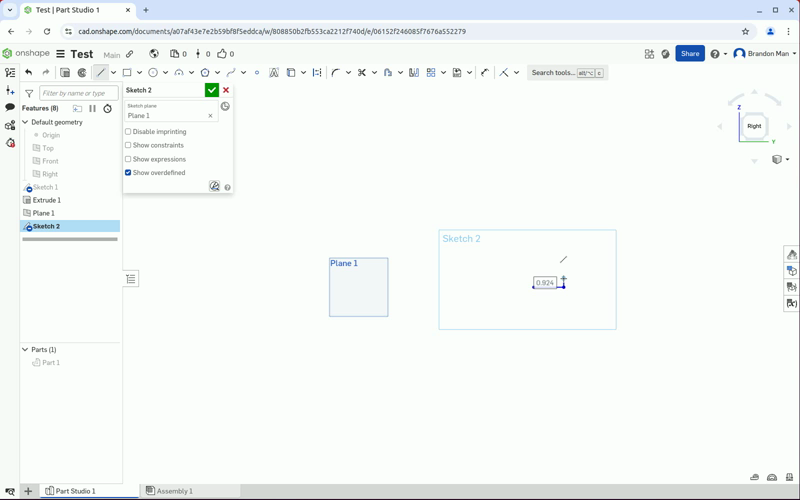
scroll(-6)
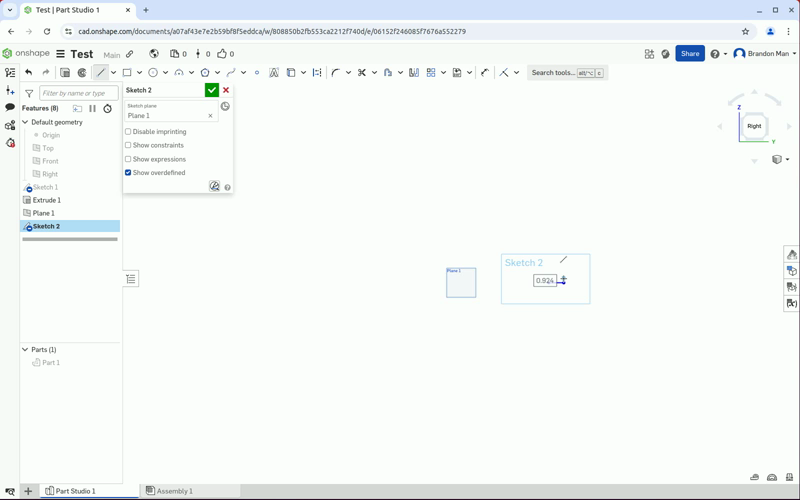
key_up(shift)
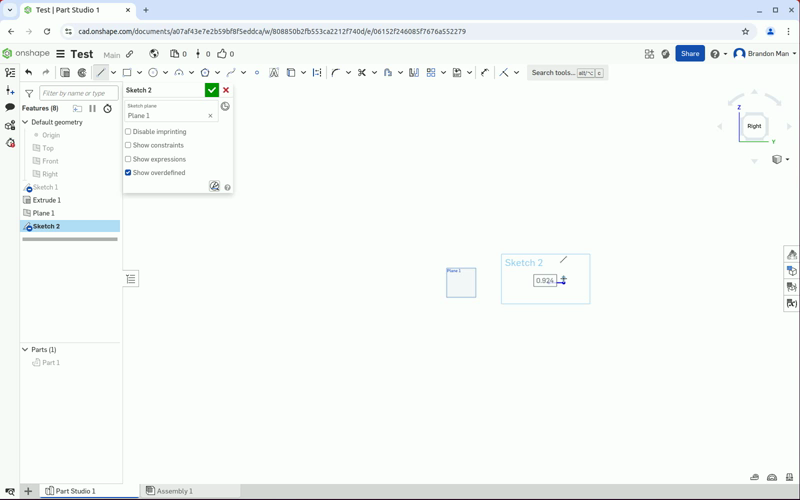
key_down(shift)
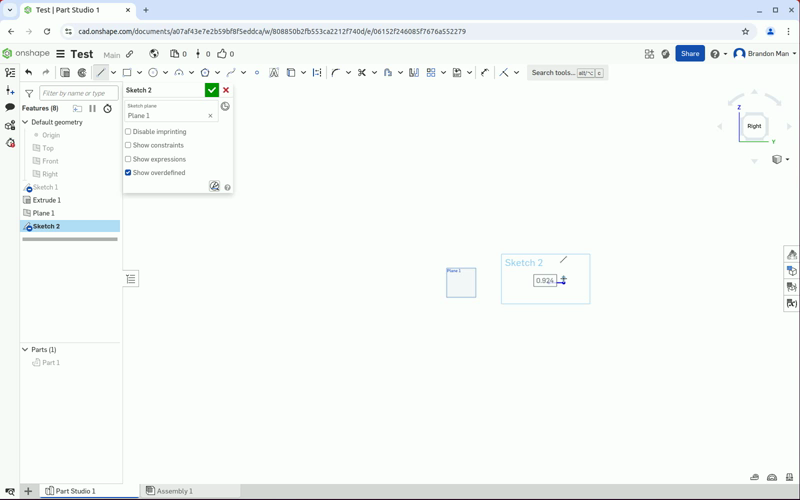
mouse_move(589, 278)
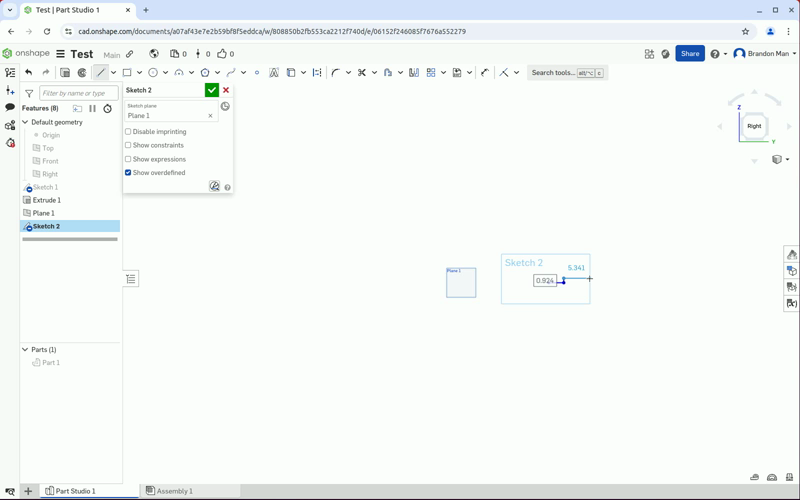
mouse_move(548, 278)
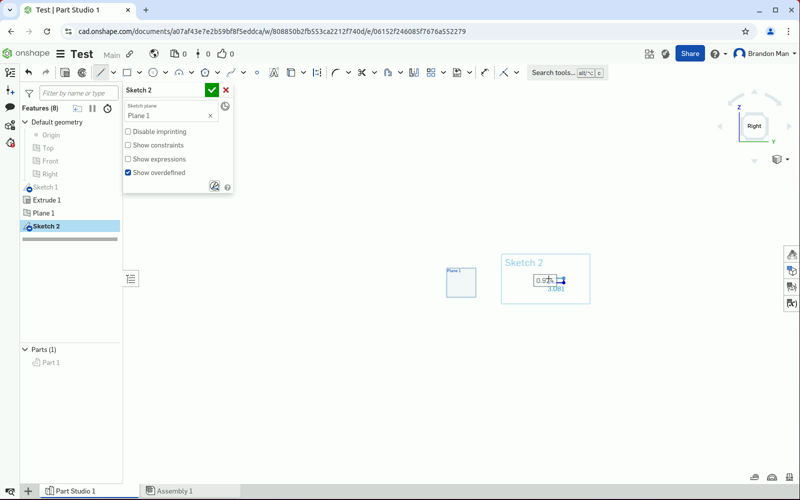
click(548, 278)
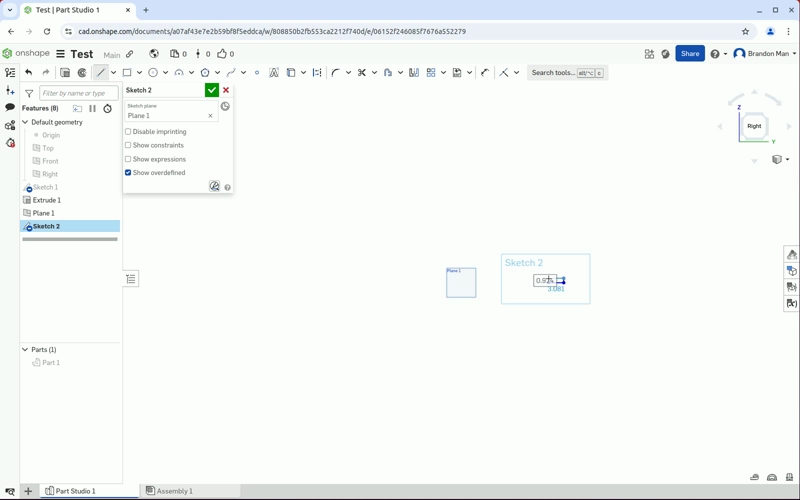
key_up(shift)
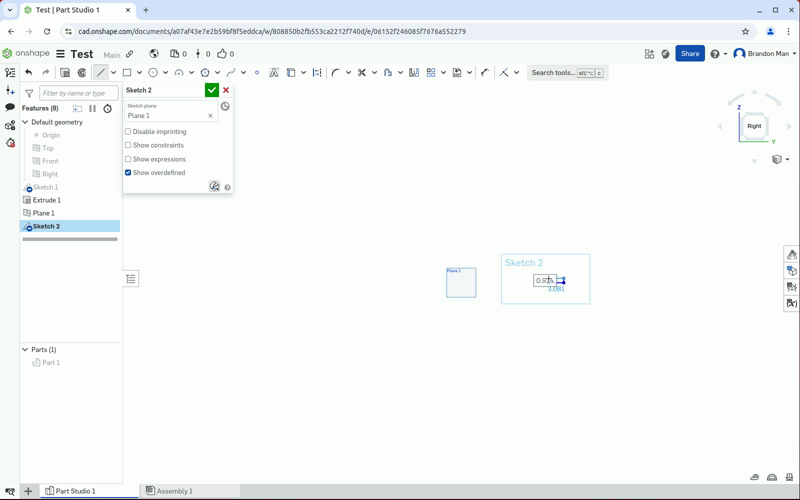
mouse_move(578, 278)
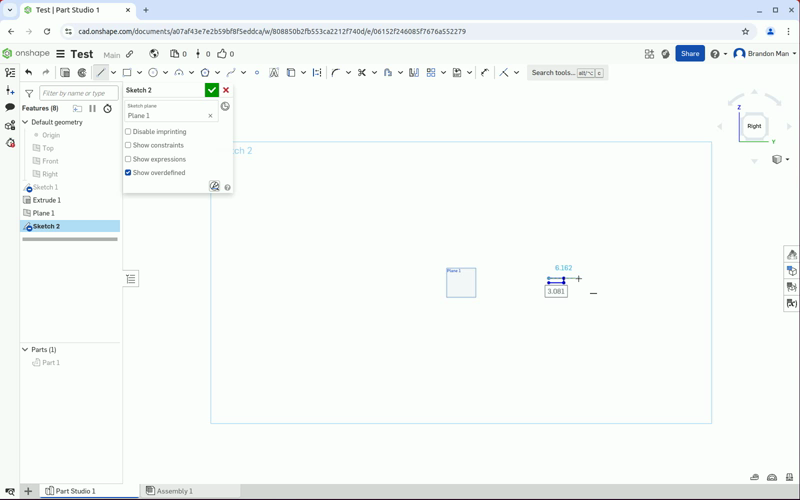
key_down(shift)
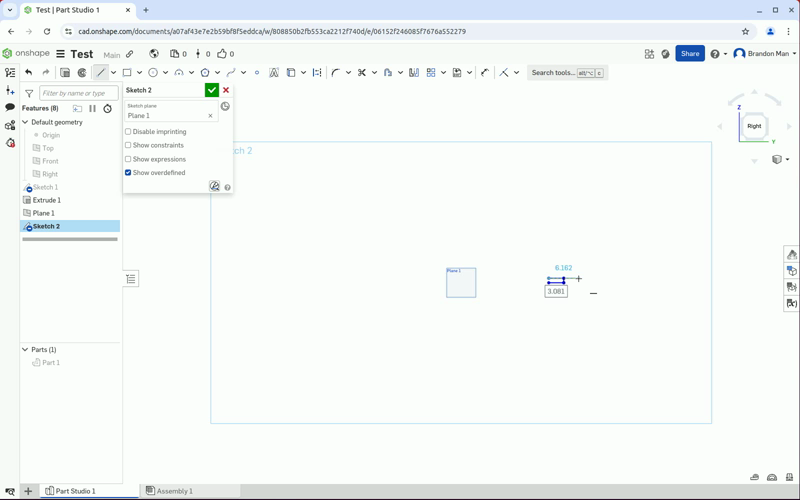
mouse_move(548, 282)
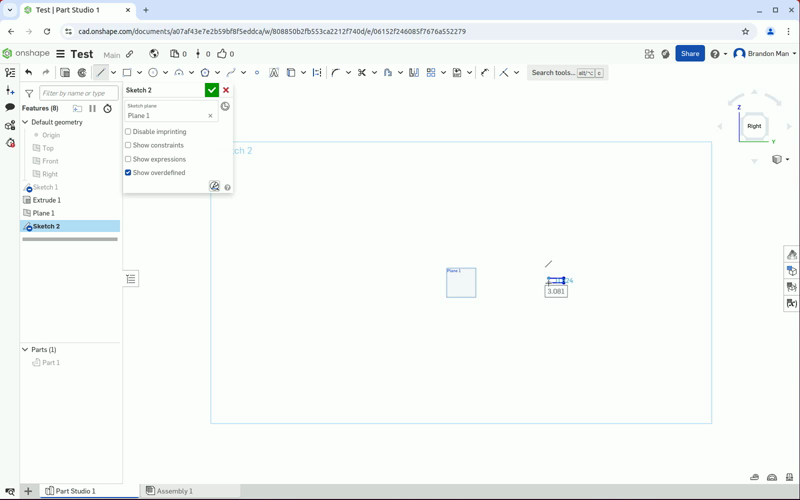
scroll(6)
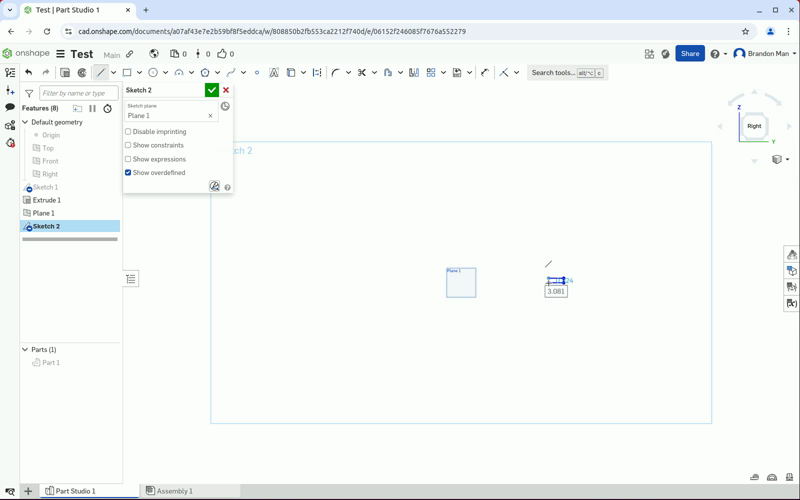
scroll(6)
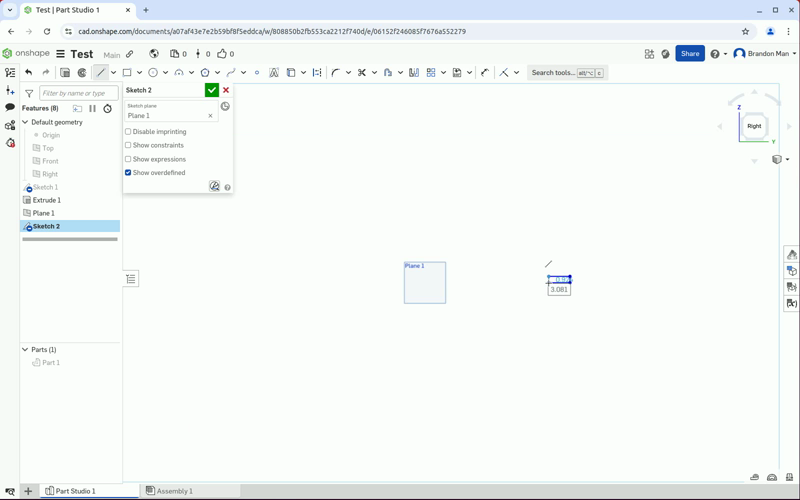
scroll(6)
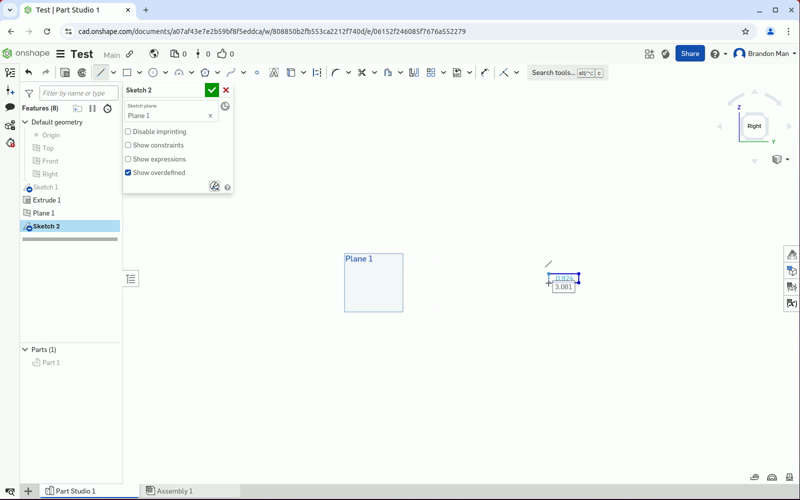
scroll(6)
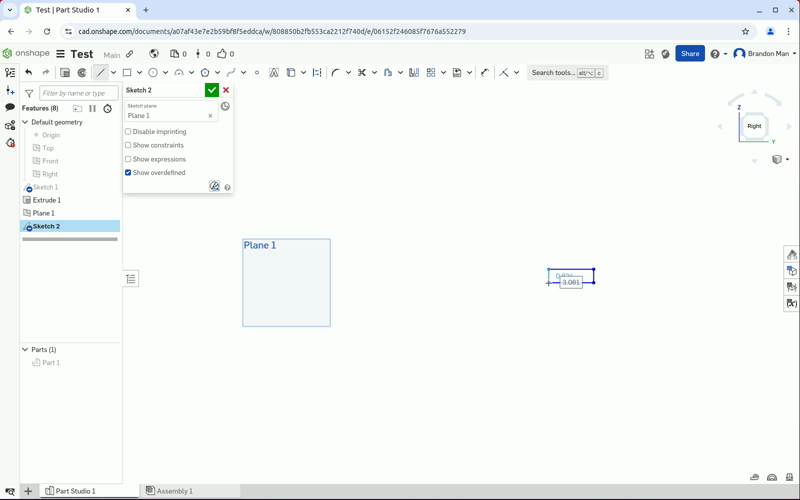
scroll(6)
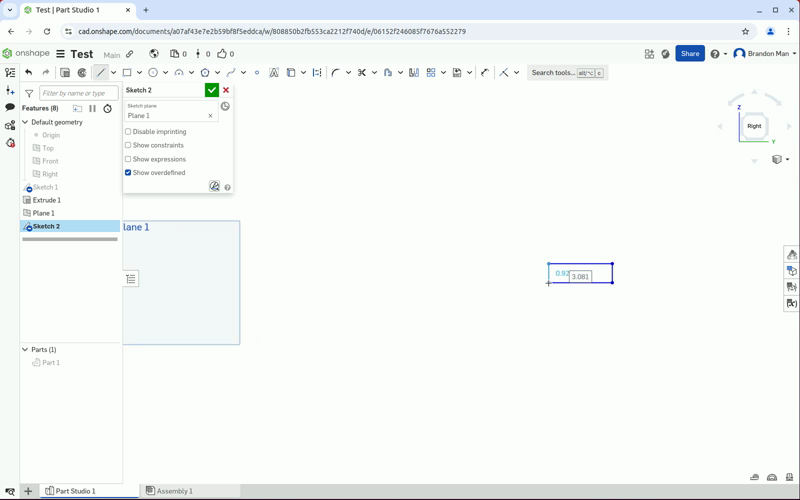
scroll(6)
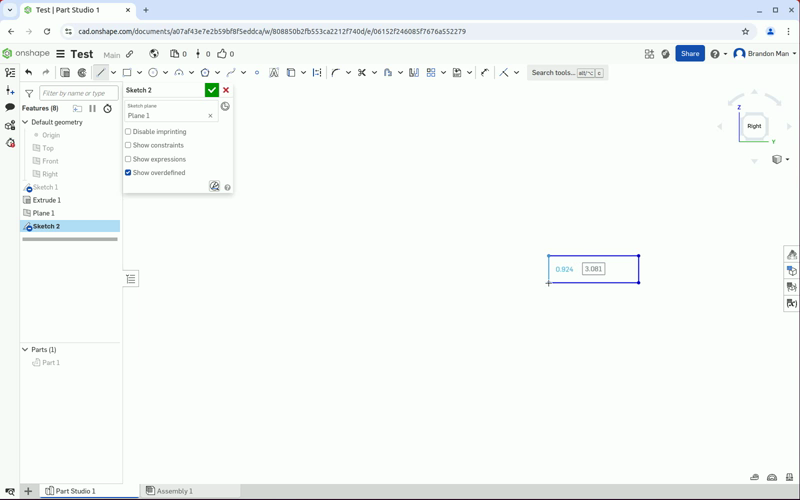
scroll(6)
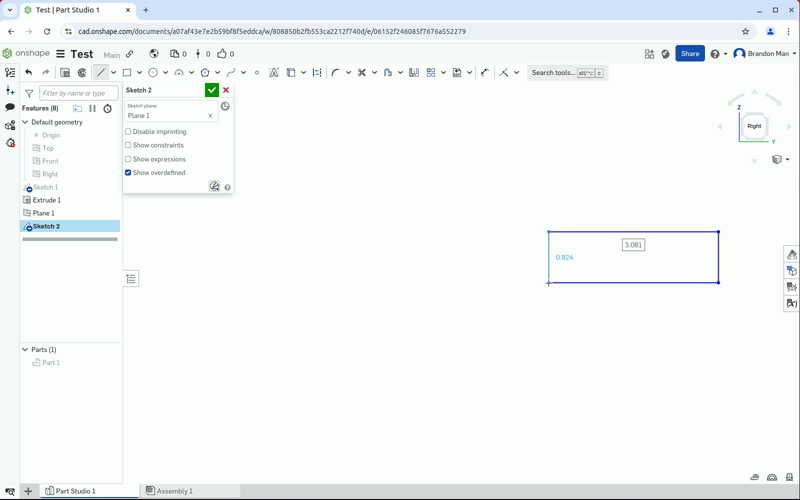
key_up(shift)
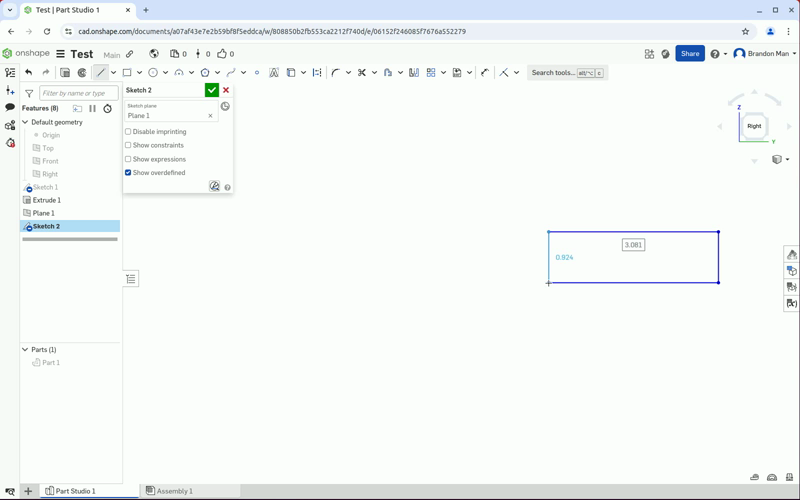
click(548, 282)
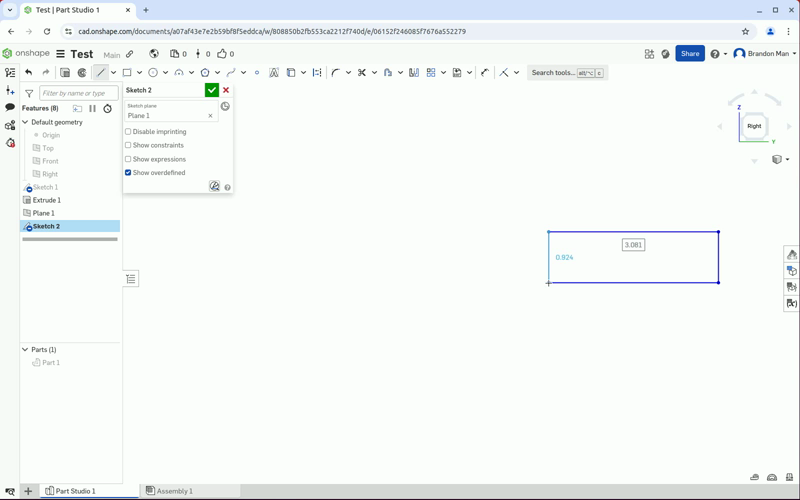
scroll(-6)
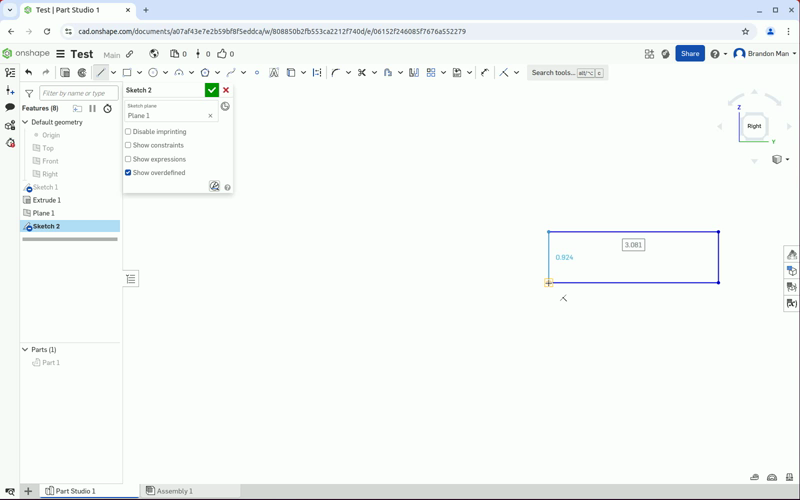
scroll(-6)
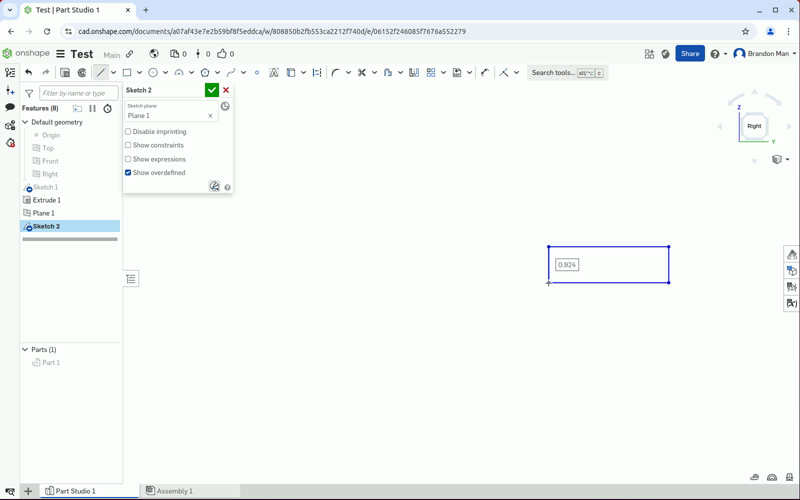
scroll(-6)
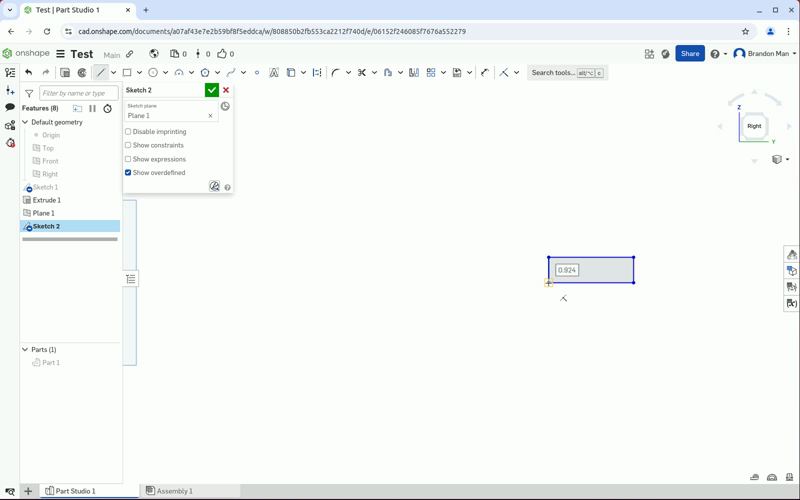
scroll(-6)
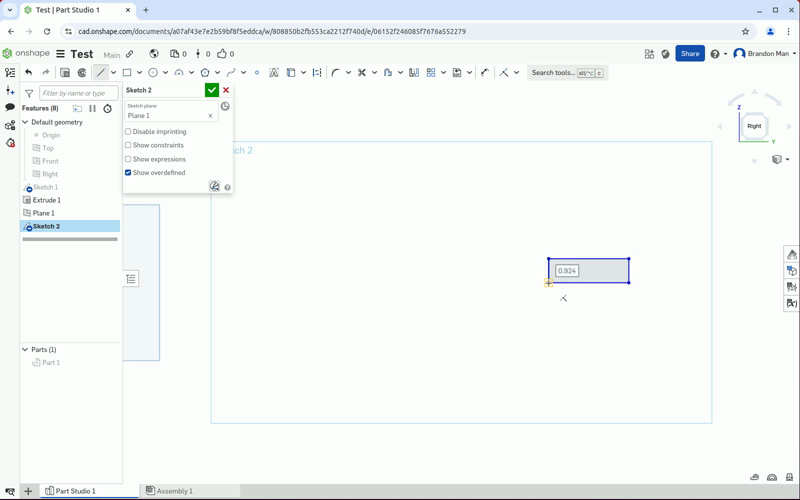
scroll(-6)
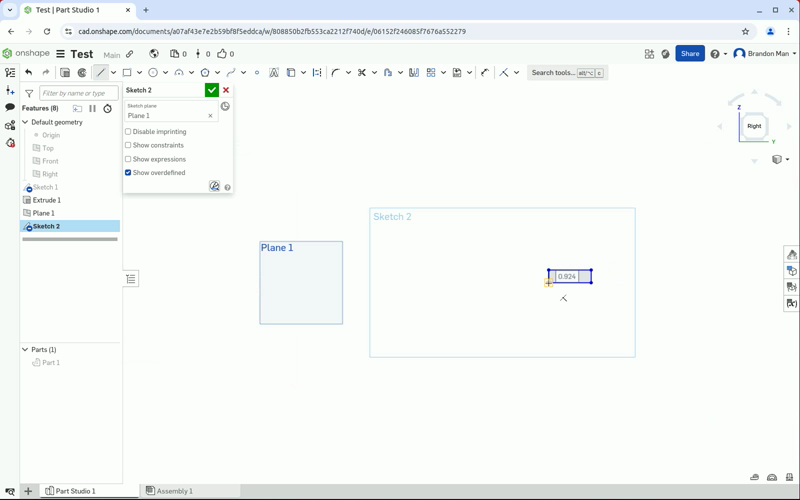
scroll(-6)
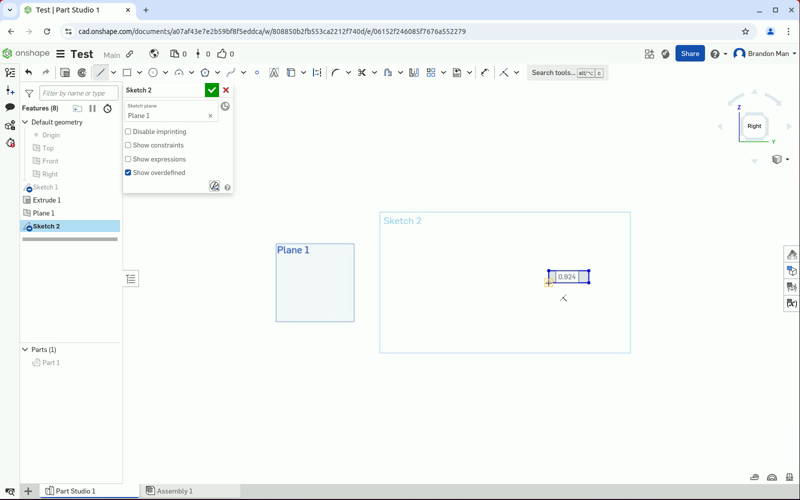
scroll(-6)
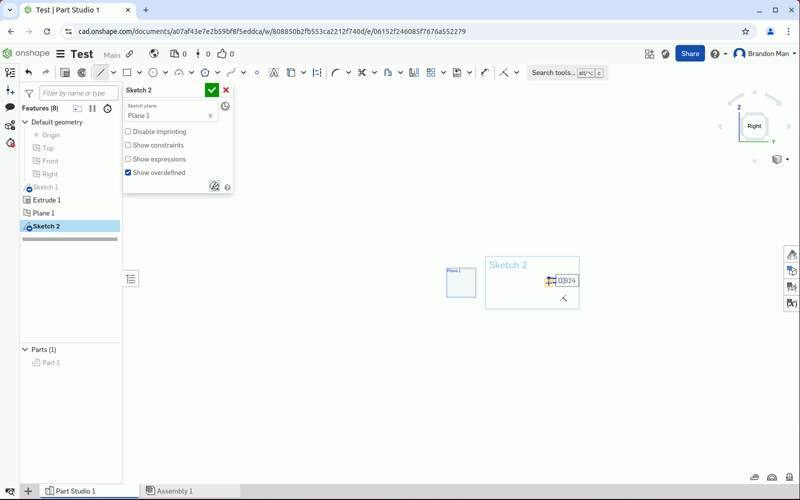
key(esc)
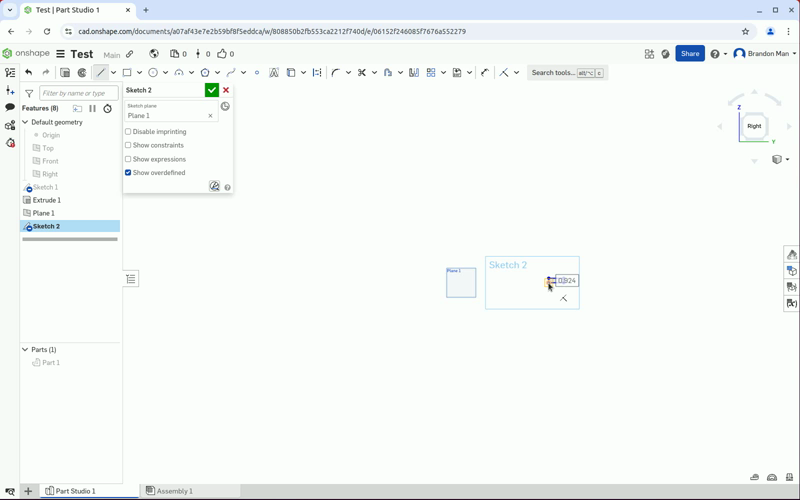
mouse_move(552, 282)
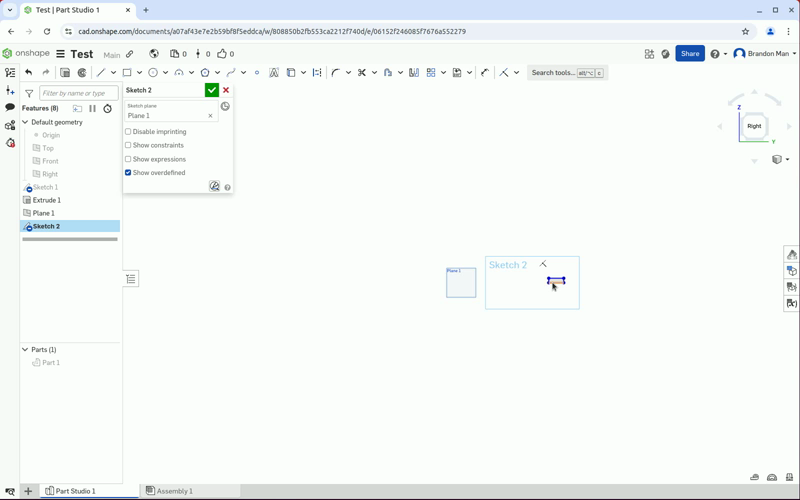
scroll(6)
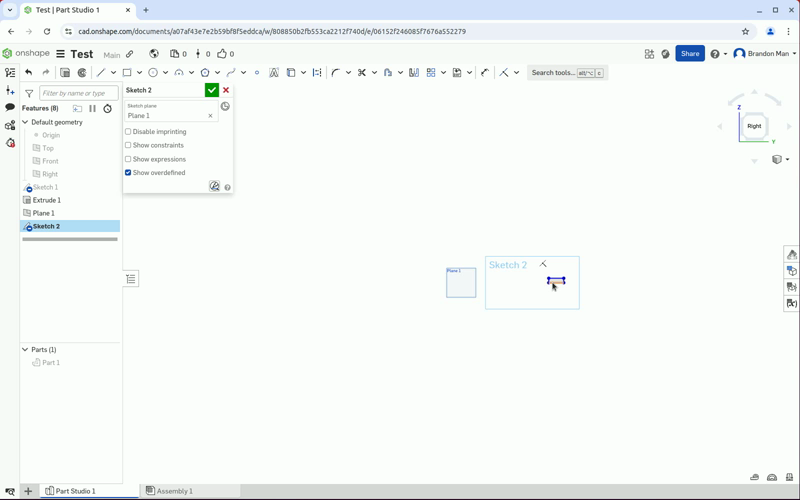
scroll(6)
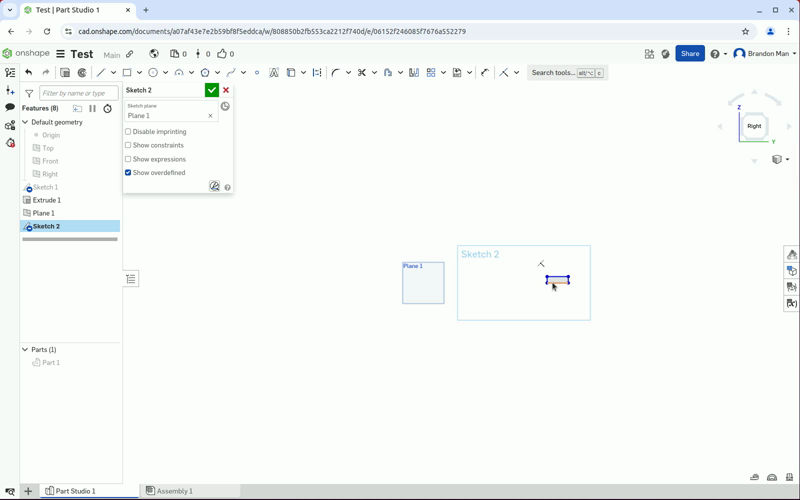
scroll(6)
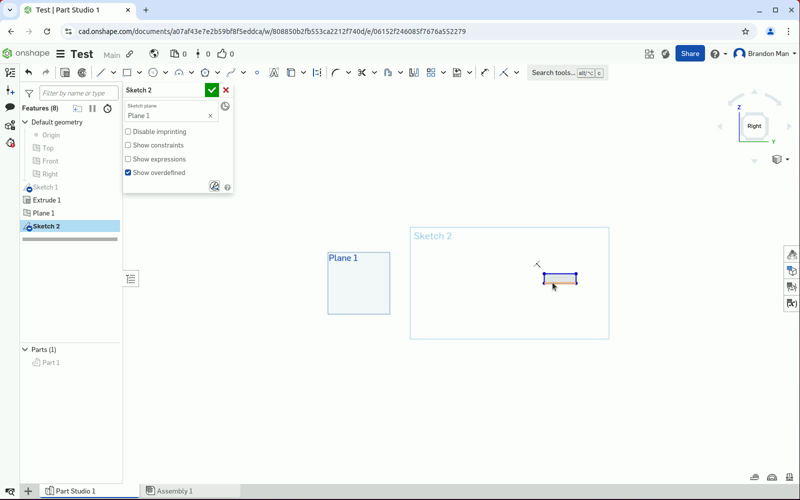
scroll(6)
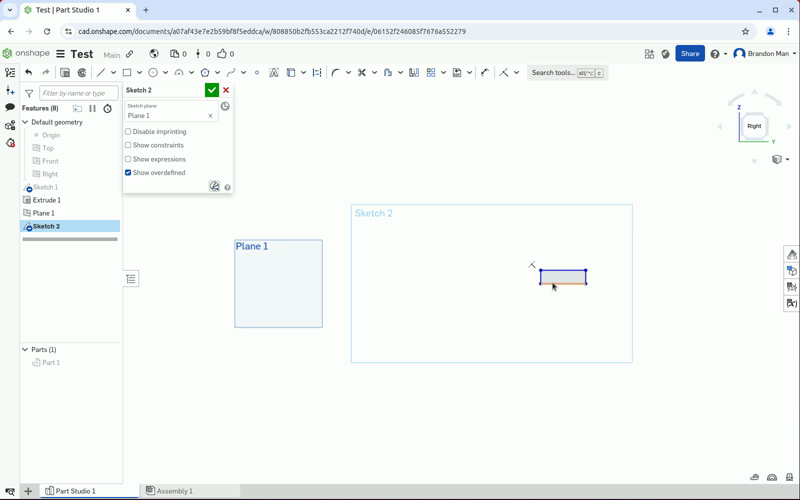
scroll(6)
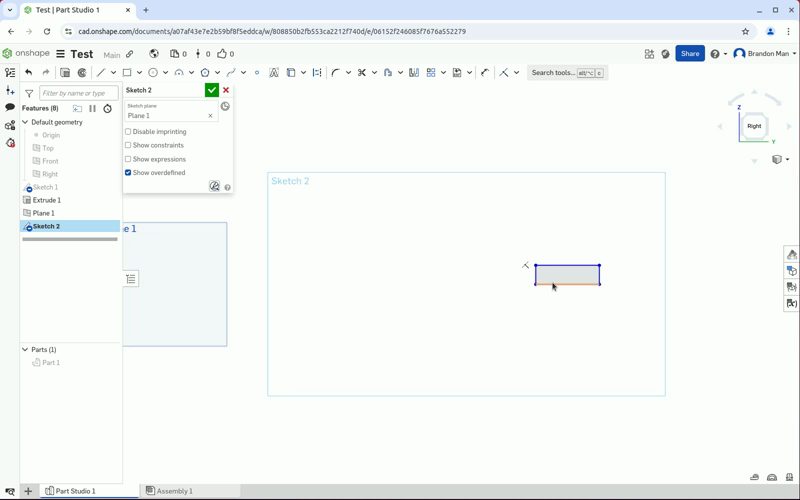
scroll(6)
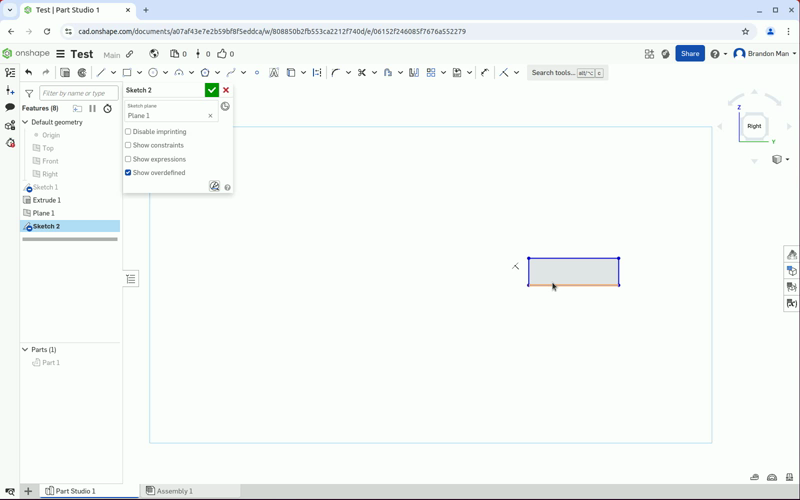
scroll(6)
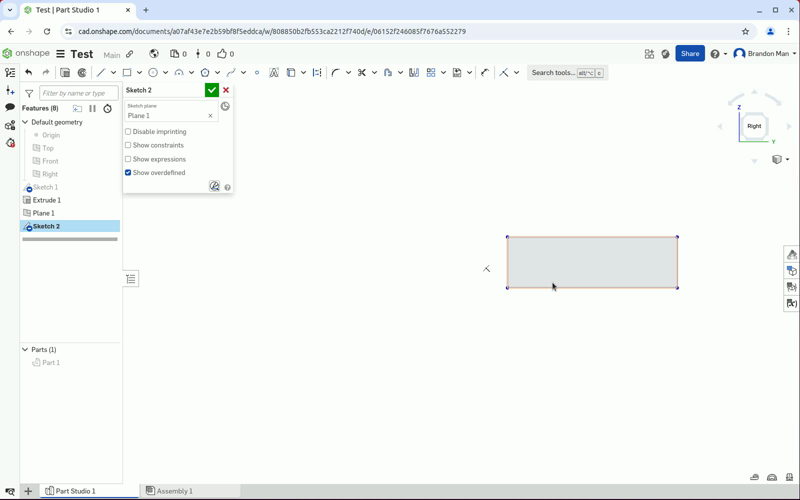
click(552, 282)
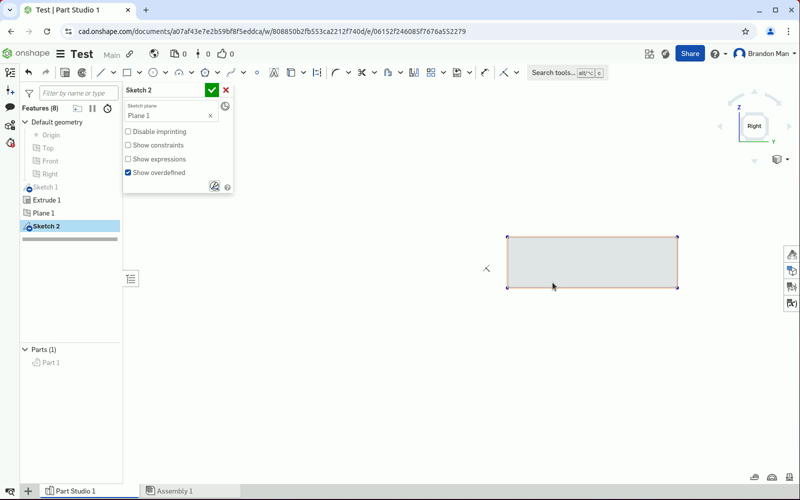
scroll(-6)
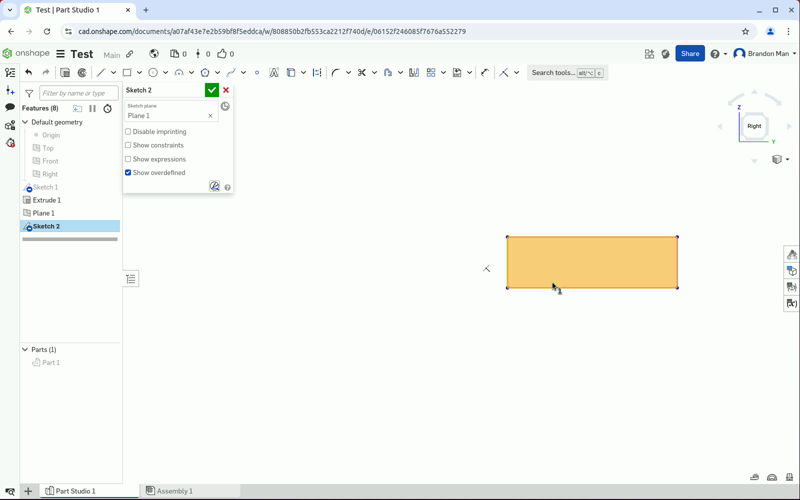
scroll(-6)
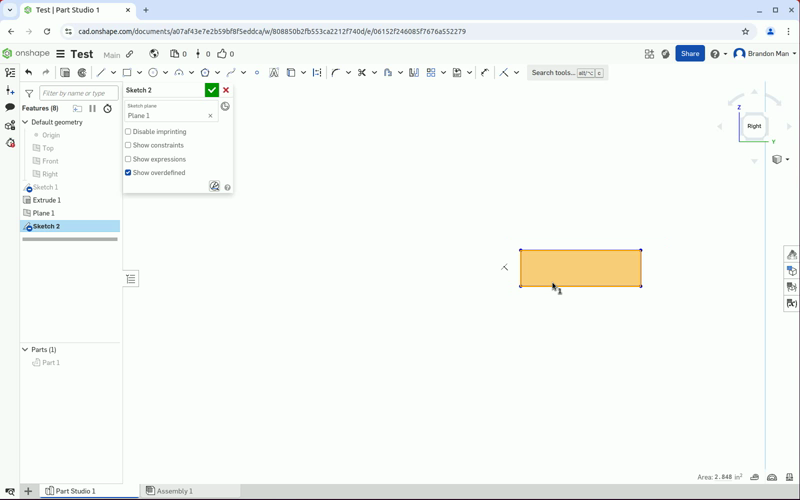
scroll(-6)
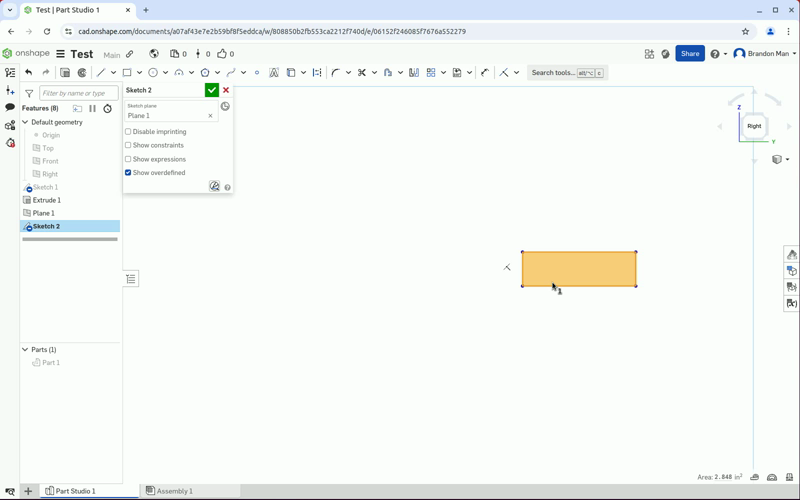
scroll(-6)
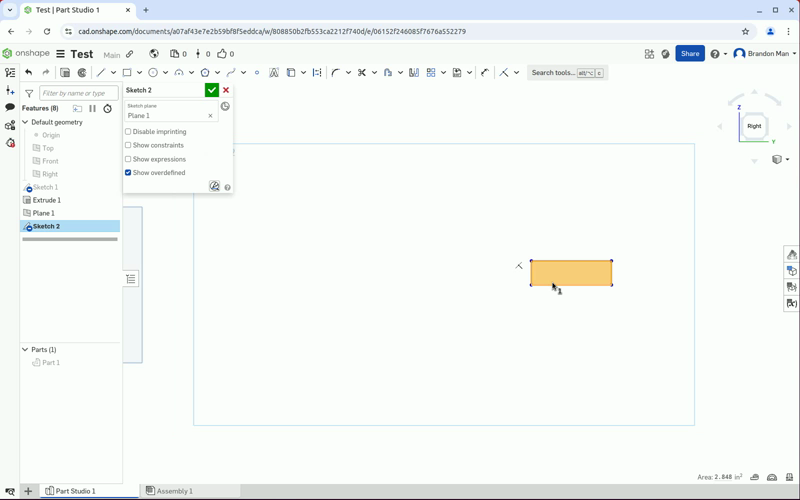
scroll(-6)
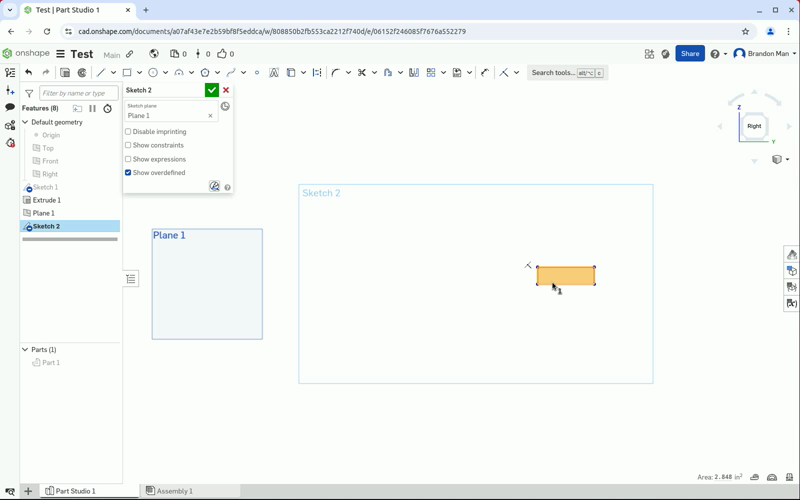
scroll(-6)
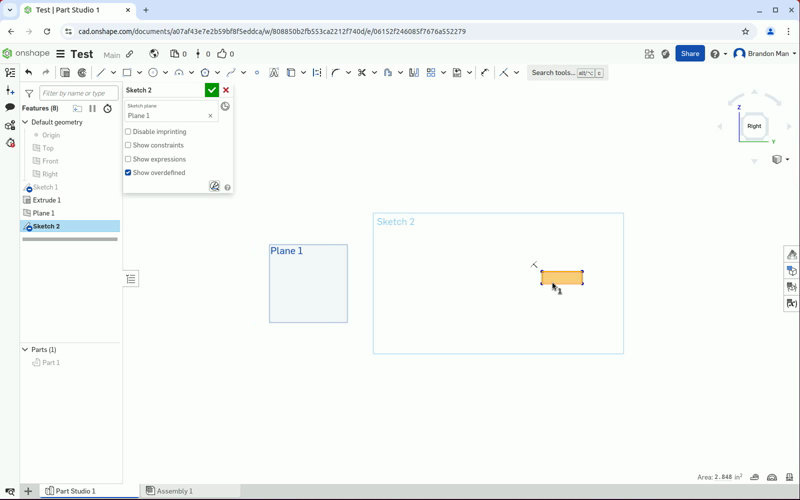
scroll(-6)
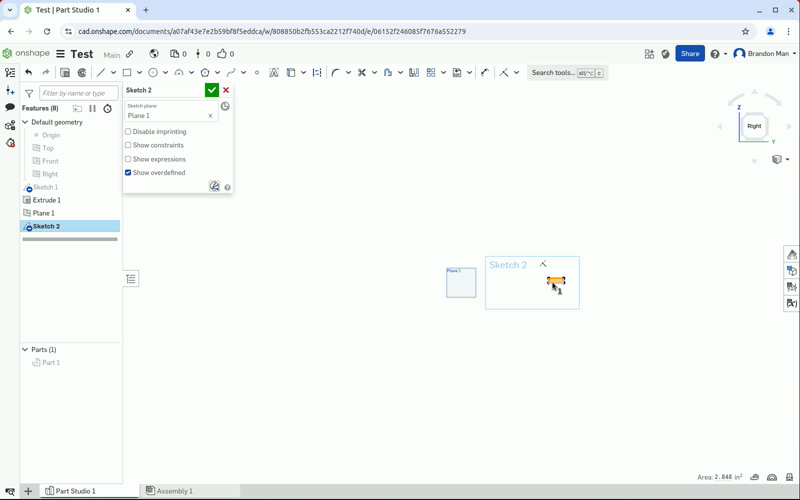
mouse_move(73, 352)
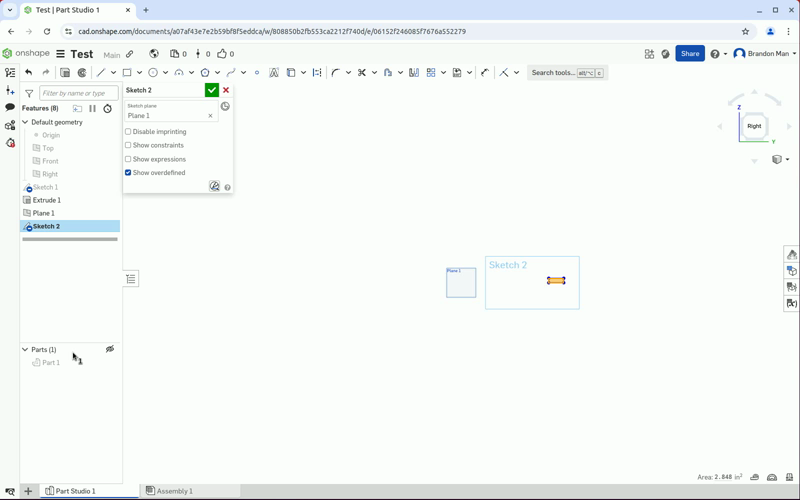
key(shift+y)
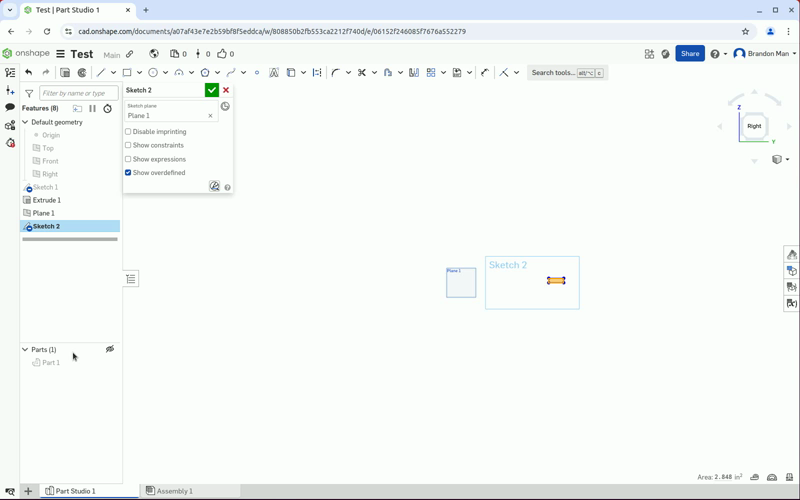
key(shift+e)
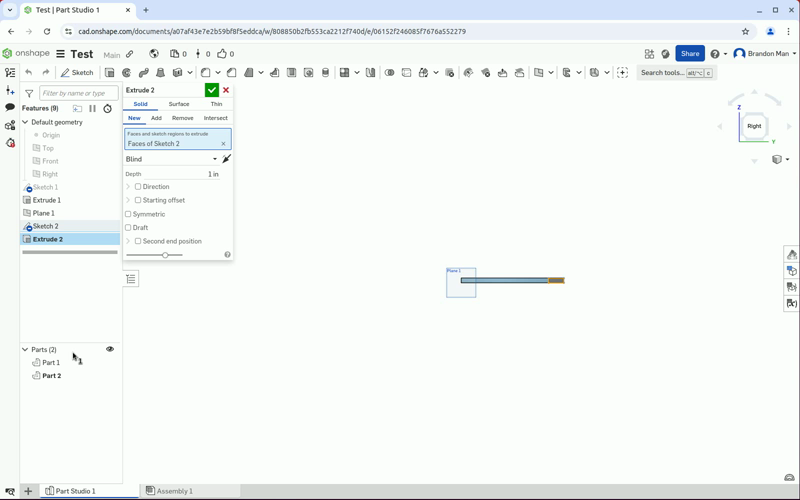
mouse_move(143, 106)
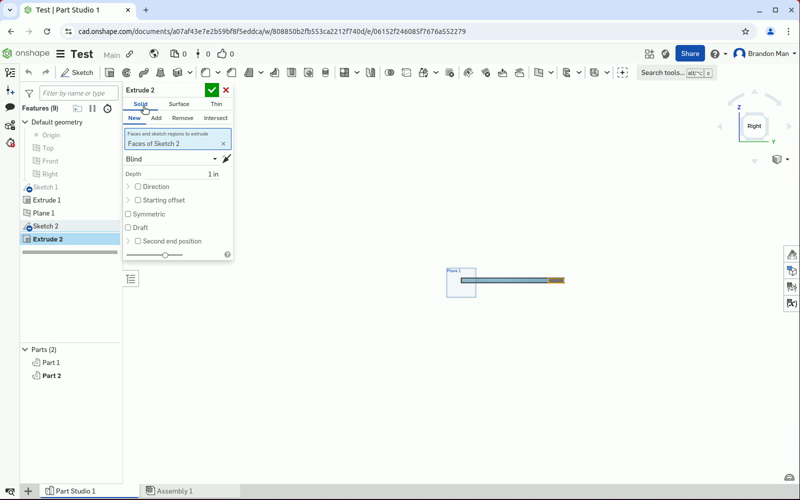
click(143, 106)
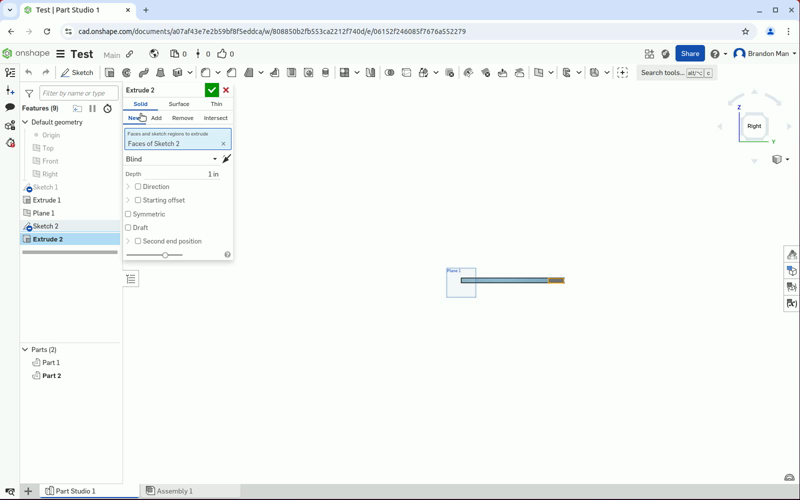
mouse_move(137, 120)
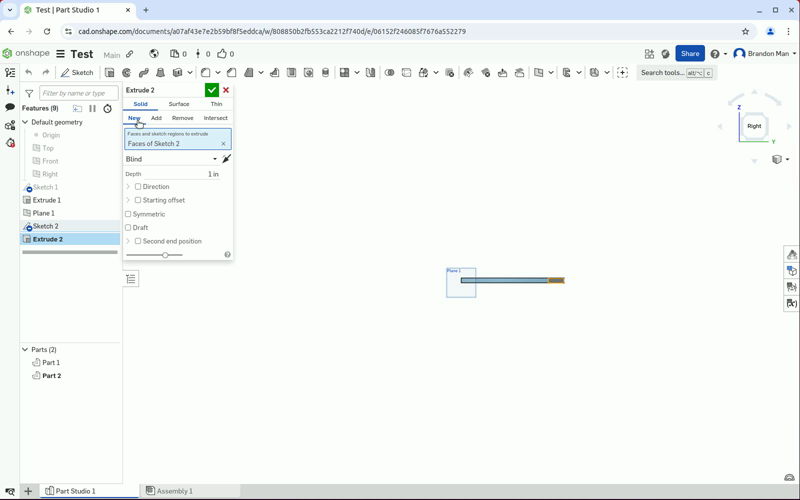
click(137, 120)
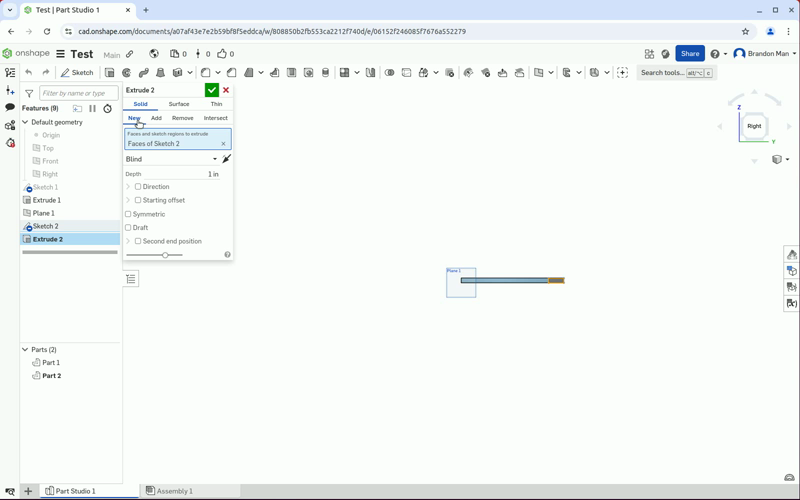
key(tab, 4)
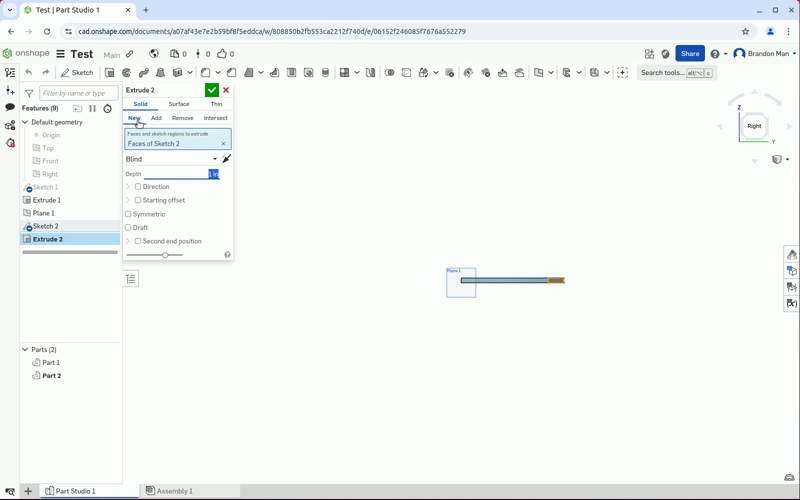
text(4.574)
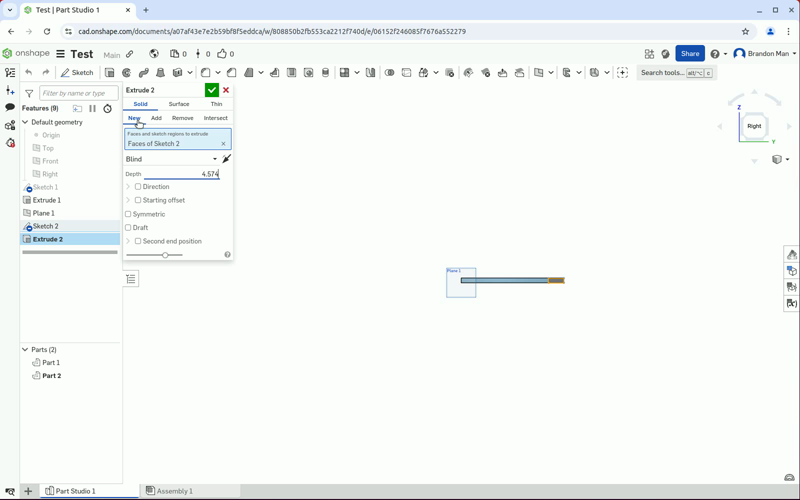
key(enter)
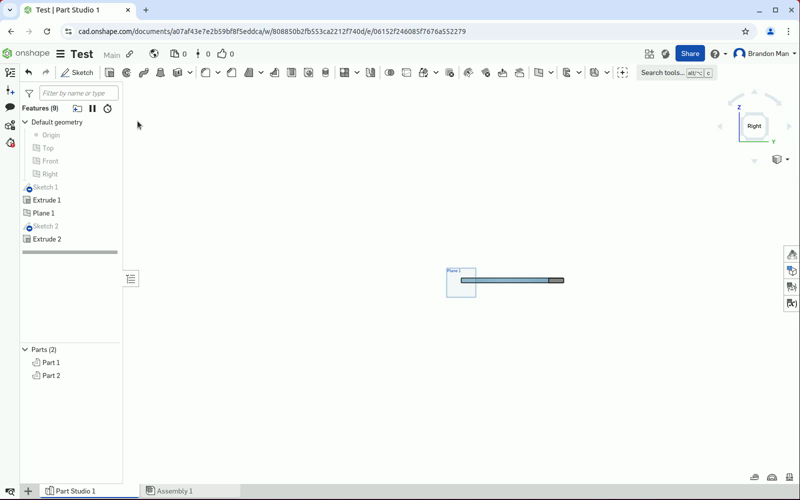
key(shift+h)
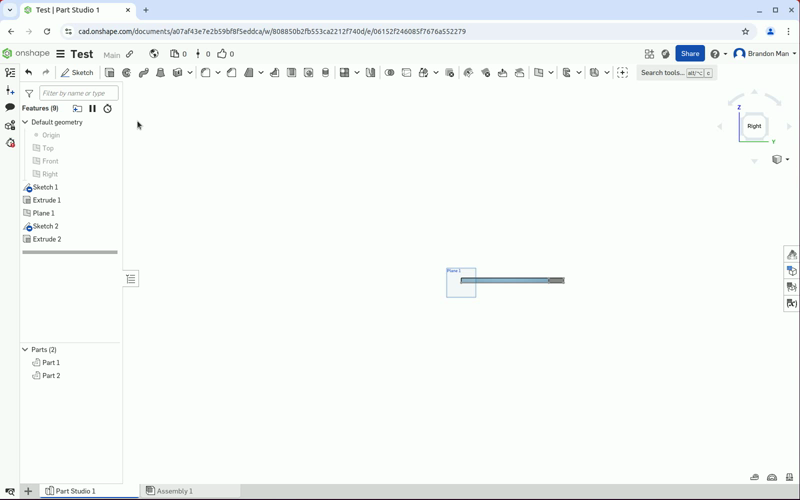
key(shift+h)
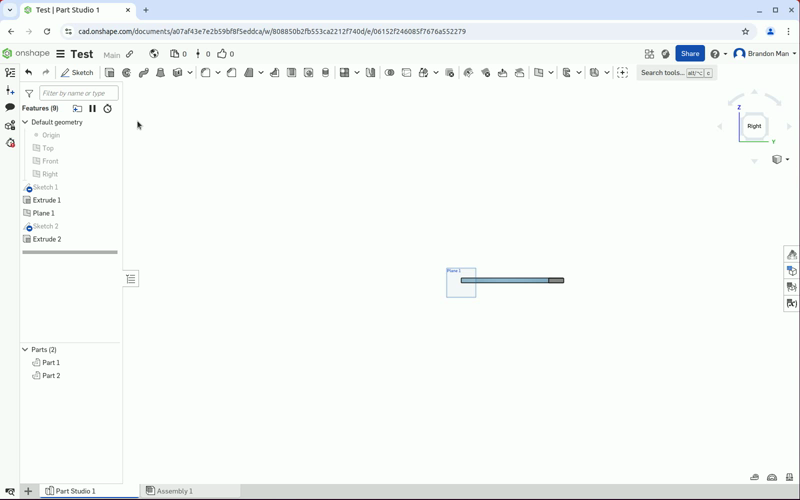
mouse_move(73, 189)
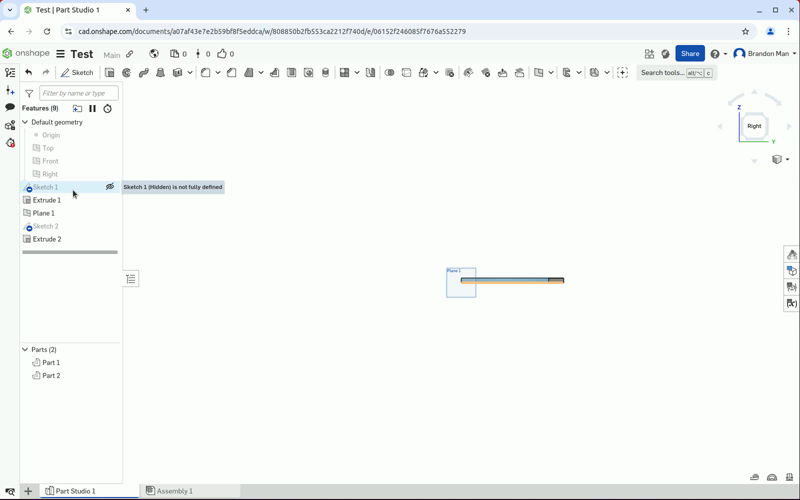
click(73, 189)
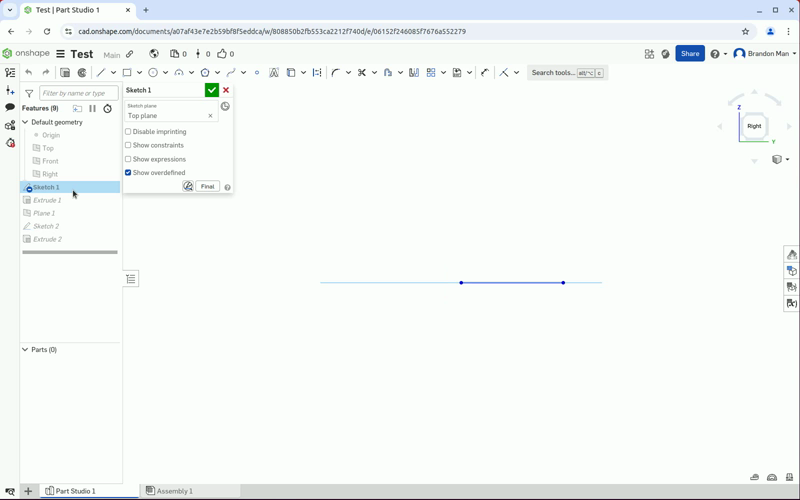
mouse_move(229, 92)
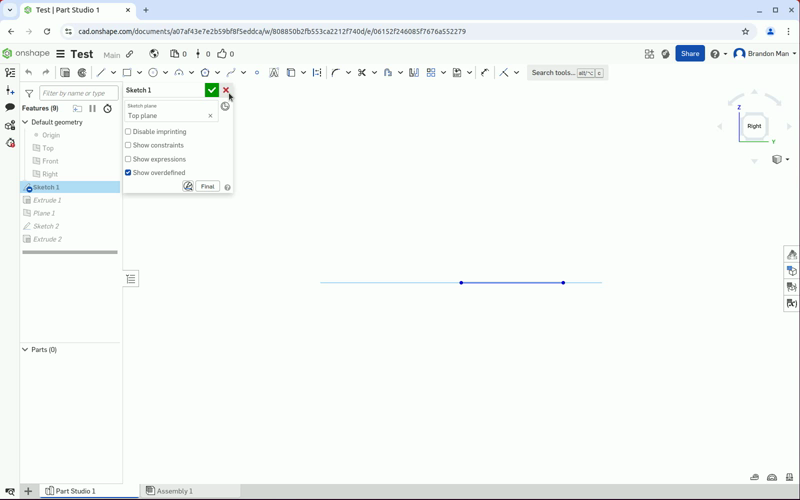
click(229, 92)
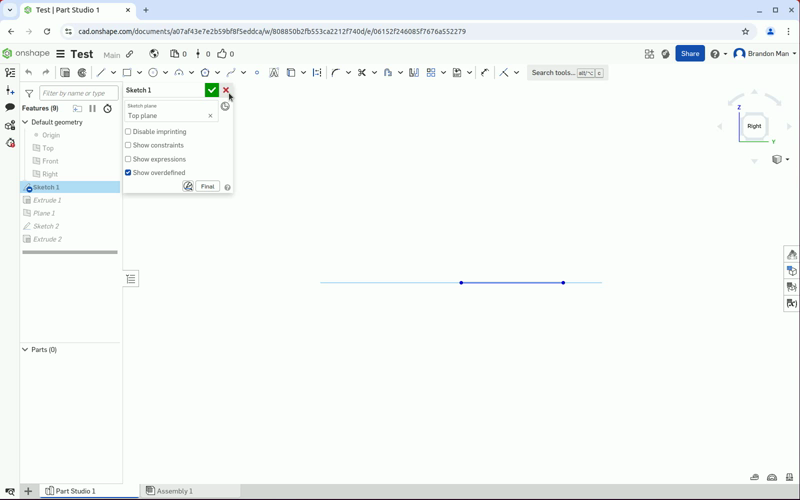
key(shift+s)
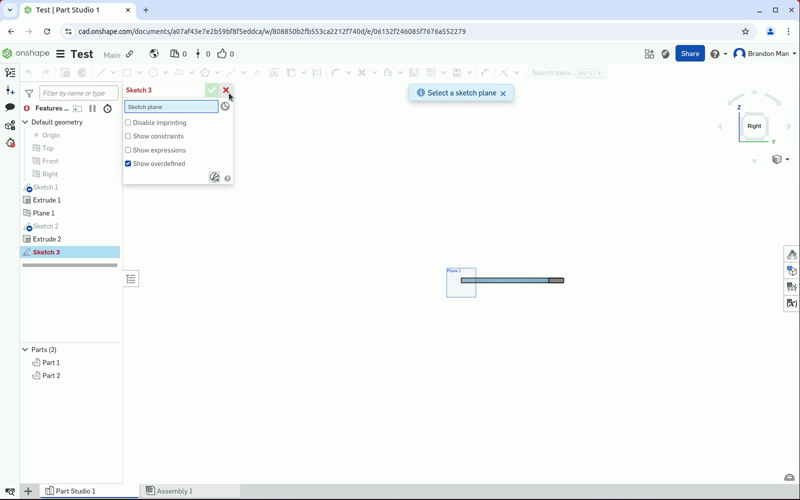
mouse_move(73, 176)
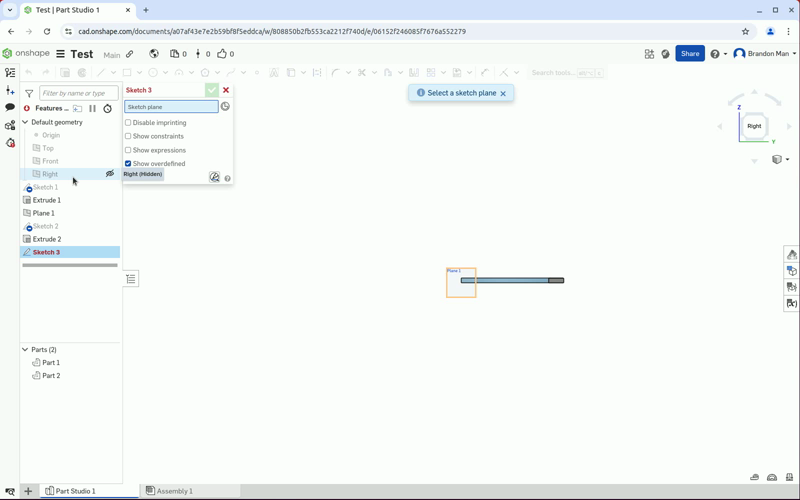
click(73, 176)
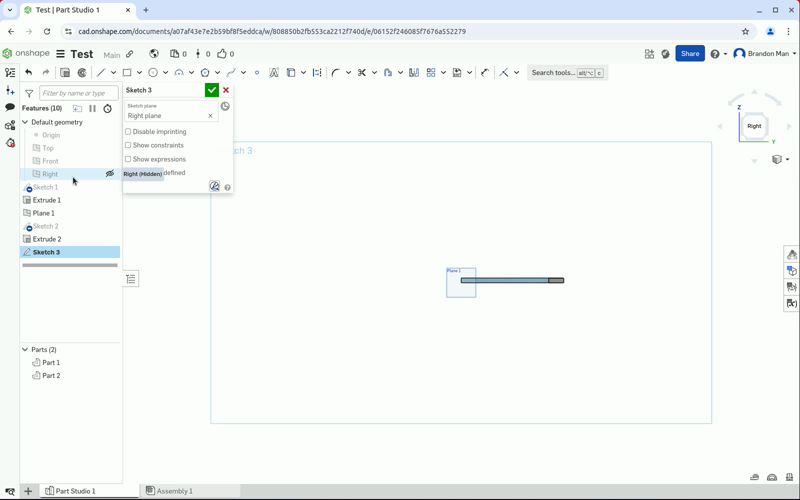
mouse_move(73, 352)
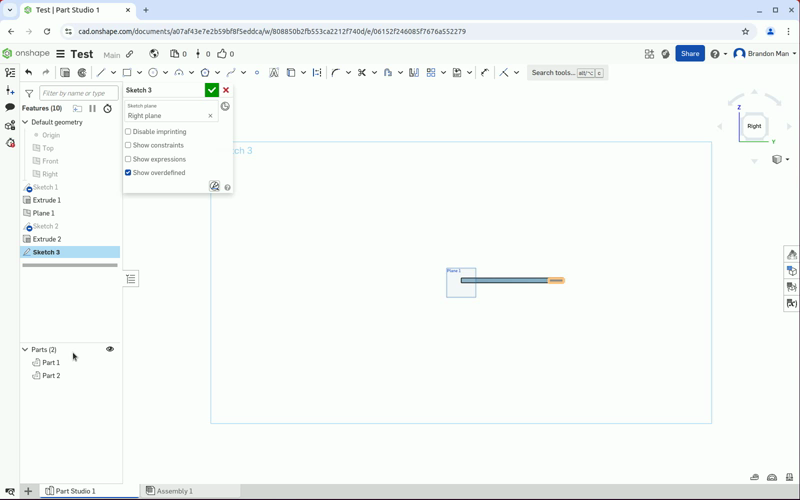
key(y)
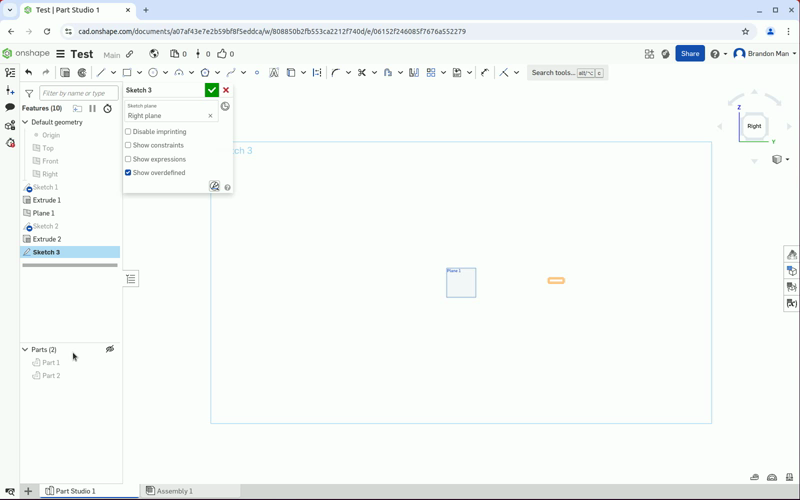
key(l)
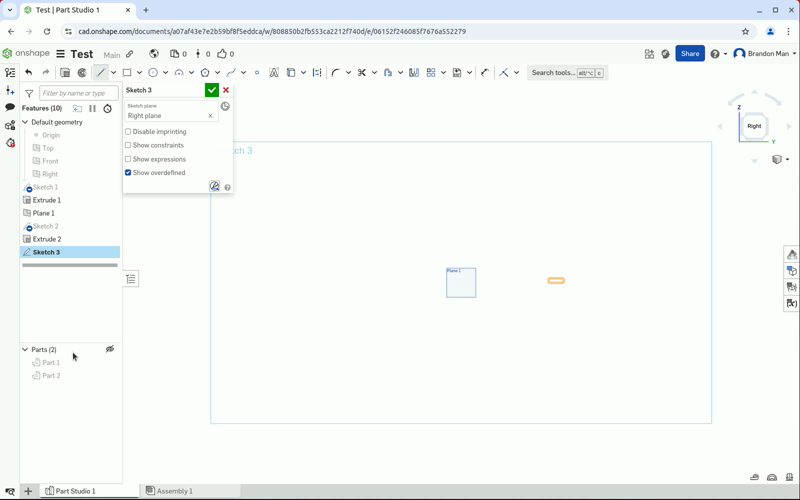
key_down(shift)
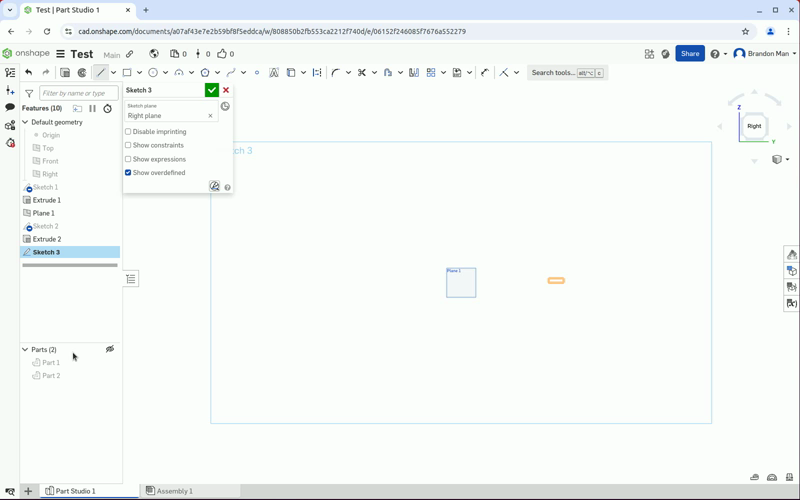
mouse_move(425, 282)
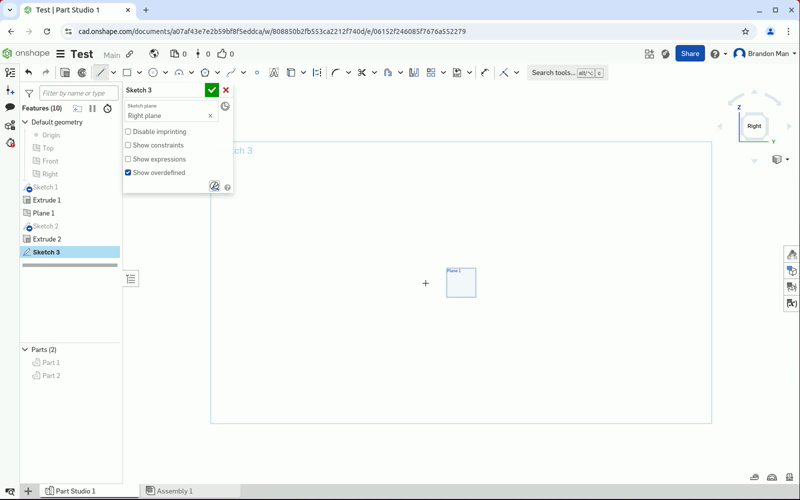
click(425, 282)
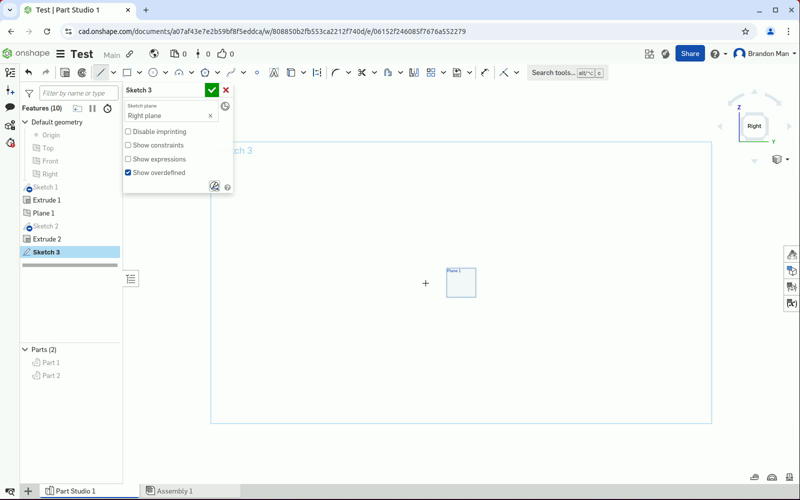
key_up(shift)
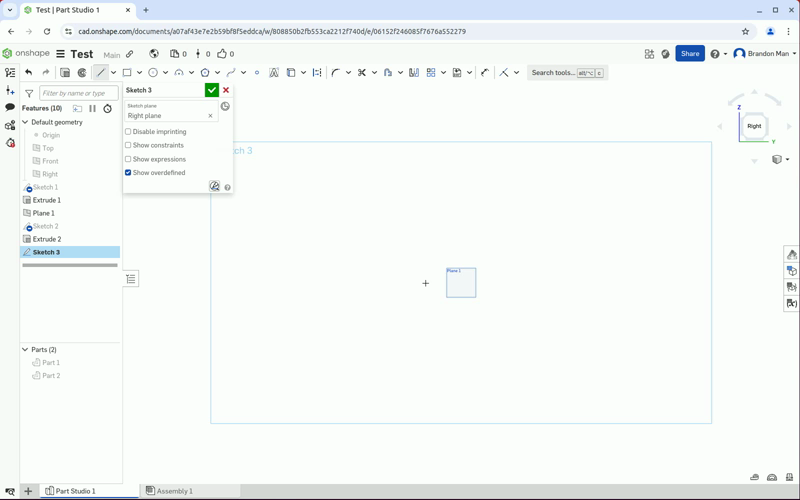
key_down(shift)
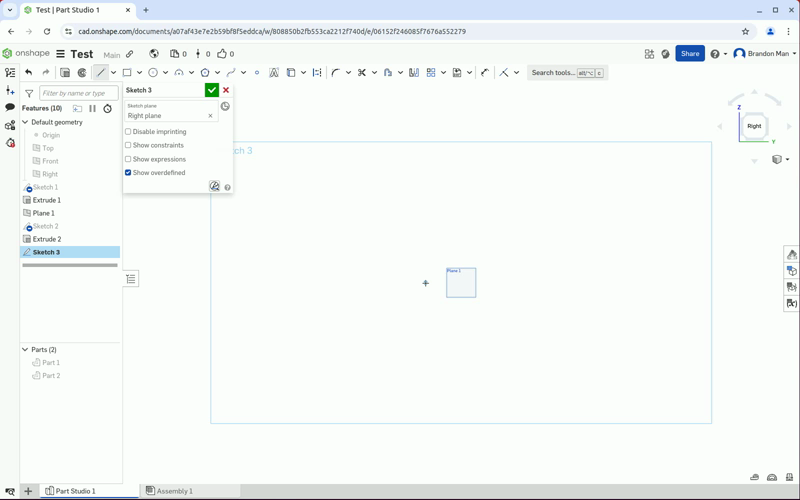
mouse_move(455, 282)
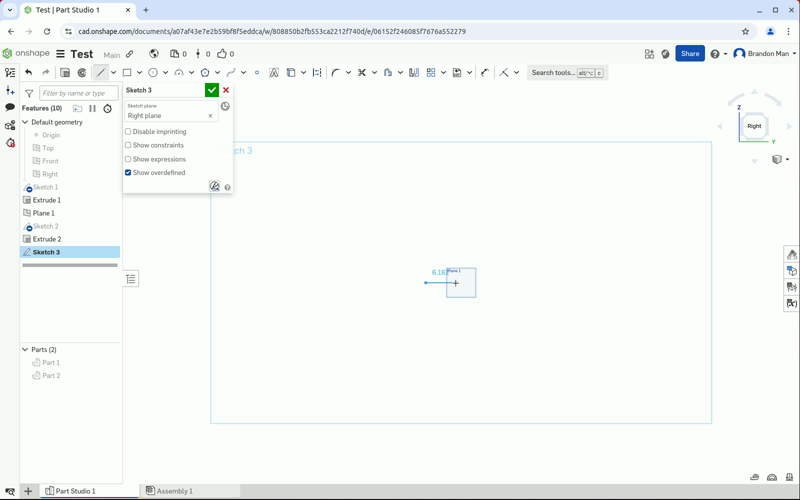
mouse_move(440, 282)
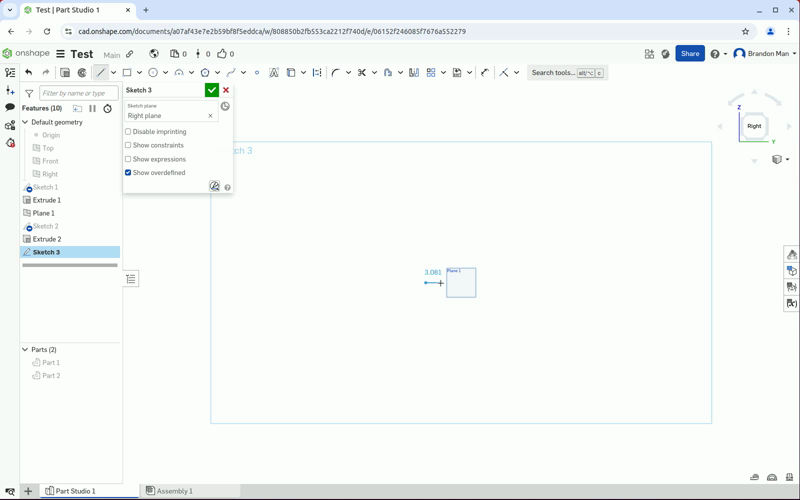
click(440, 282)
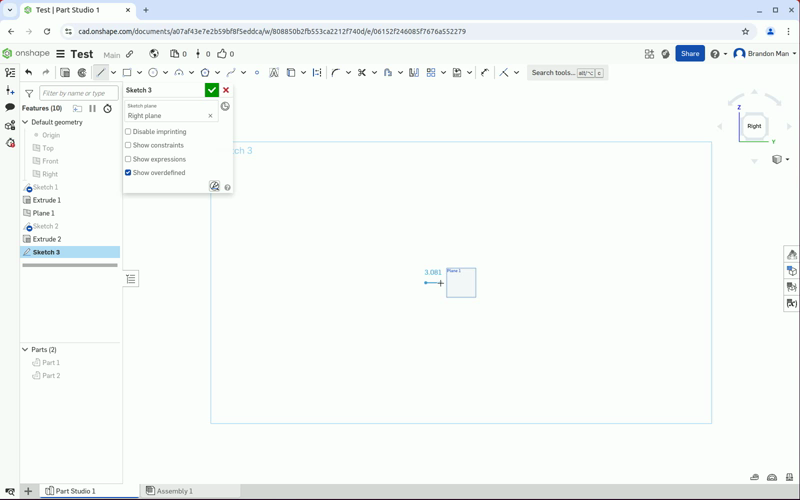
key_up(shift)
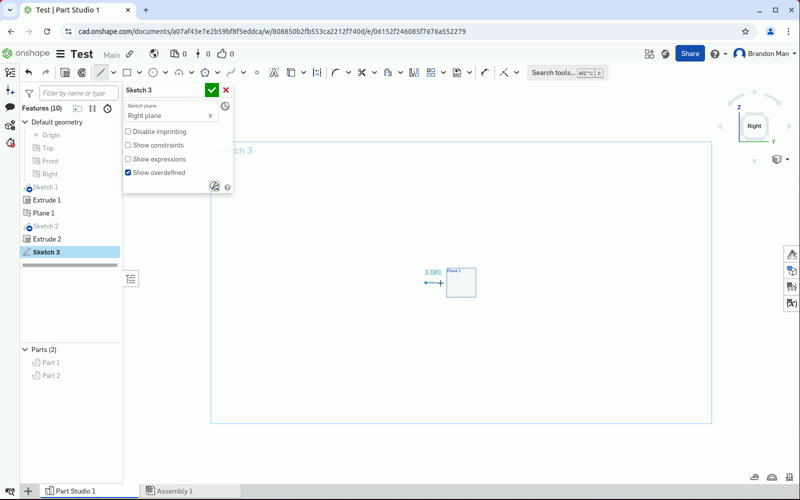
key_down(shift)
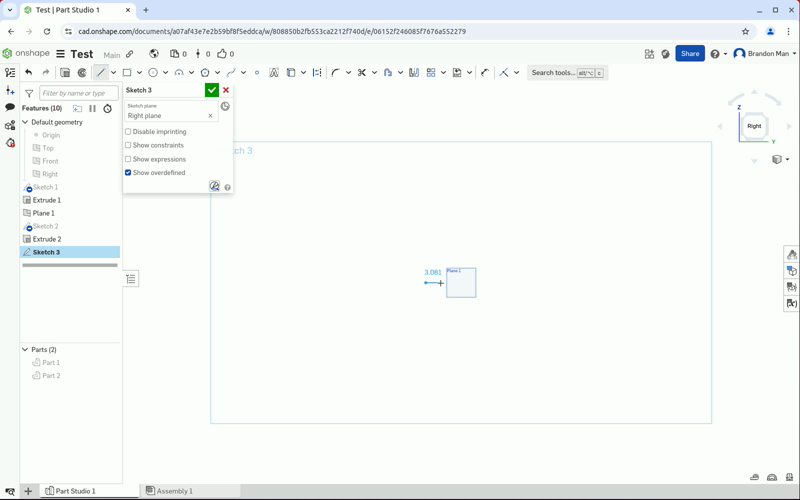
mouse_move(470, 282)
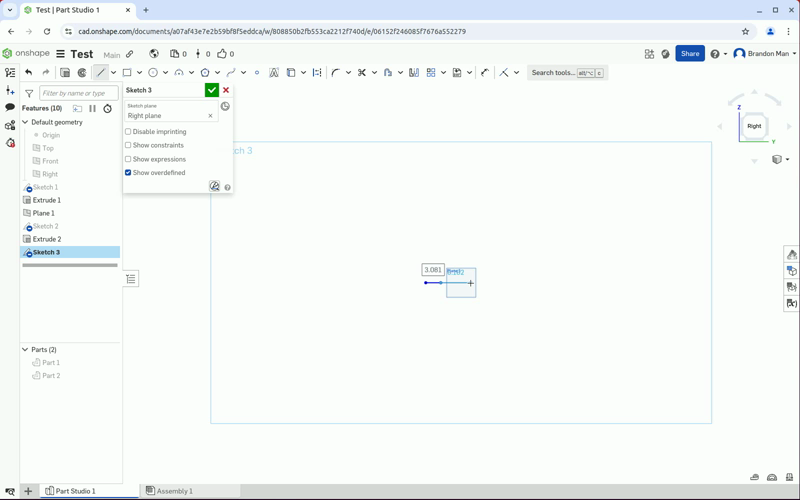
mouse_move(440, 278)
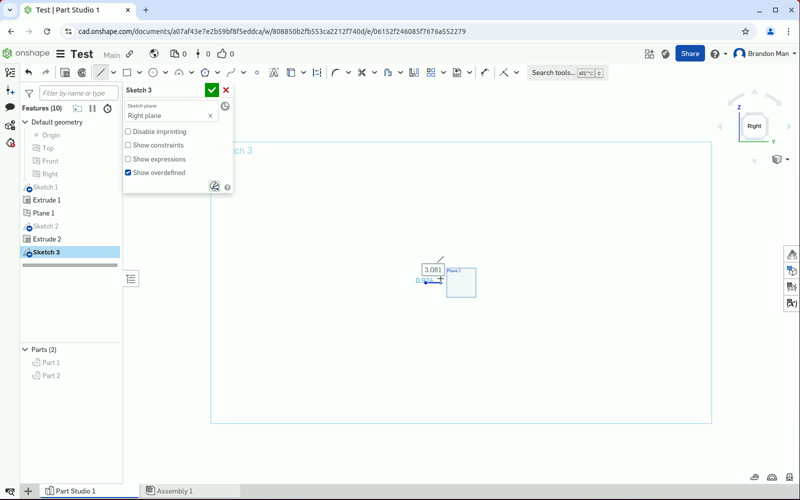
scroll(6)
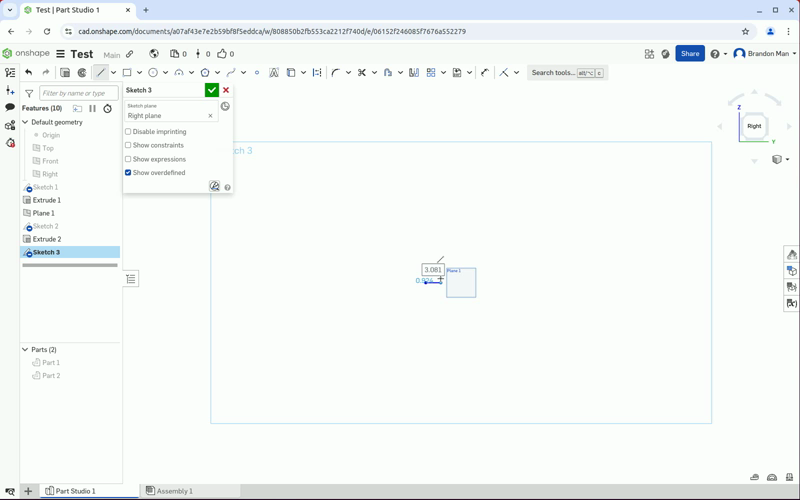
scroll(6)
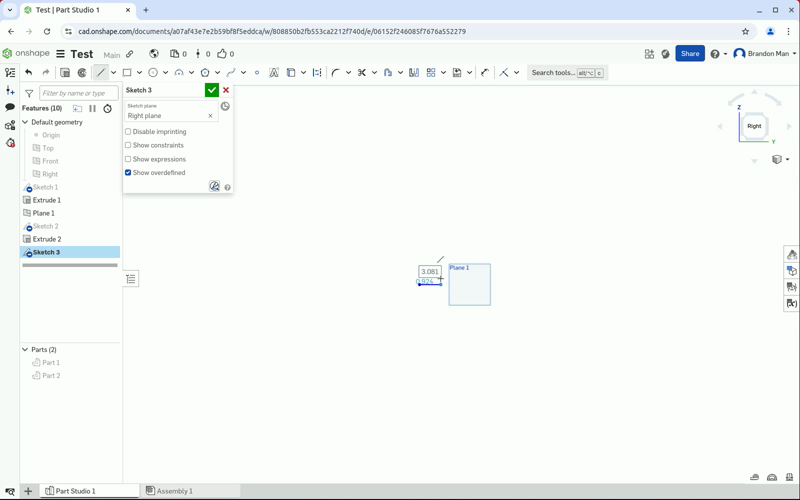
scroll(6)
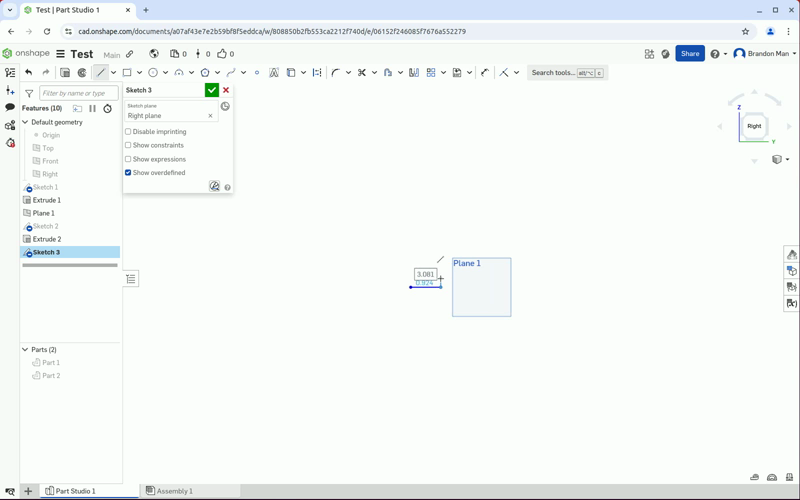
scroll(6)
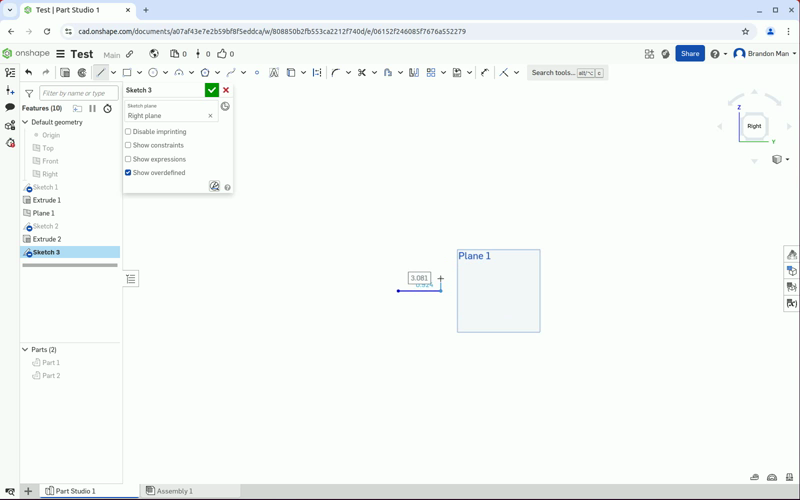
scroll(6)
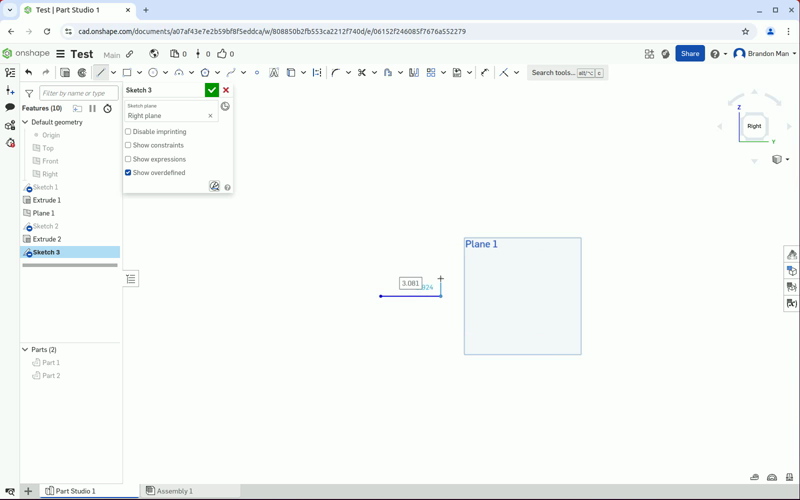
scroll(6)
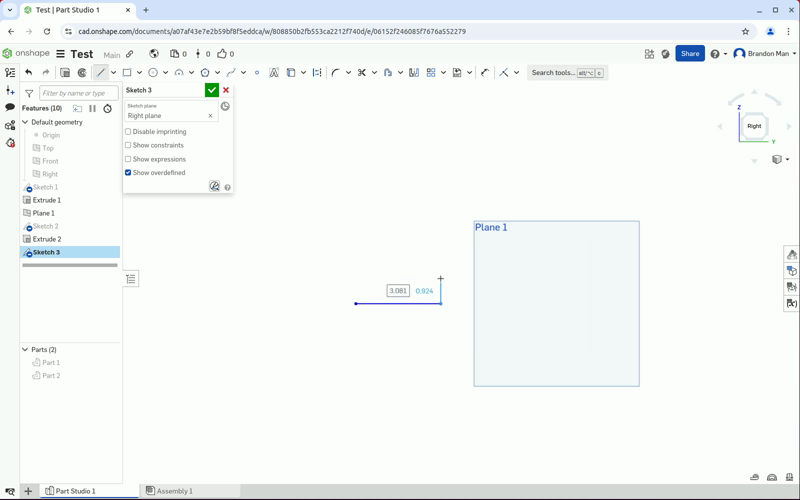
scroll(6)
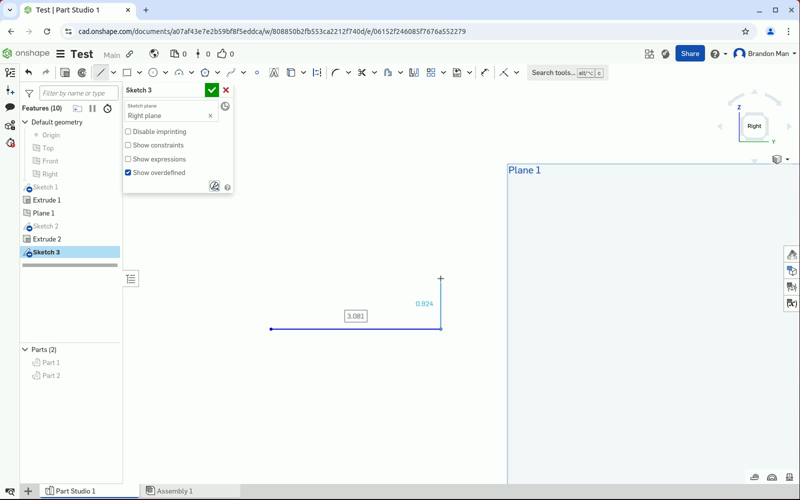
click(440, 278)
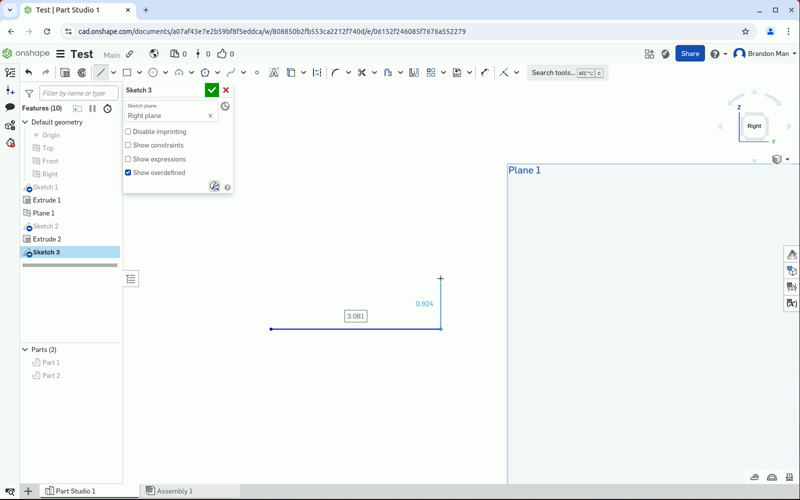
scroll(-6)
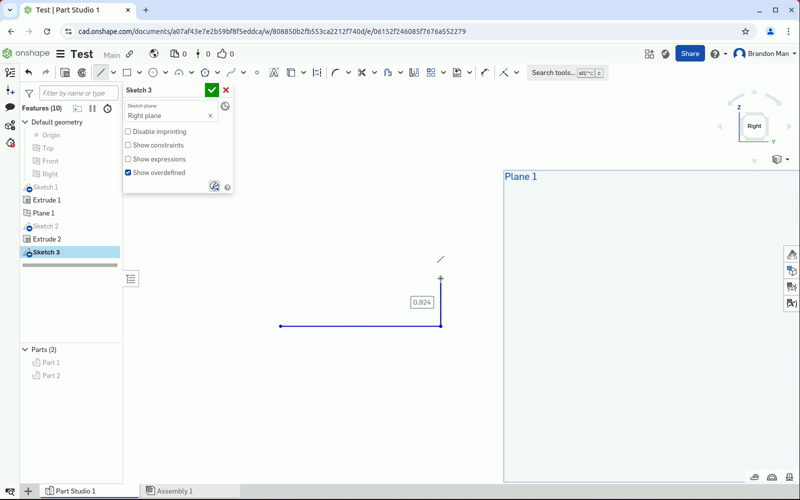
scroll(-6)
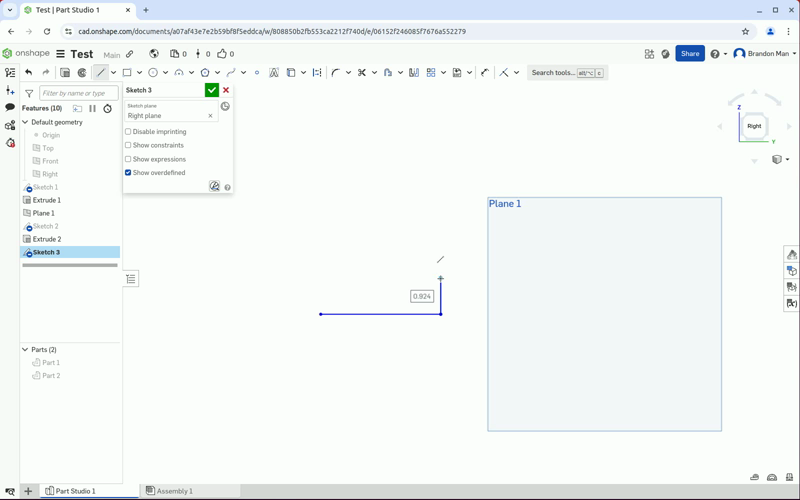
scroll(-6)
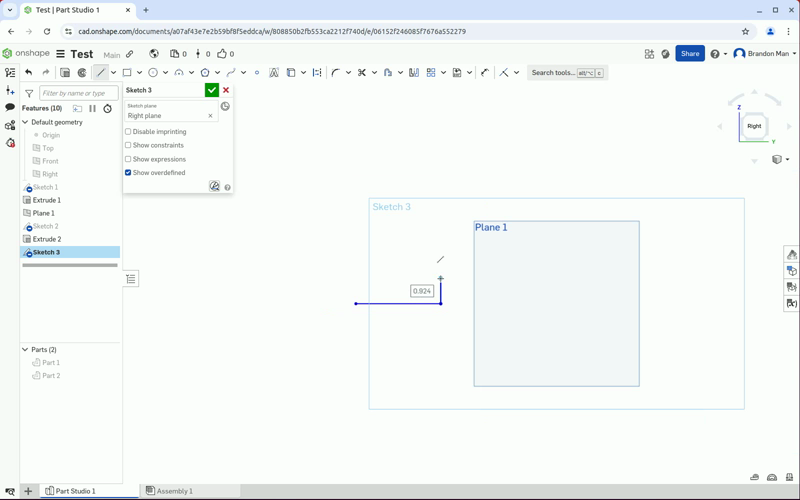
scroll(-6)
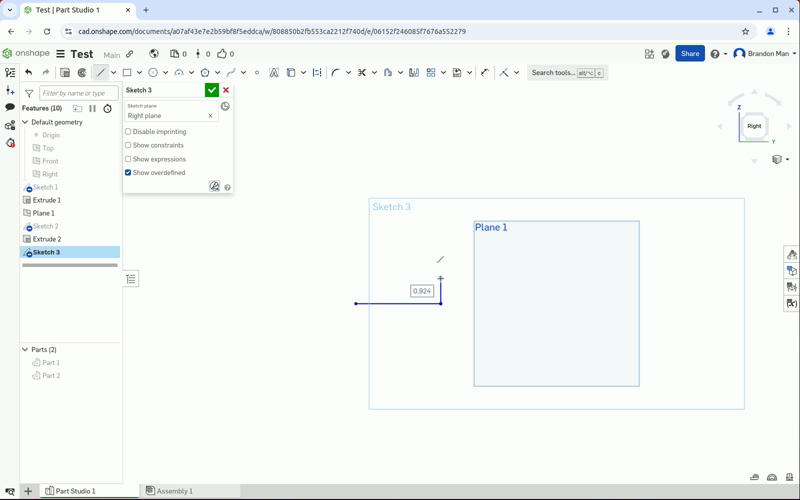
scroll(-6)
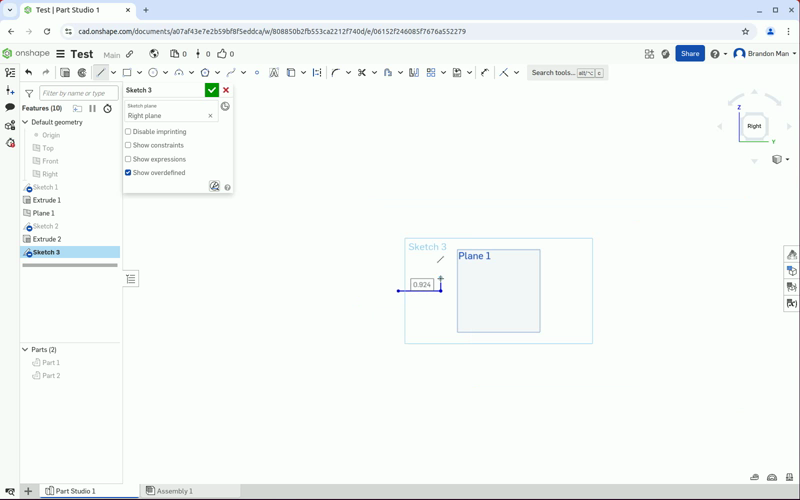
scroll(-6)
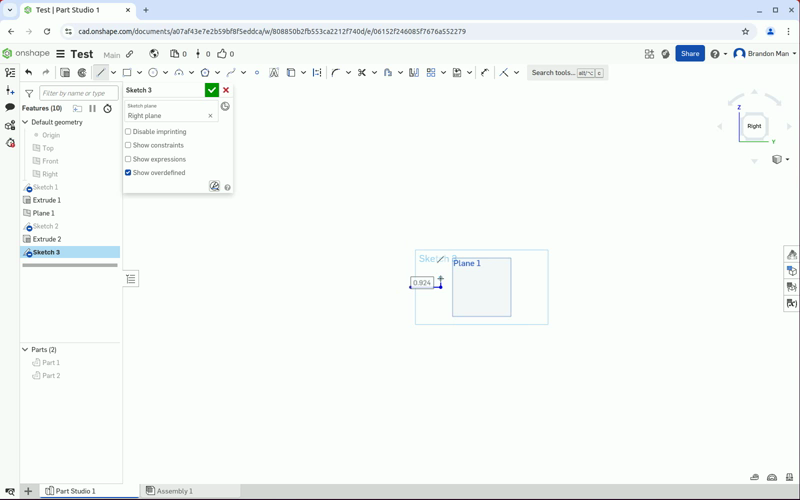
scroll(-6)
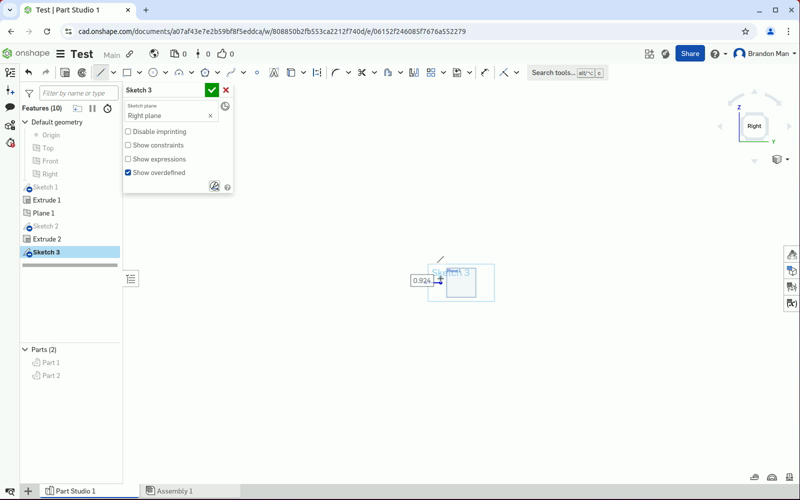
key_up(shift)
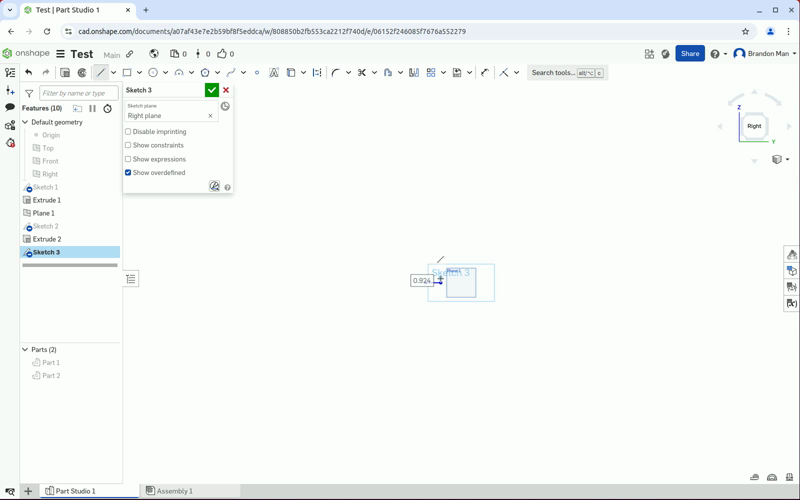
key_down(shift)
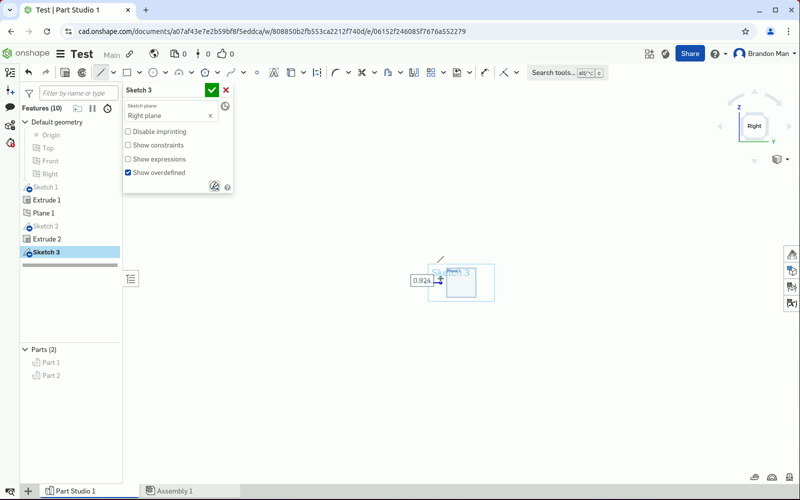
mouse_move(470, 278)
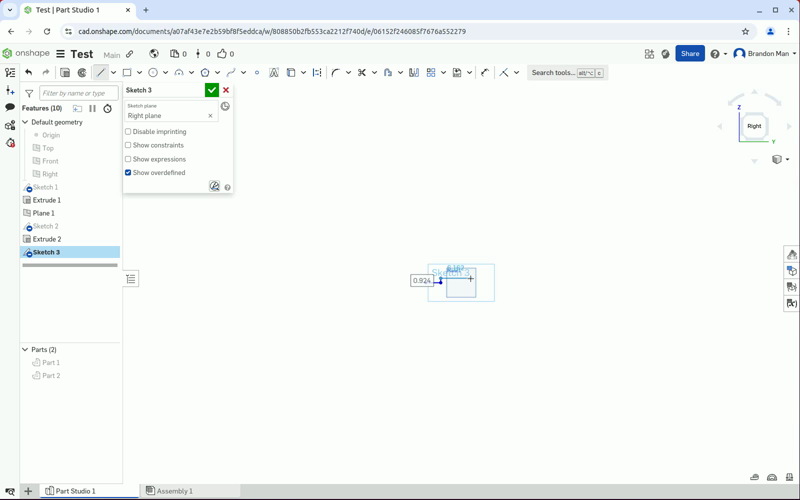
mouse_move(425, 278)
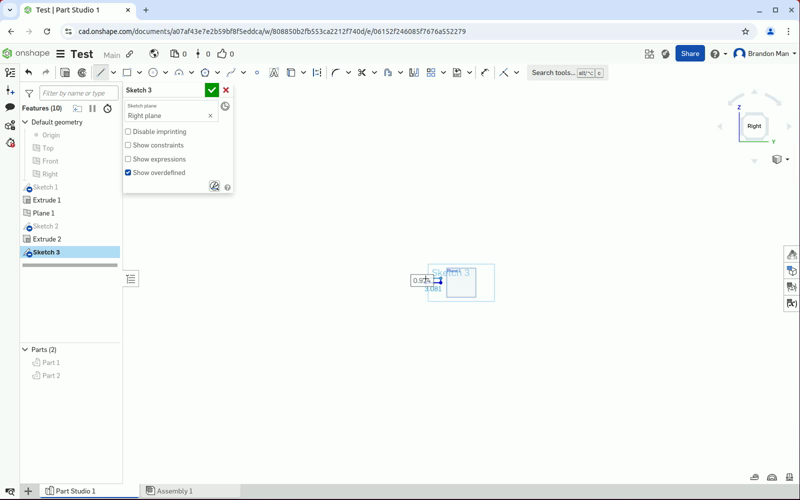
click(425, 278)
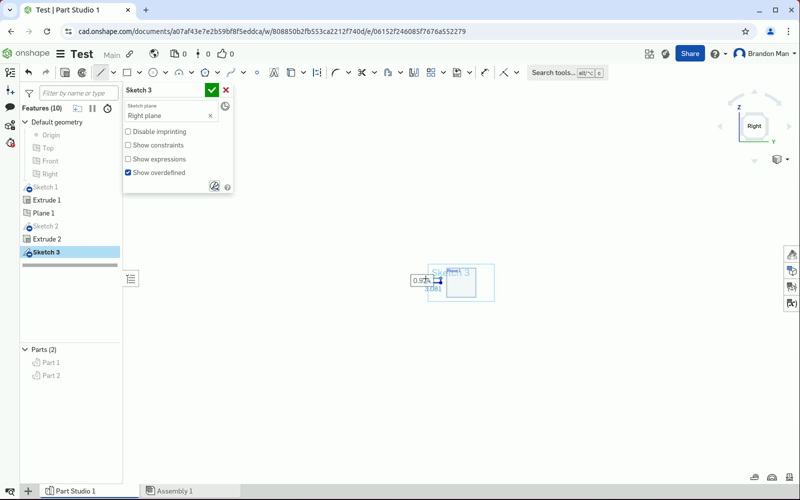
key_up(shift)
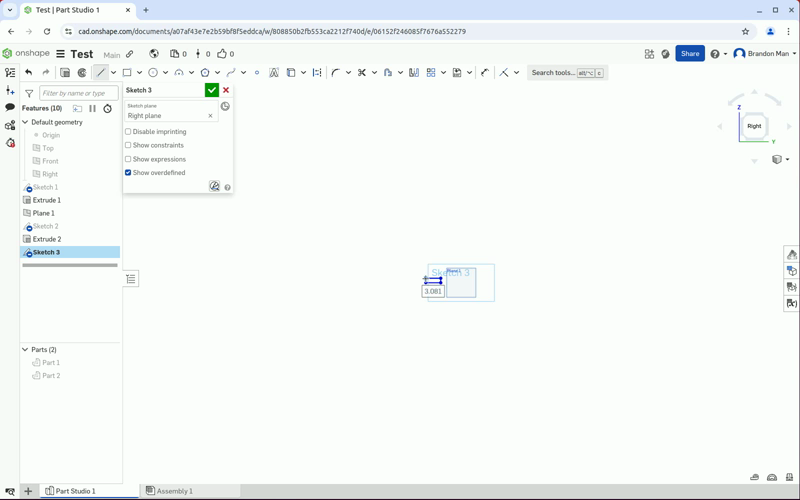
mouse_move(455, 278)
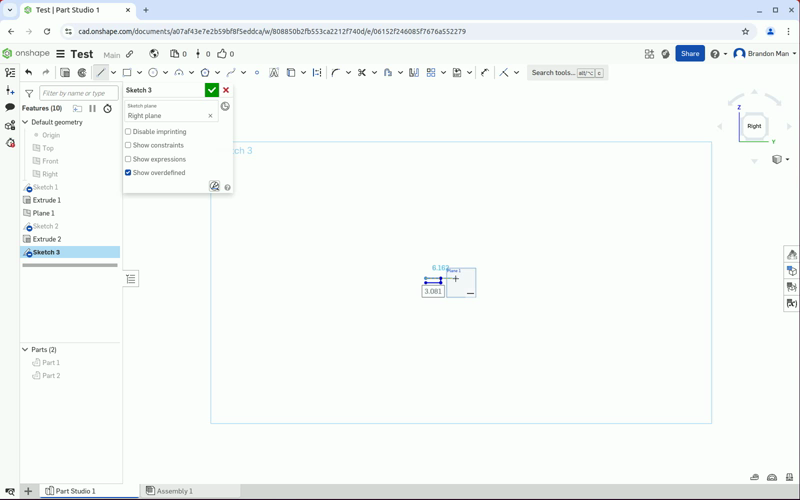
key_down(shift)
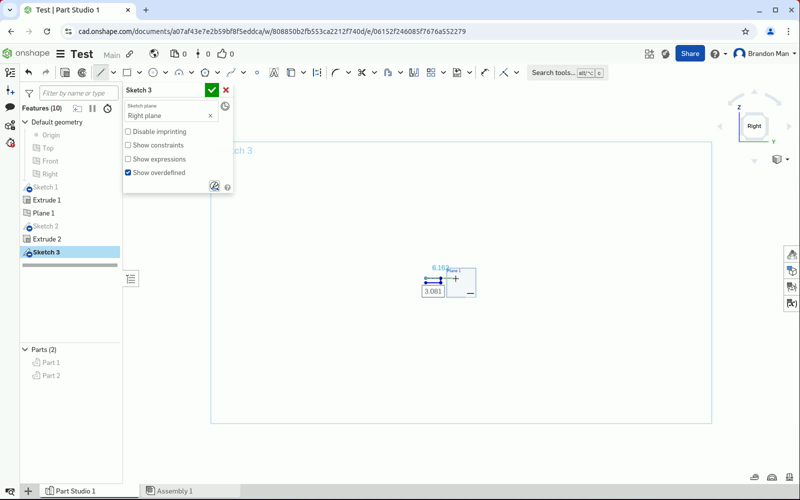
mouse_move(425, 282)
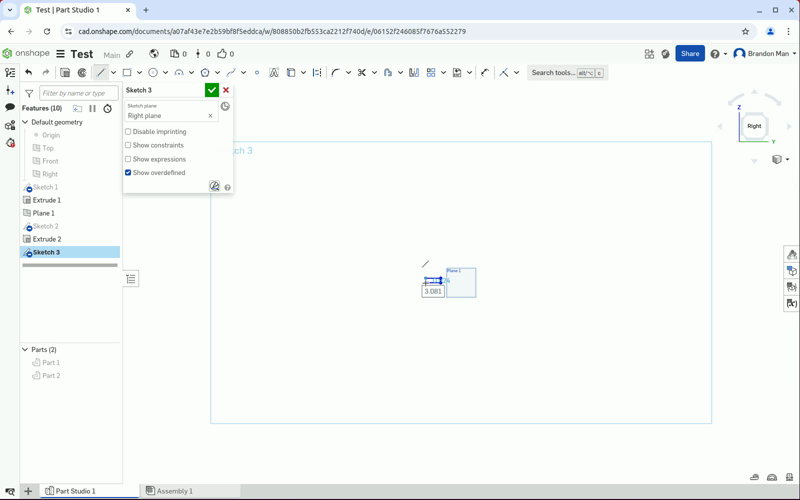
scroll(6)
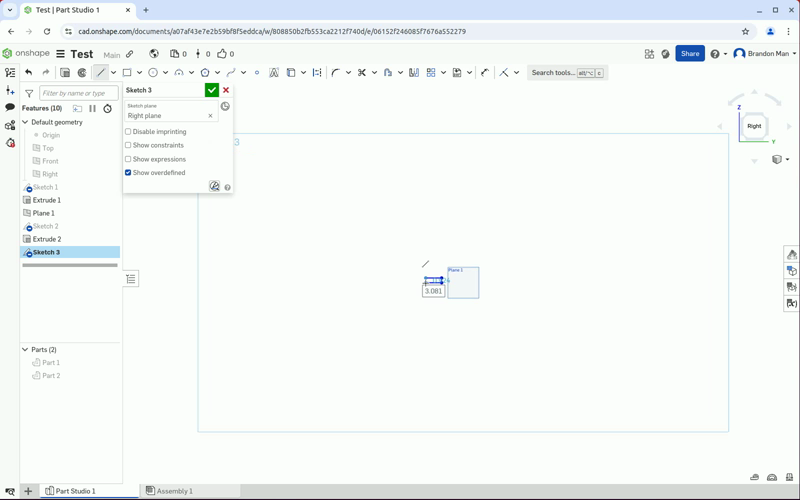
scroll(6)
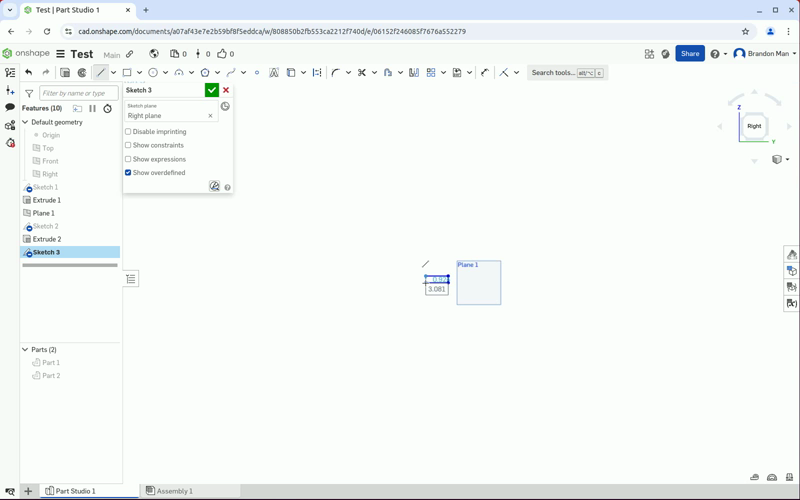
scroll(6)
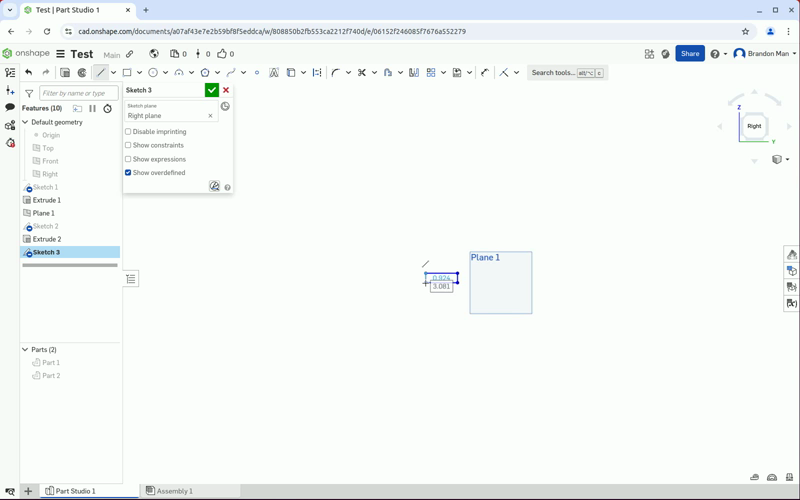
scroll(6)
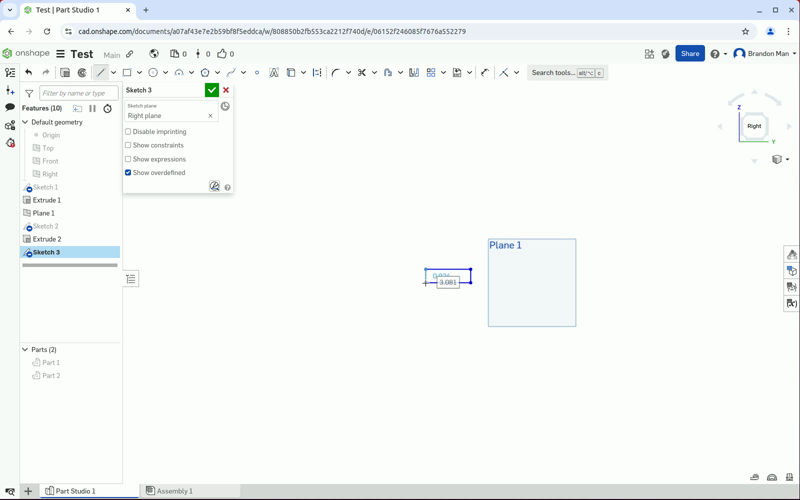
scroll(6)
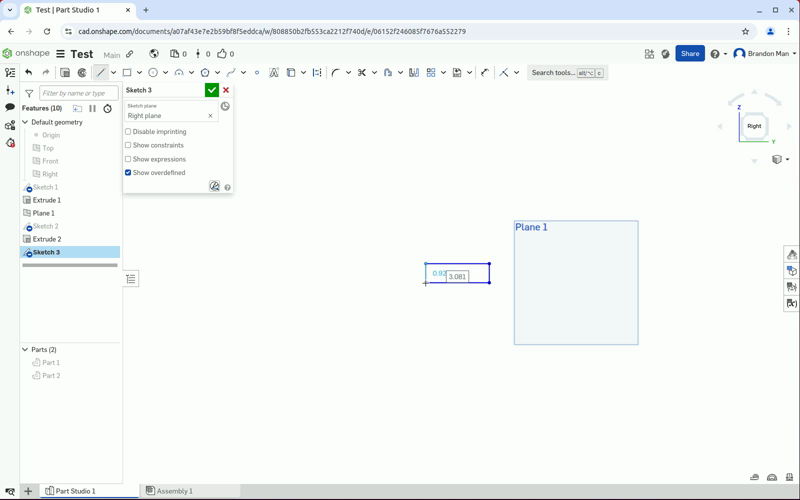
scroll(6)
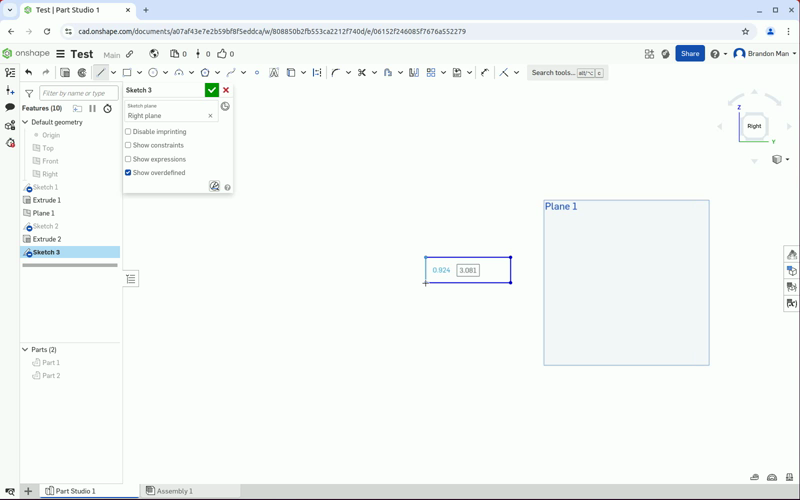
scroll(6)
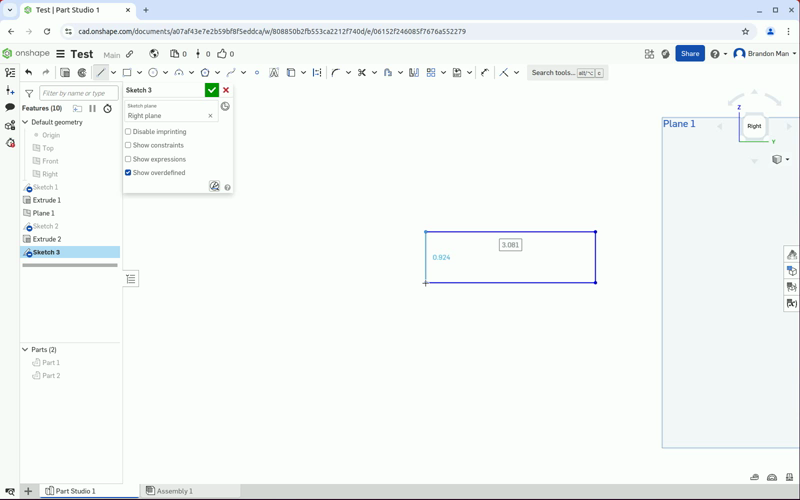
key_up(shift)
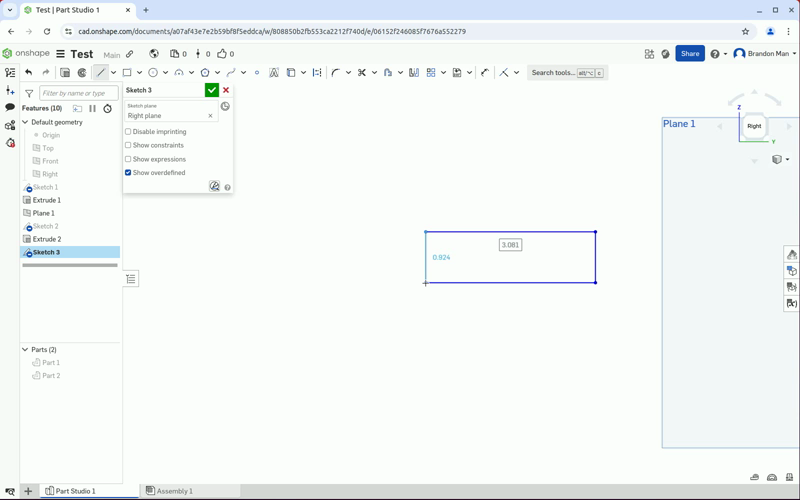
click(425, 282)
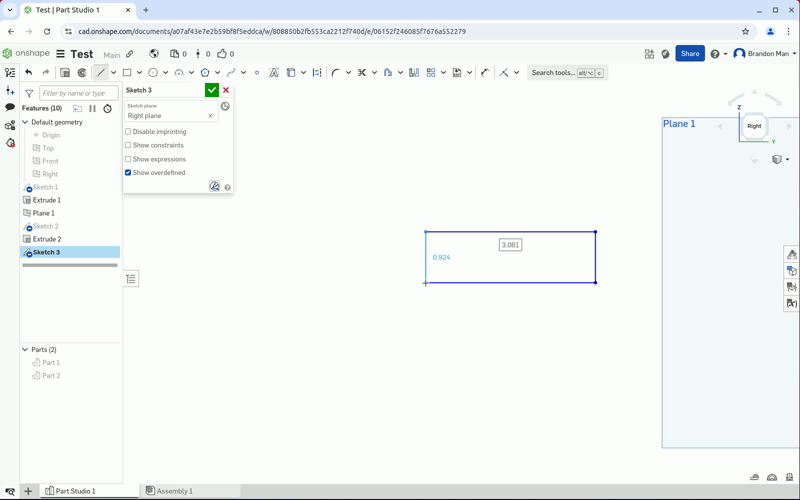
scroll(-6)
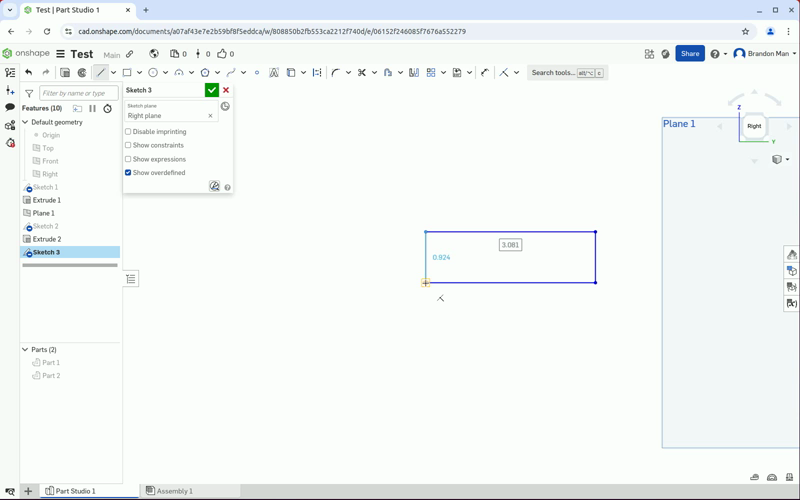
scroll(-6)
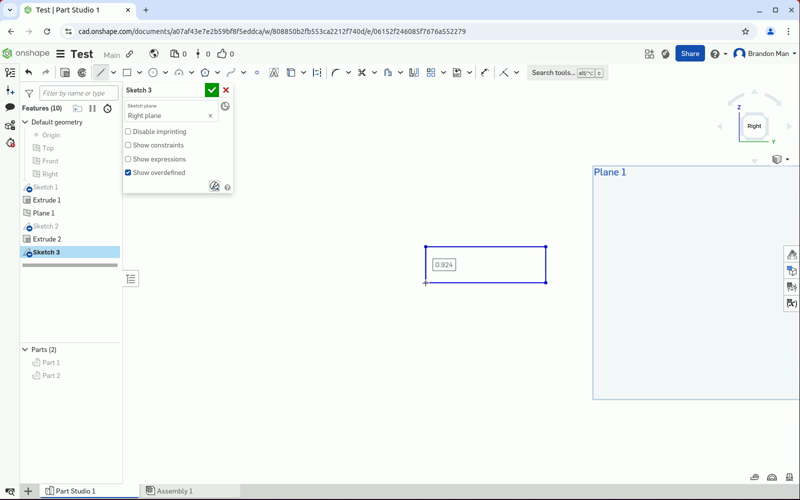
scroll(-6)
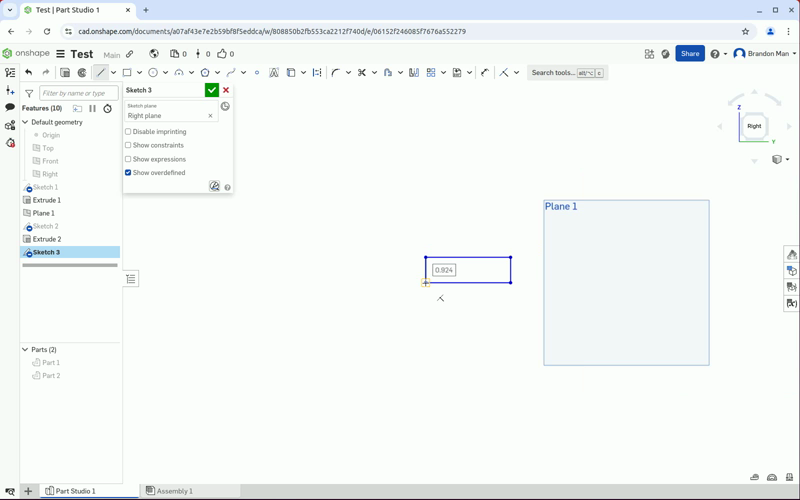
scroll(-6)
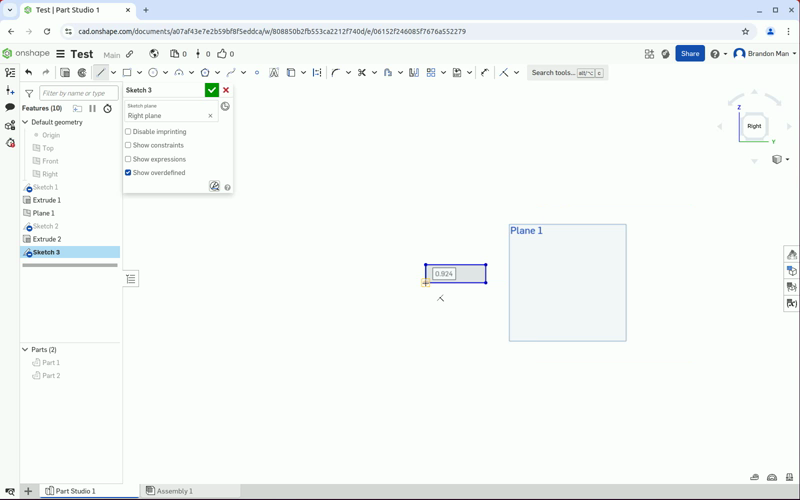
scroll(-6)
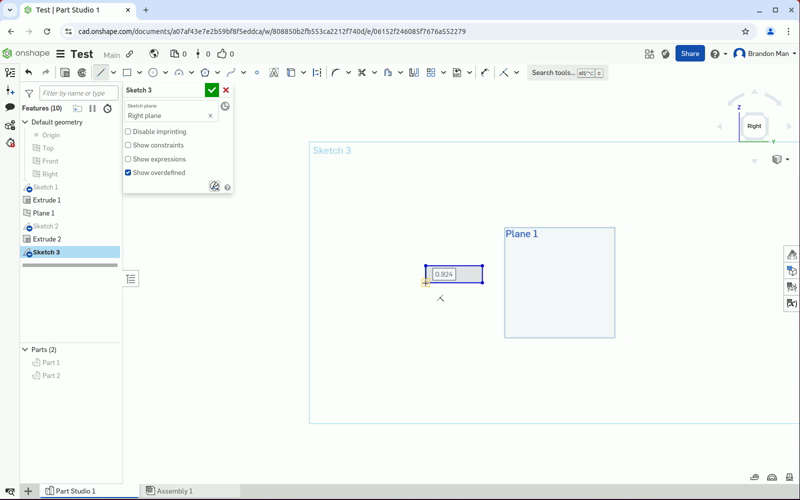
scroll(-6)
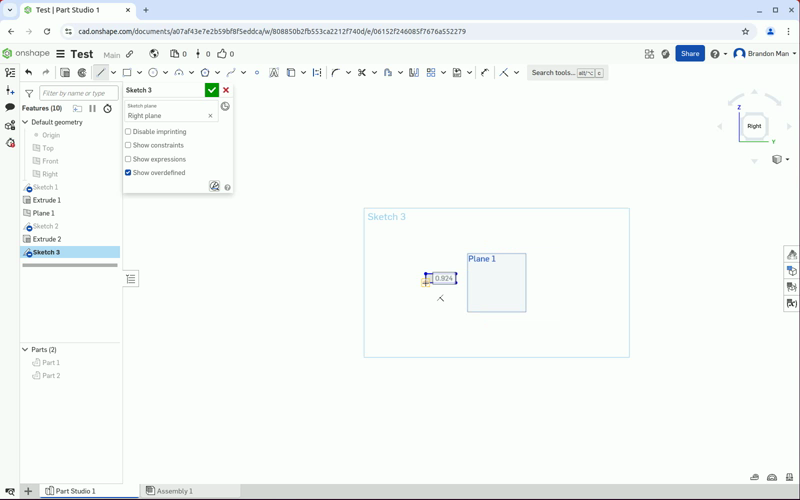
scroll(-6)
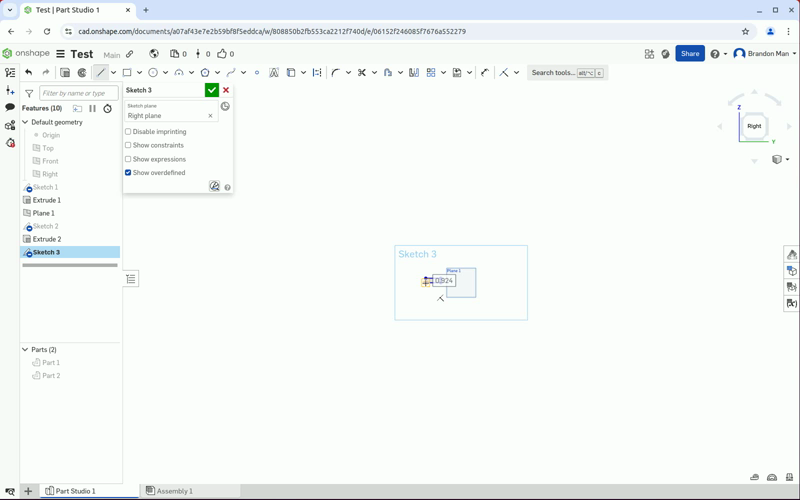
key(esc)
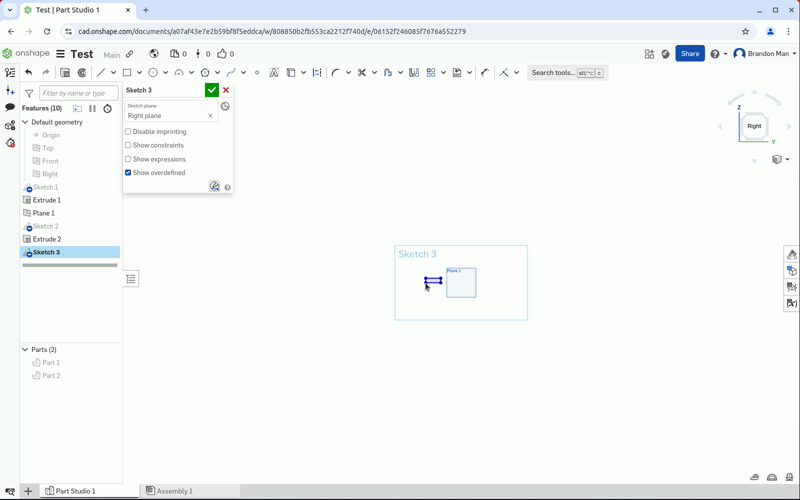
mouse_move(430, 280)
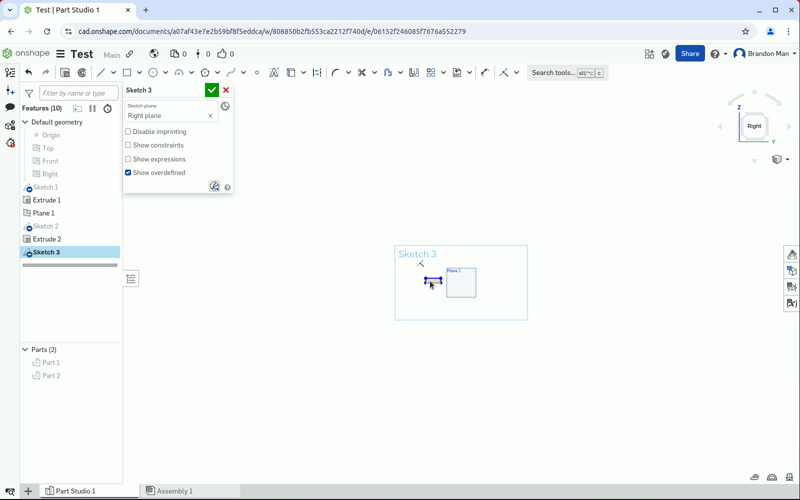
scroll(6)
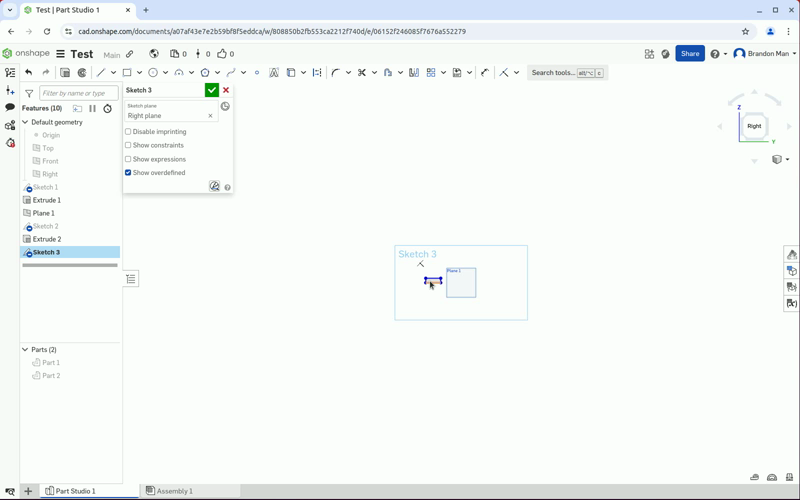
scroll(6)
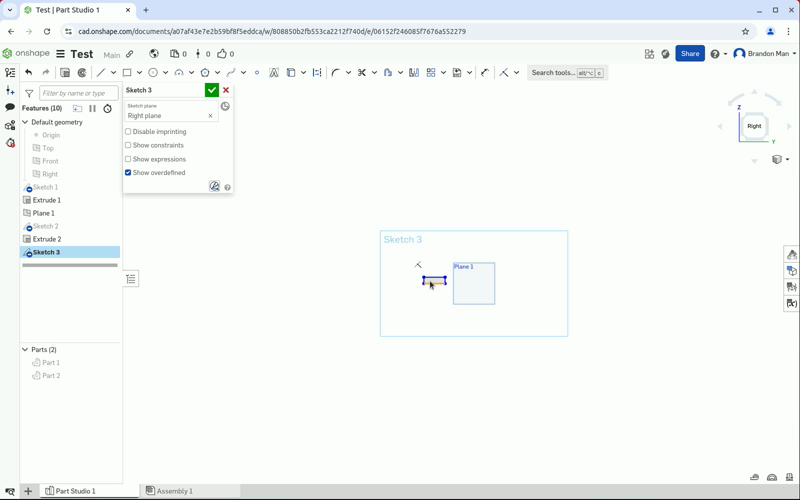
scroll(6)
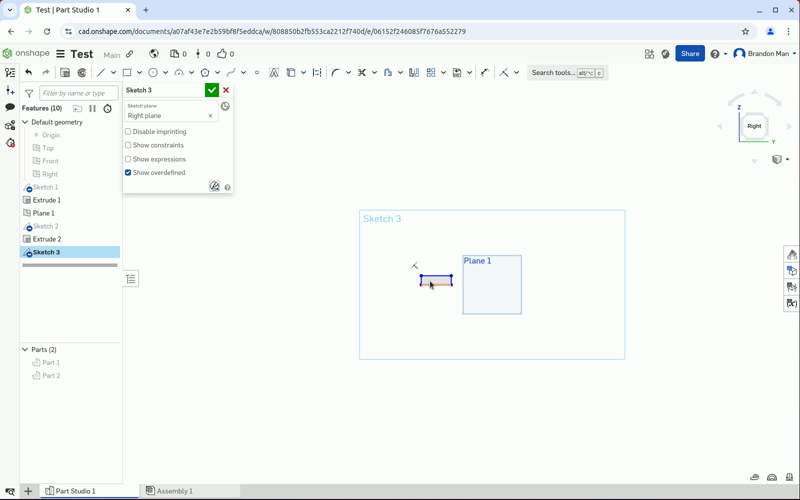
scroll(6)
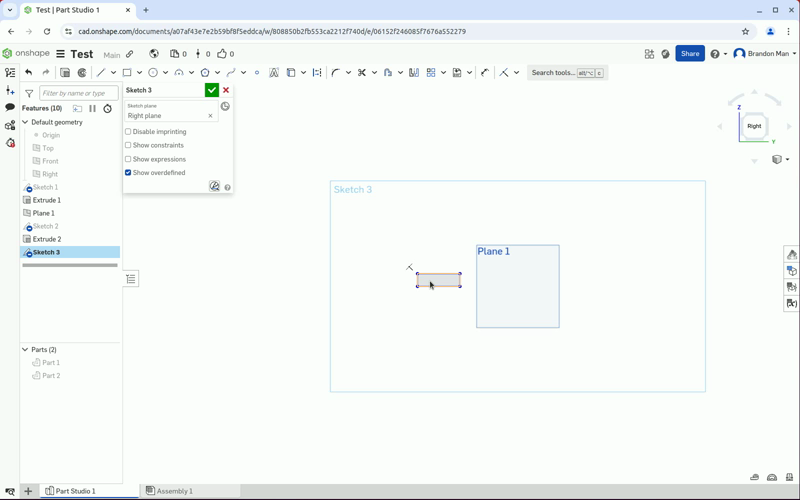
scroll(6)
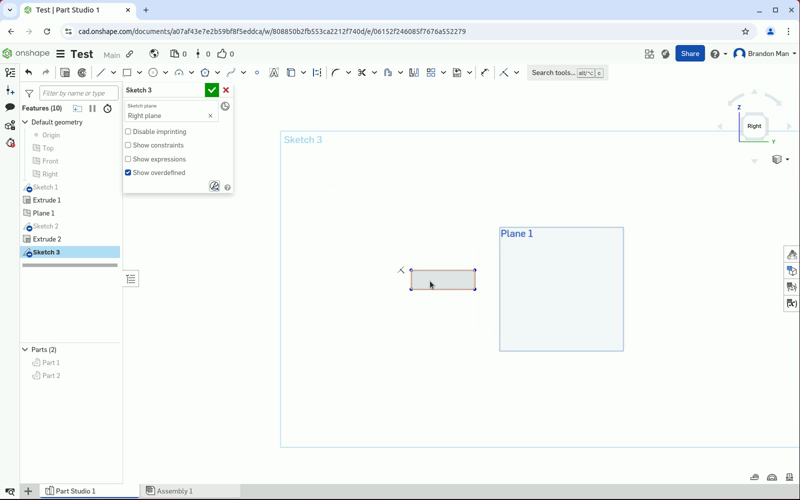
scroll(6)
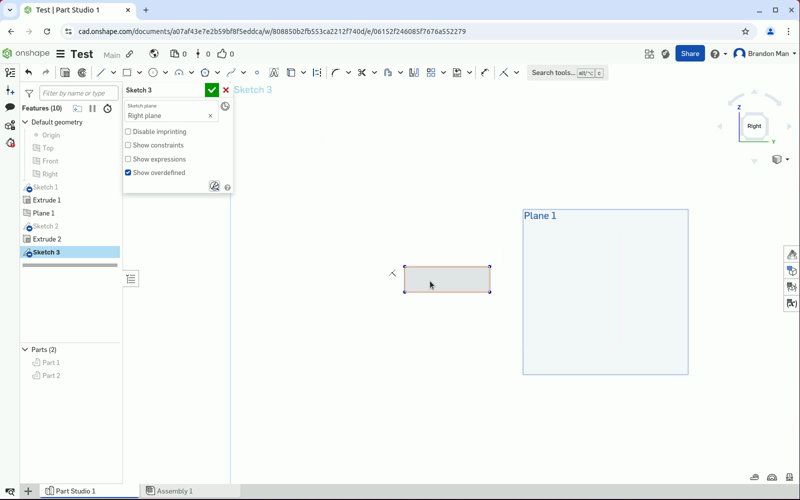
scroll(6)
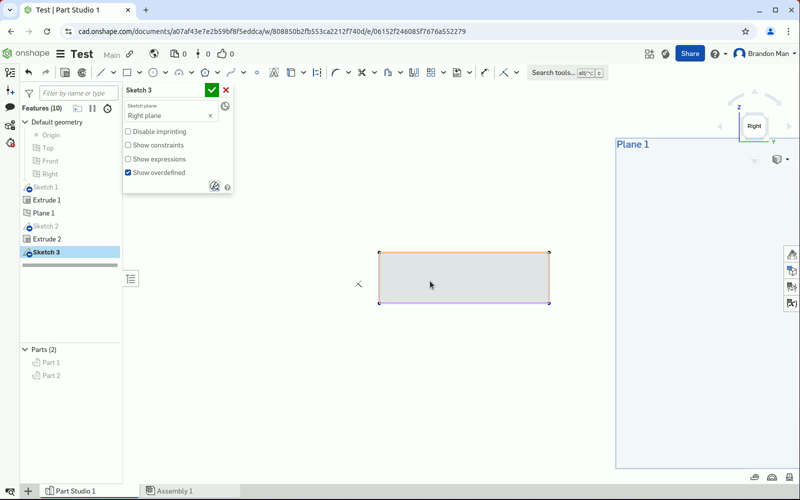
click(430, 280)
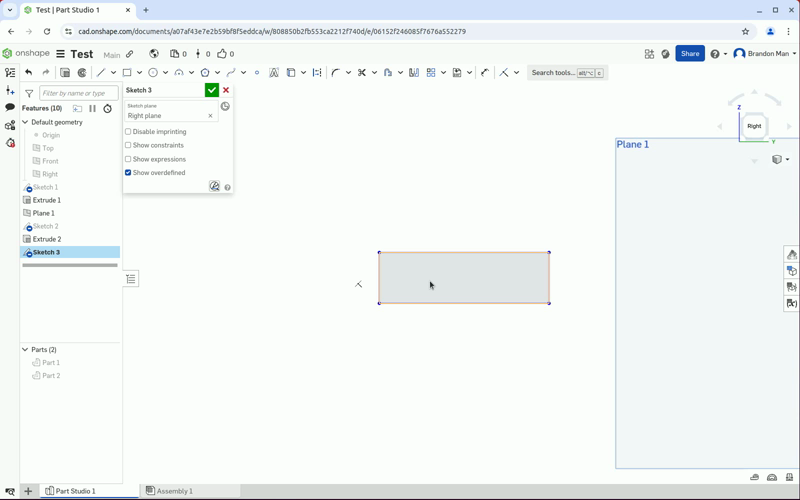
scroll(-6)
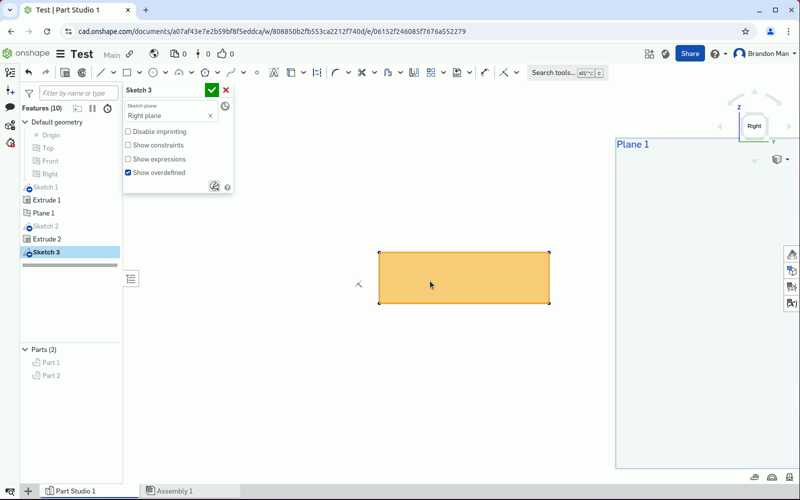
scroll(-6)
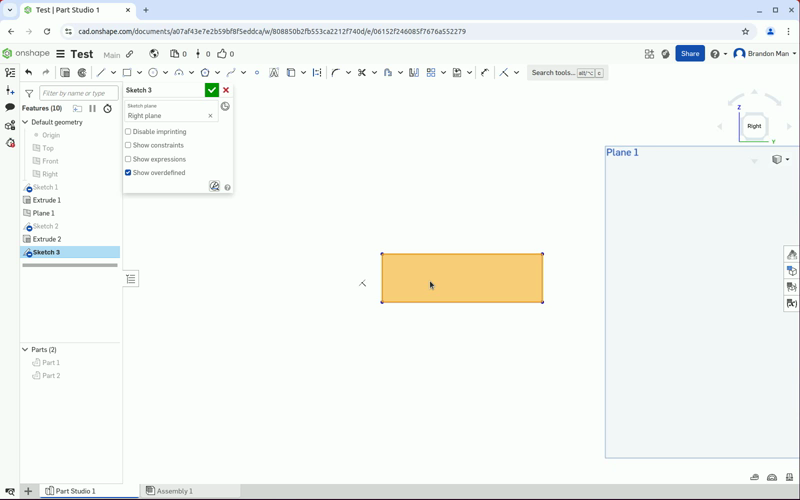
scroll(-6)
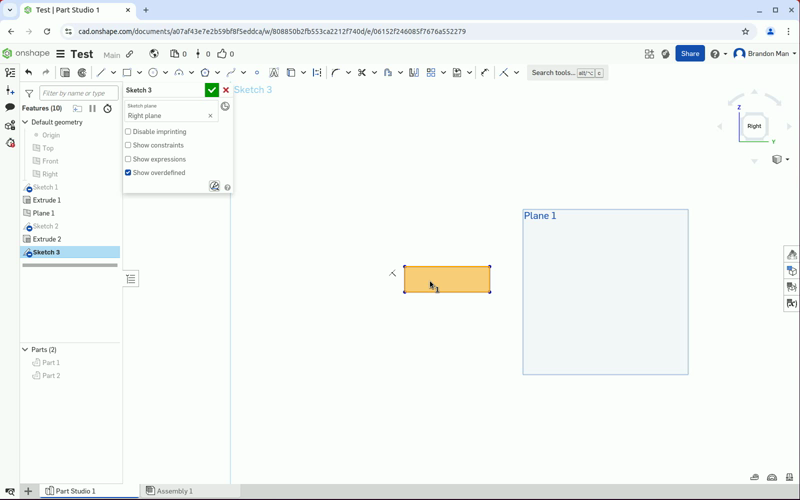
scroll(-6)
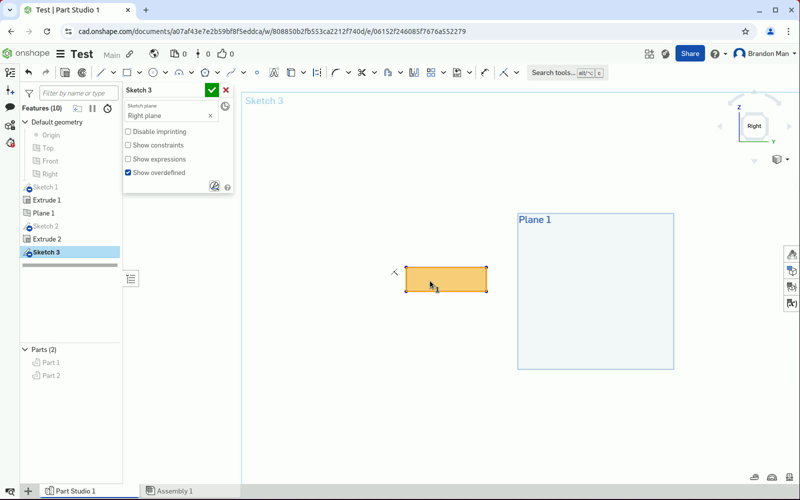
scroll(-6)
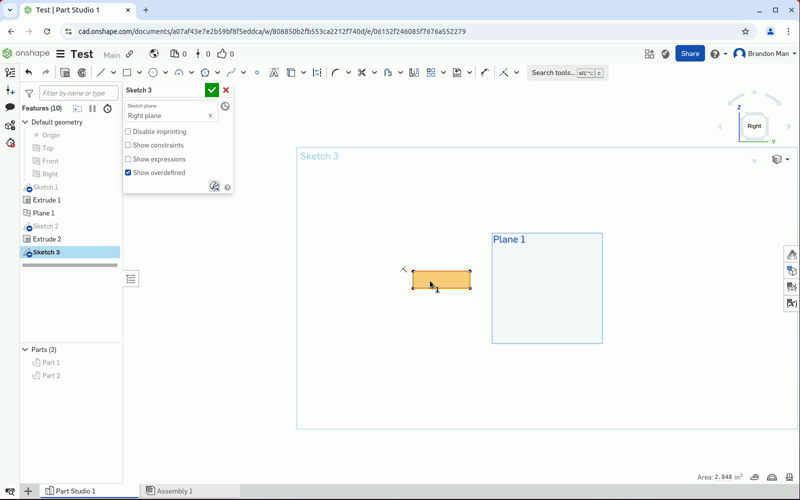
scroll(-6)
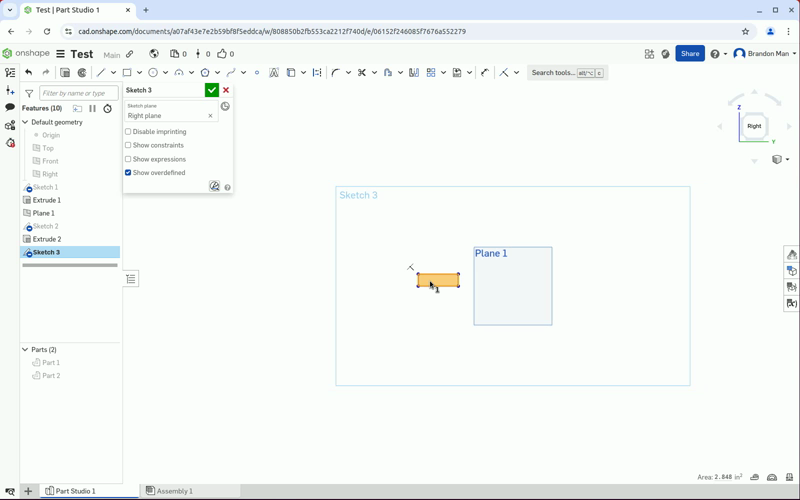
scroll(-6)
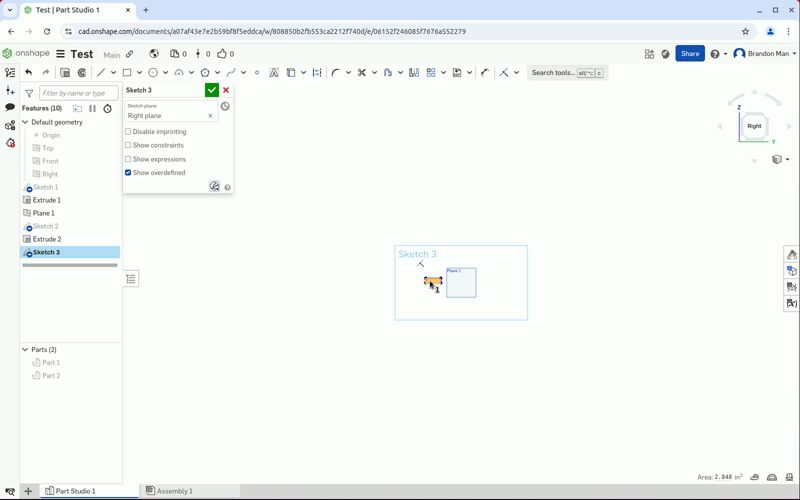
mouse_move(73, 352)
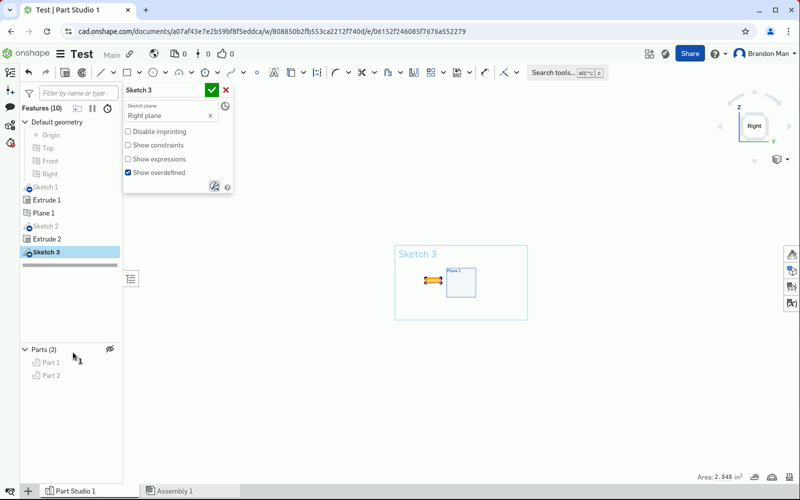
key(shift+y)
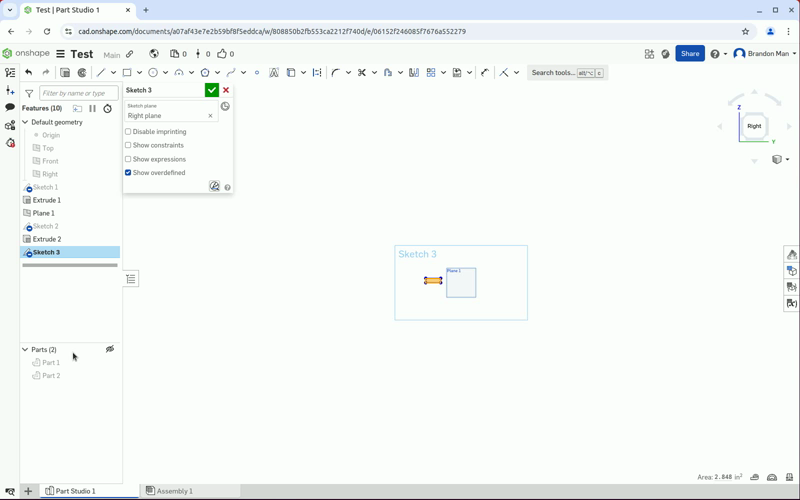
key(shift+e)
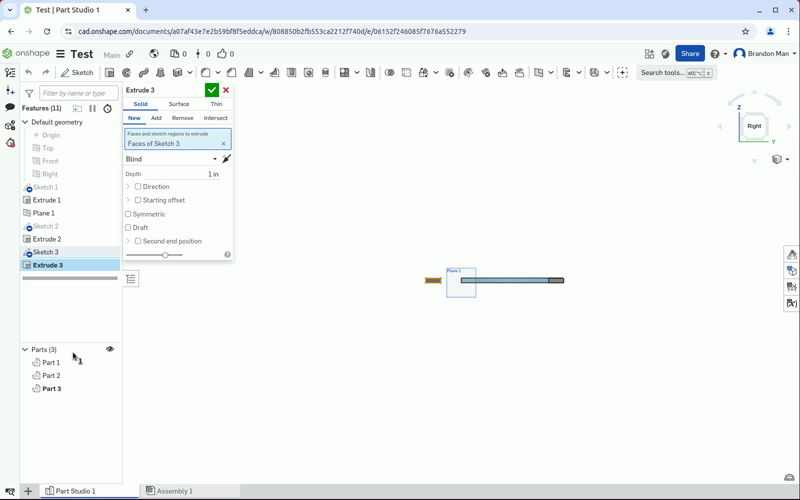
mouse_move(143, 106)
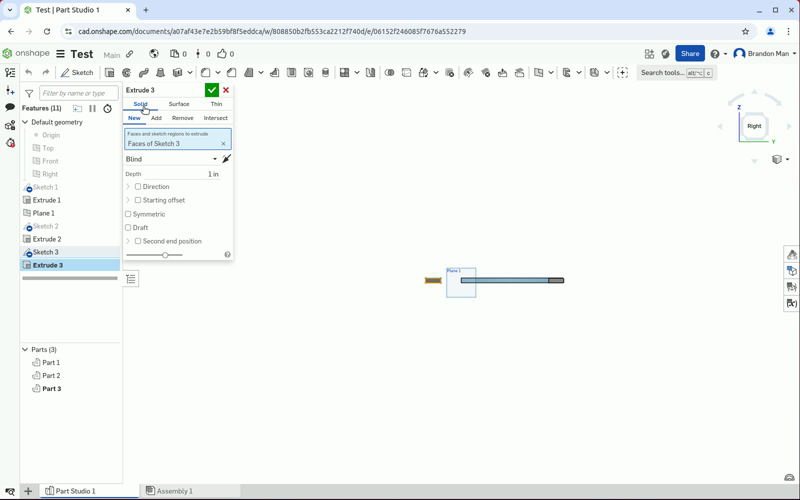
click(143, 106)
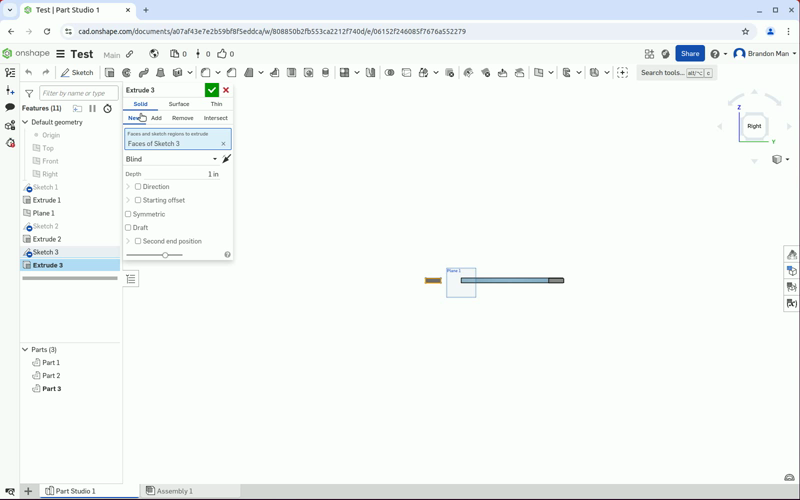
mouse_move(137, 120)
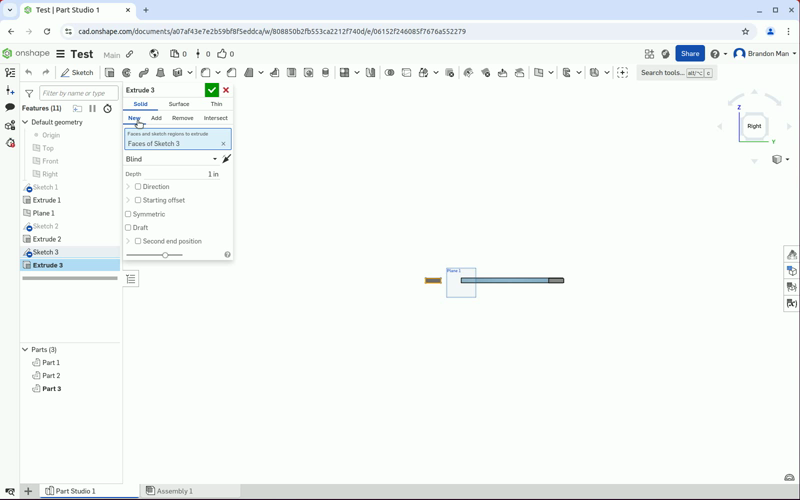
click(137, 120)
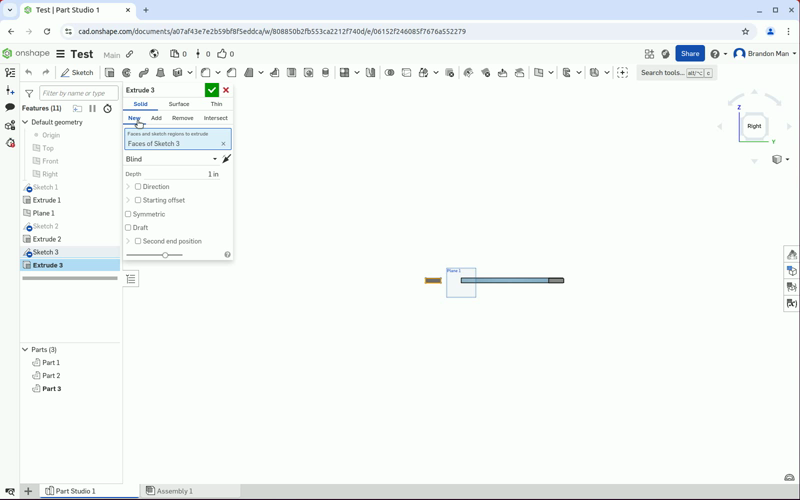
key(tab, 4)
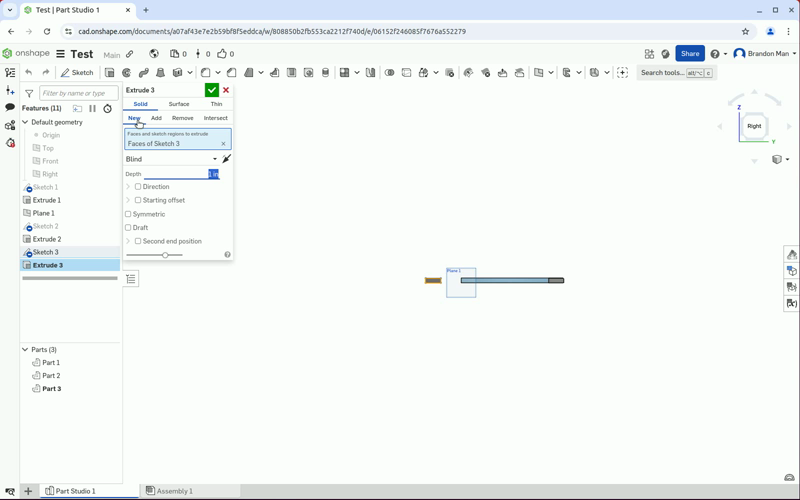
text(4.574)
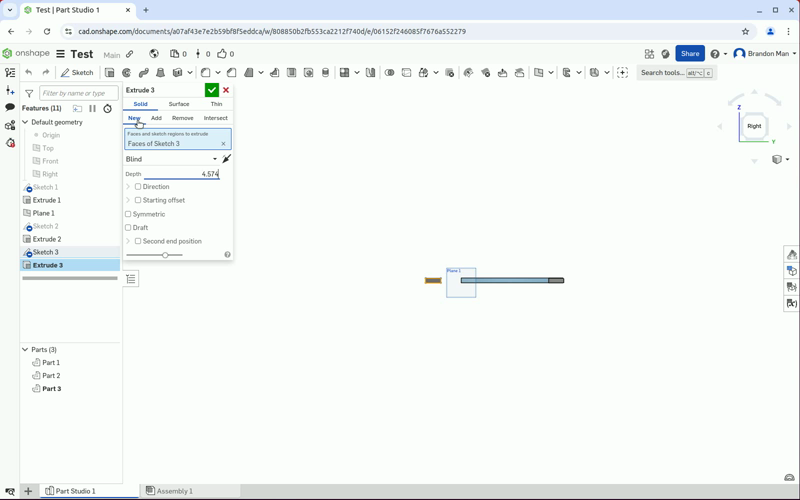
key(enter)
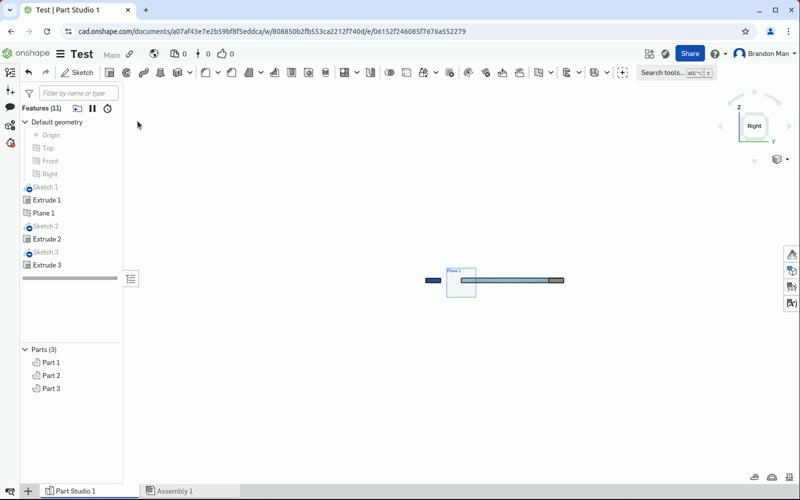
key(shift+h)
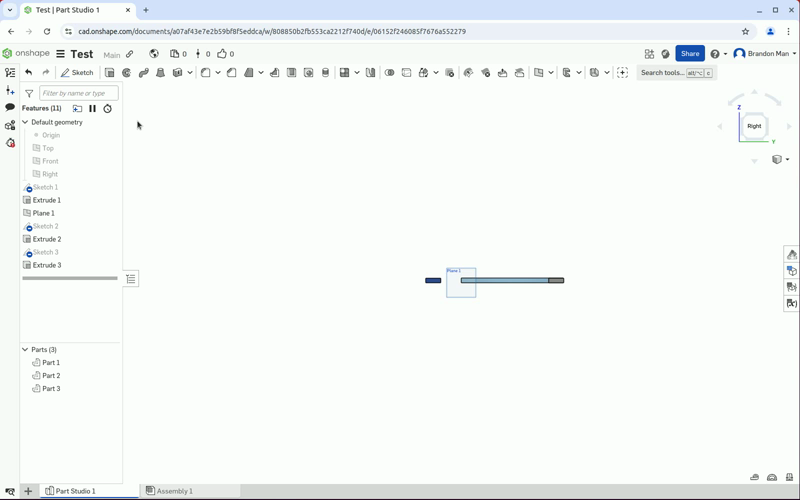
key(shift+h)
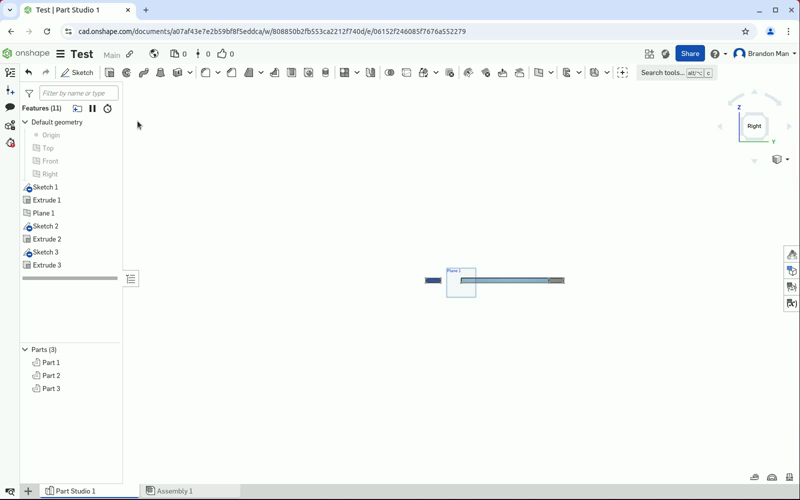
key(shift+7)
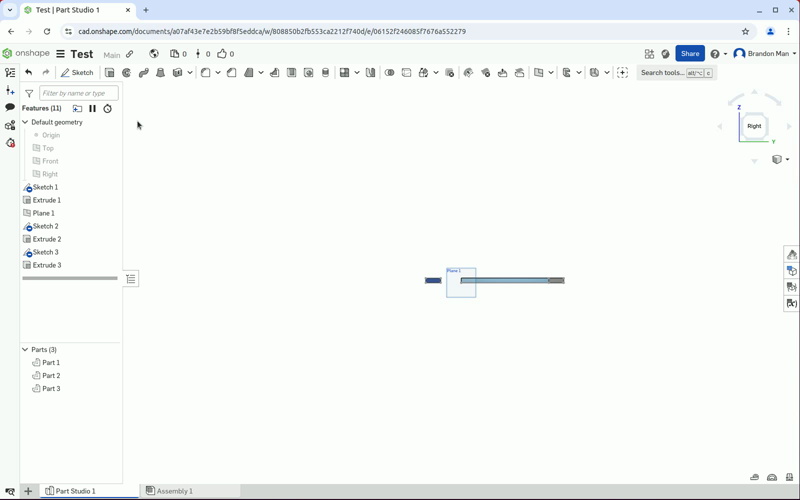
key(right, 2)
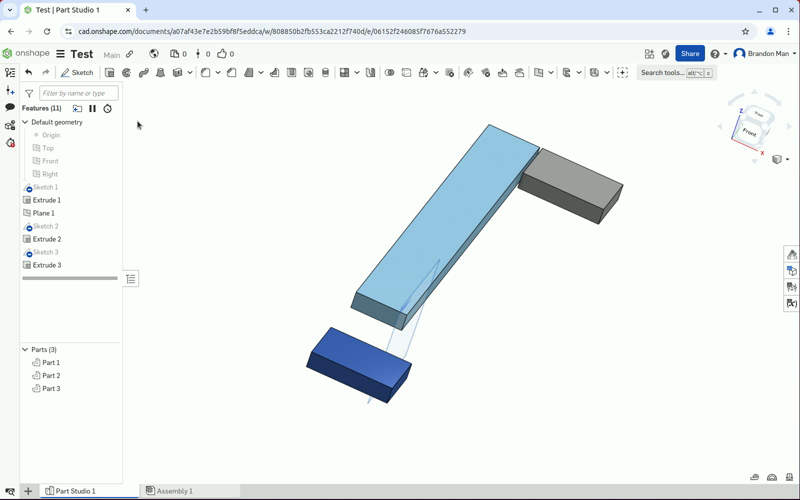
key(down, 2)
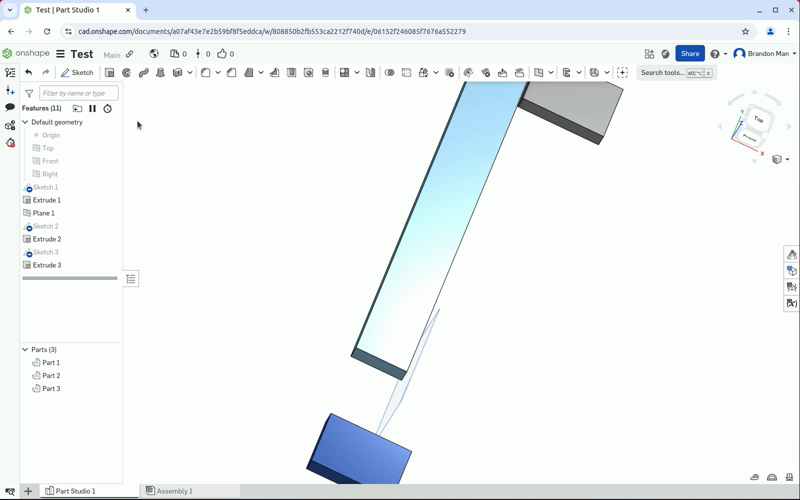
key(up, 2)
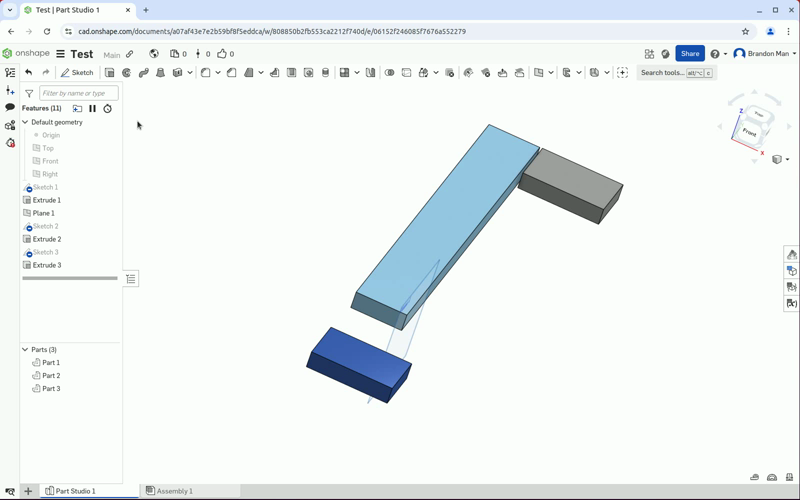
key(left, 2)
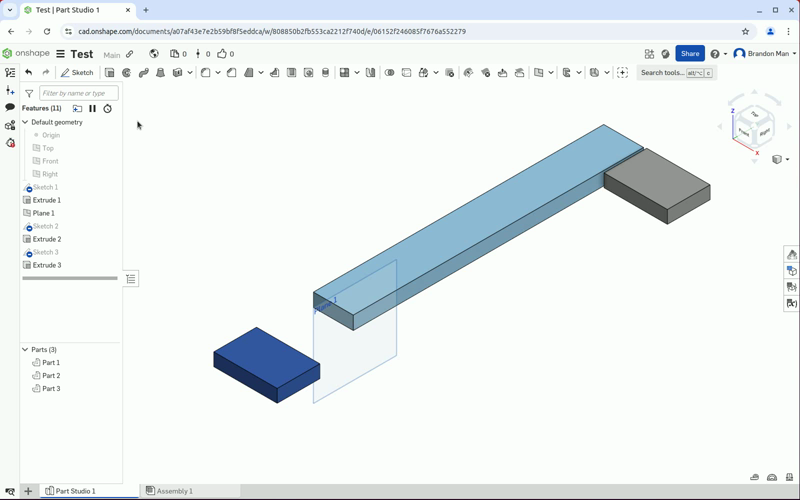
mouse_move(73, 189)
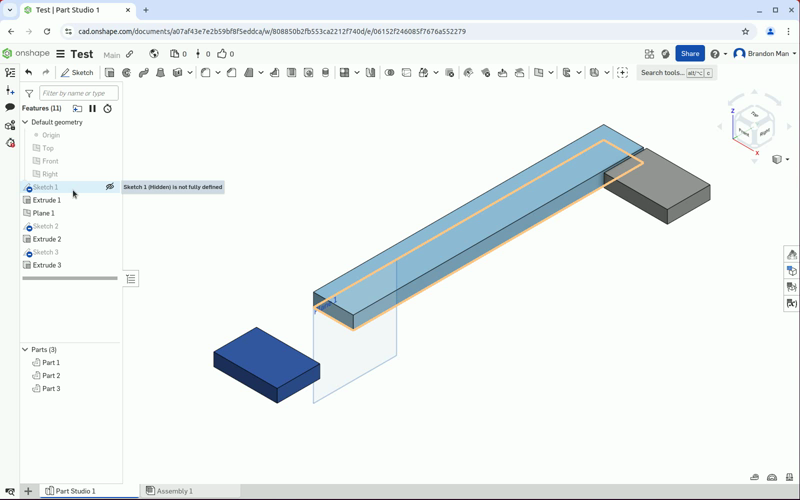
click(73, 189)